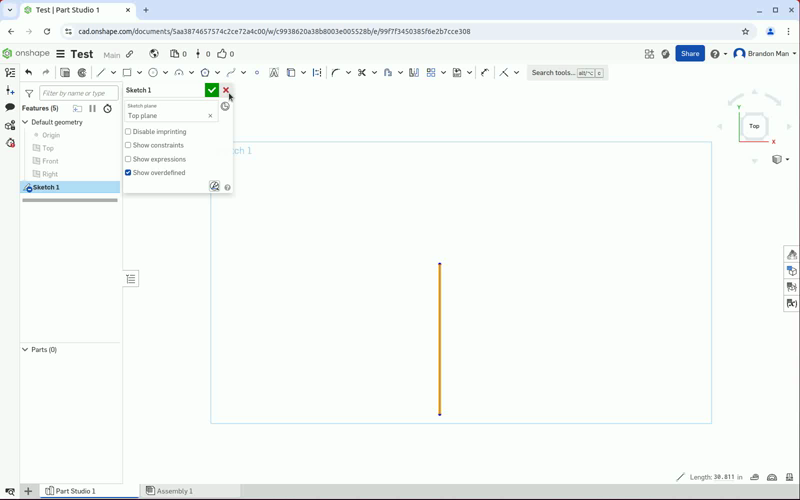
key(shift+h)
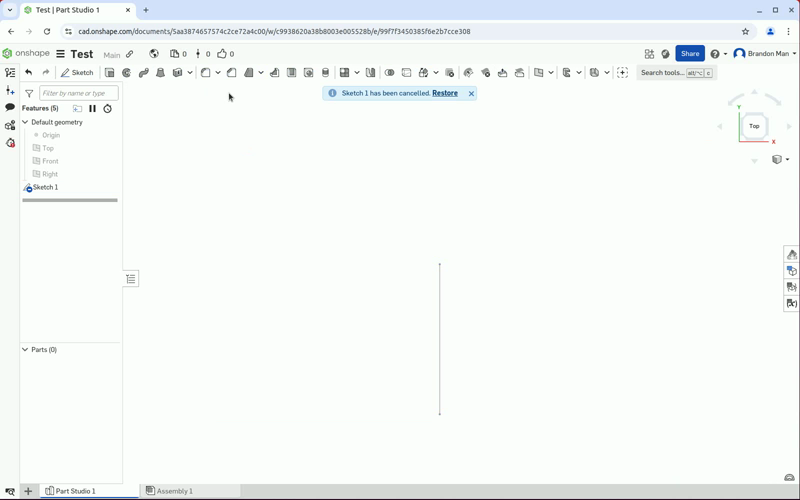
key(shift+s)
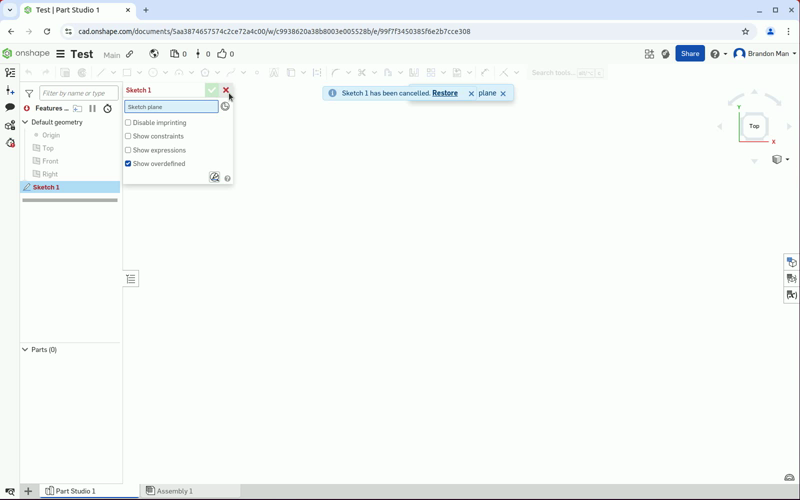
mouse_move(73, 150)
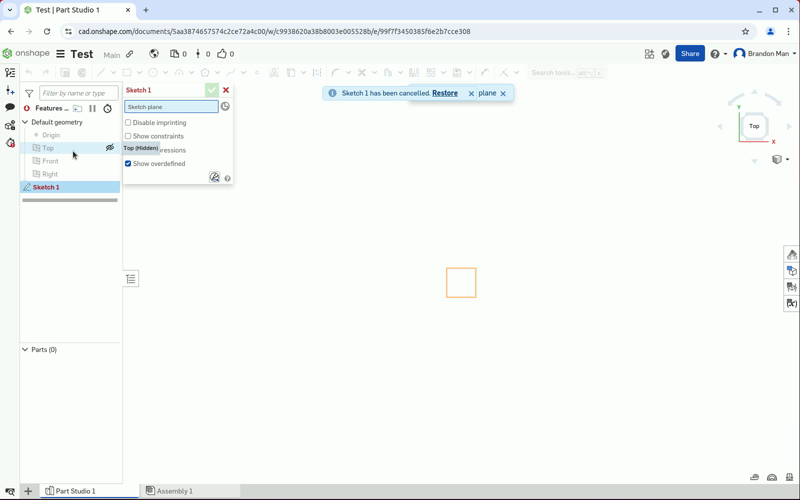
click(73, 150)
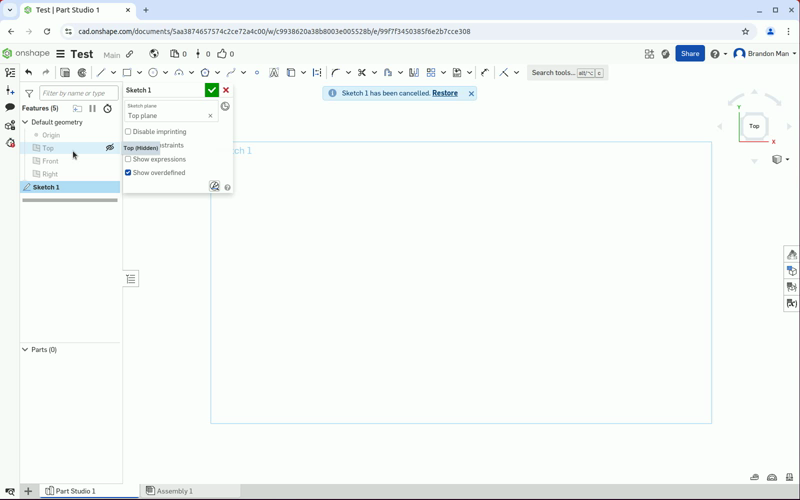
mouse_move(73, 352)
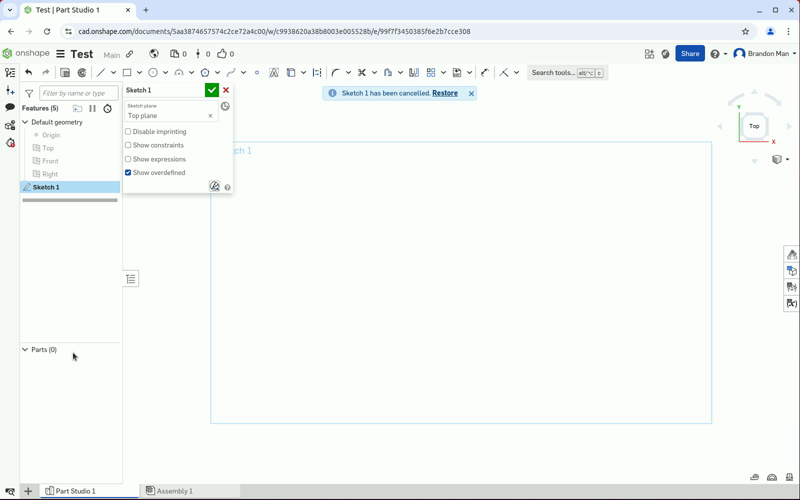
key(y)
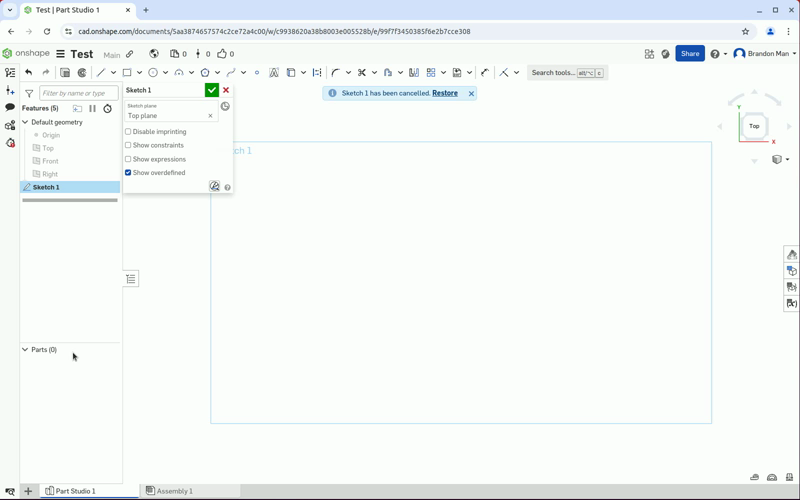
key(l)
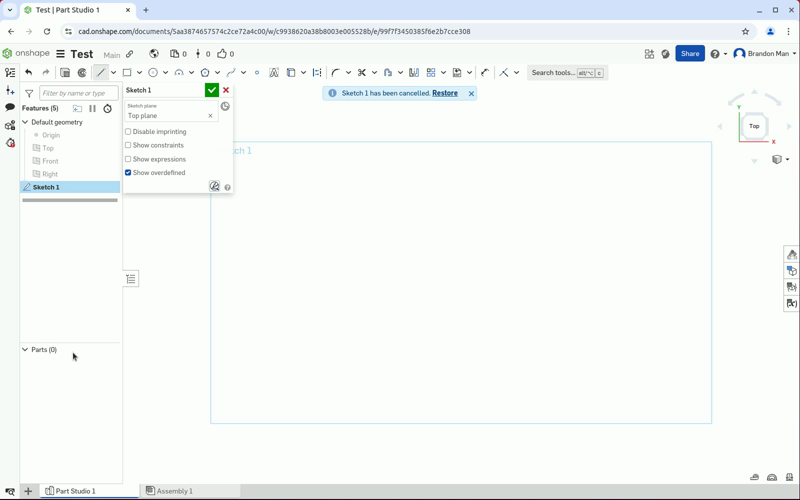
key_down(shift)
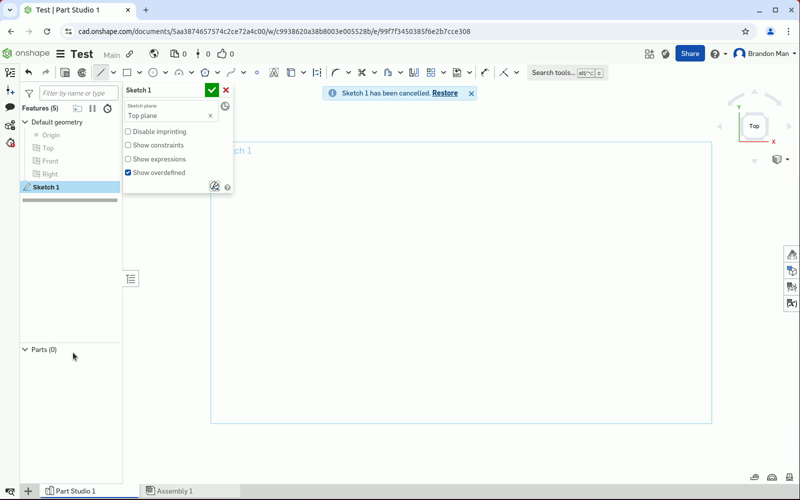
mouse_move(348, 339)
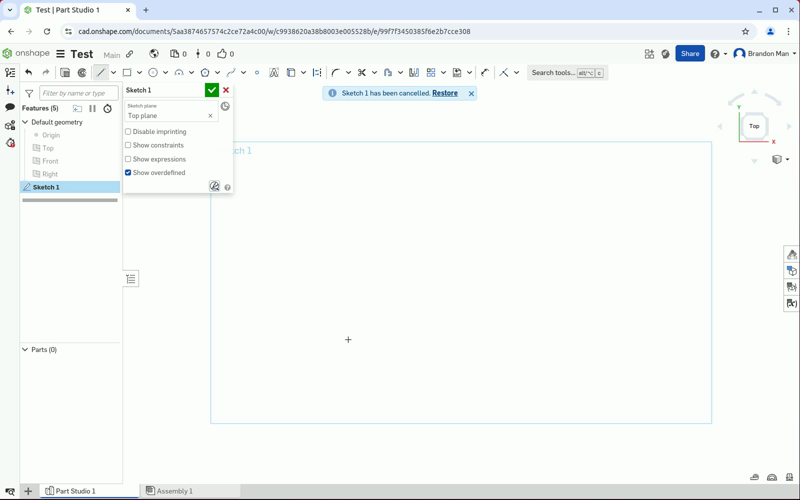
click(348, 339)
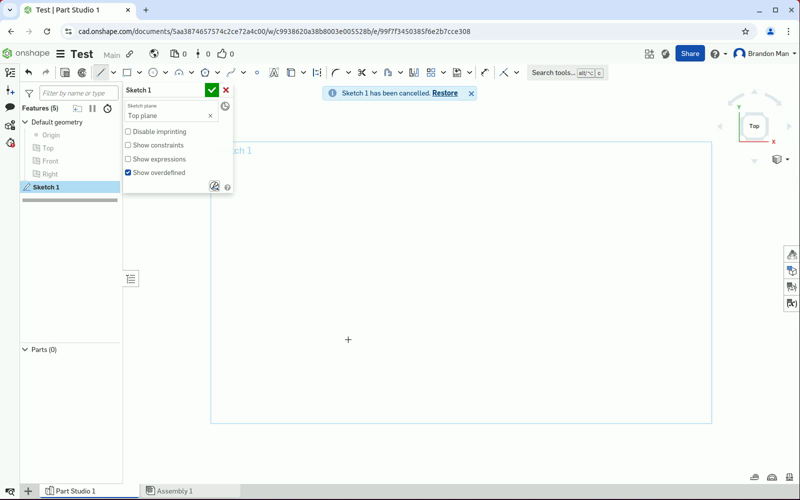
key_up(shift)
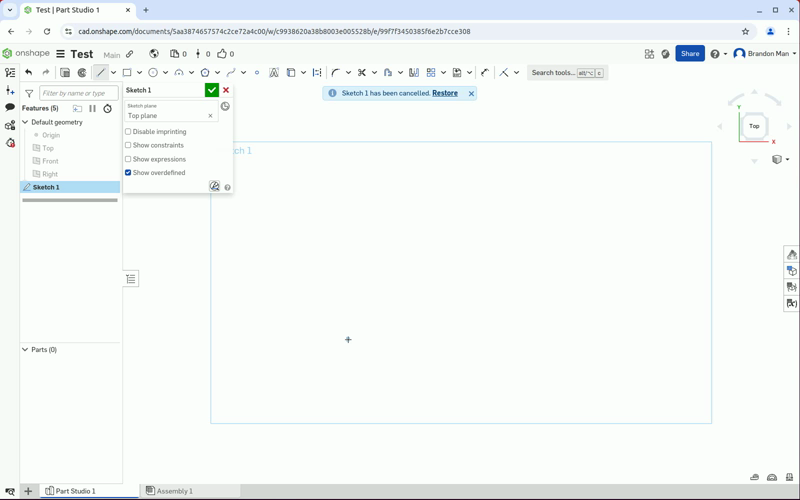
key_down(shift)
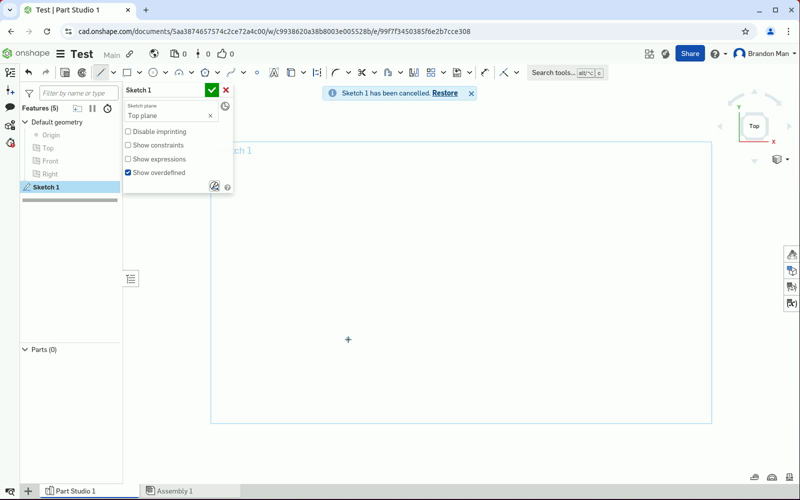
mouse_move(570, 339)
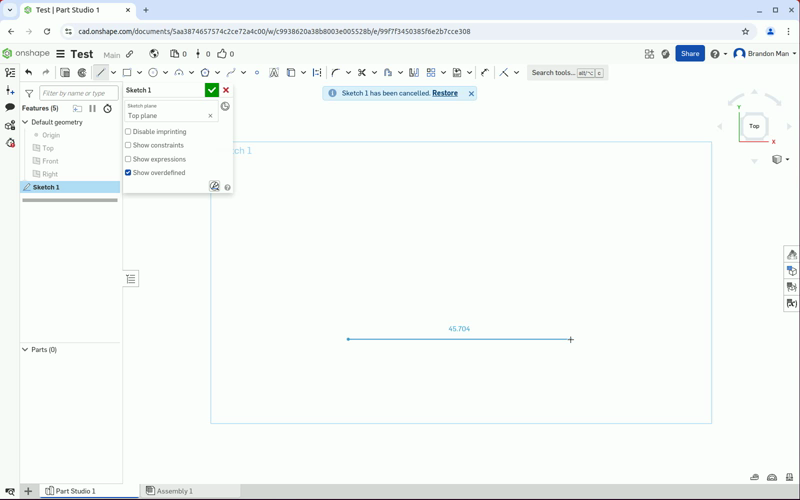
click(570, 339)
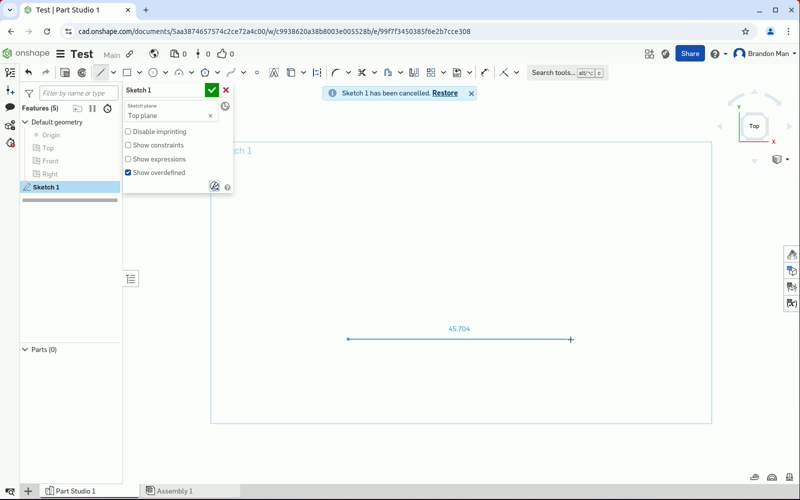
key_up(shift)
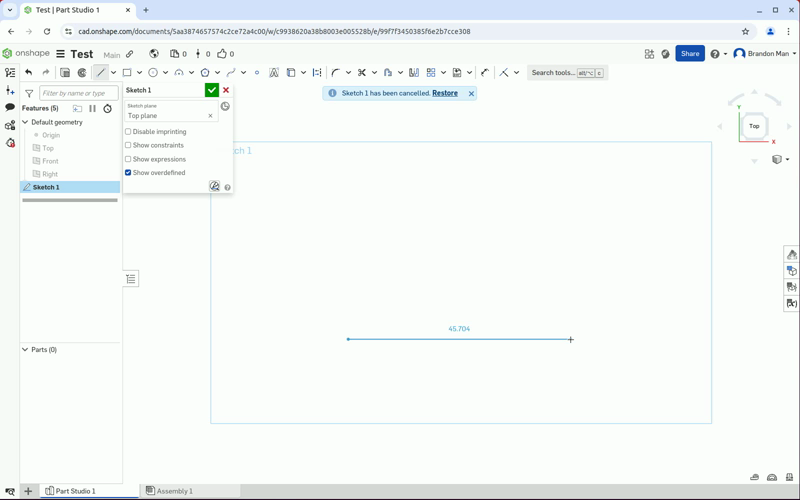
key_down(shift)
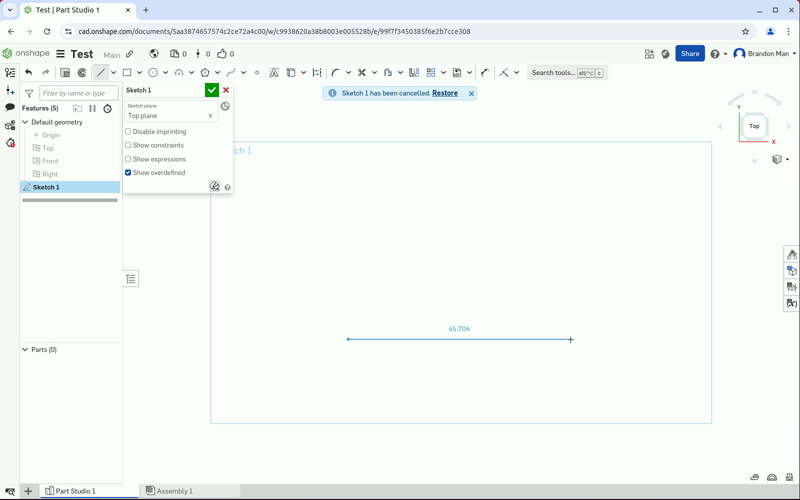
mouse_move(570, 243)
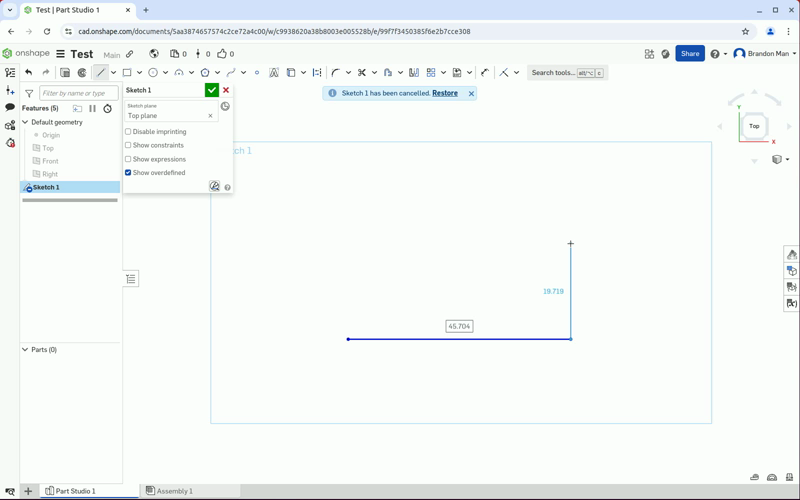
click(570, 243)
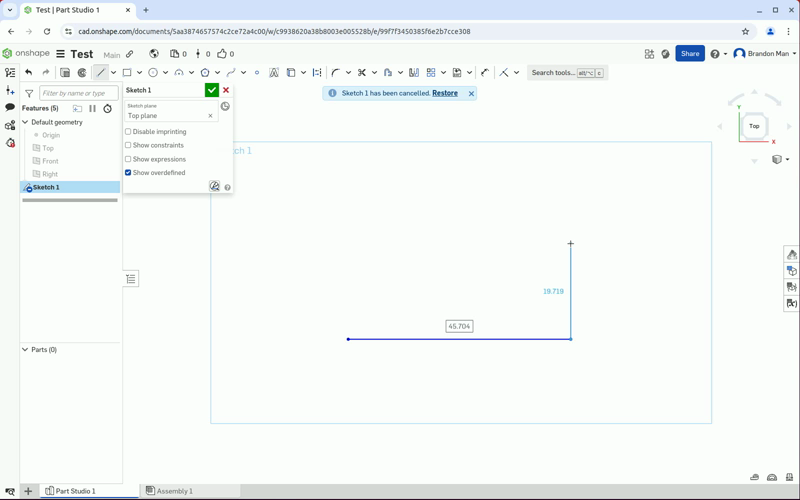
key_up(shift)
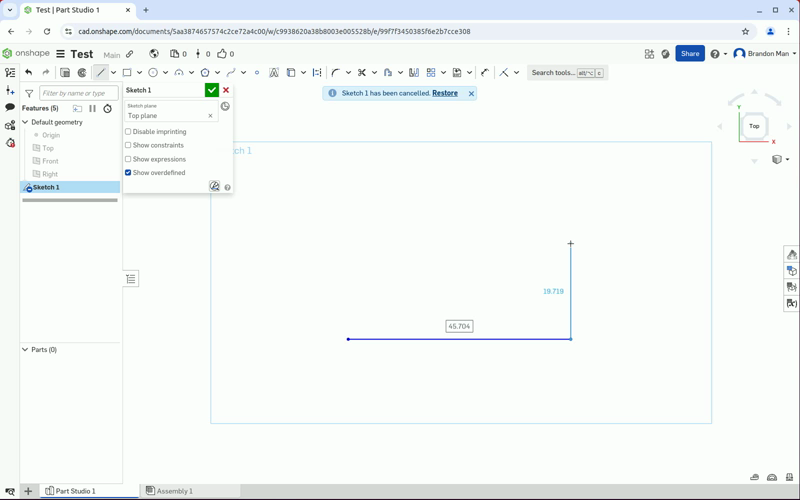
key_down(shift)
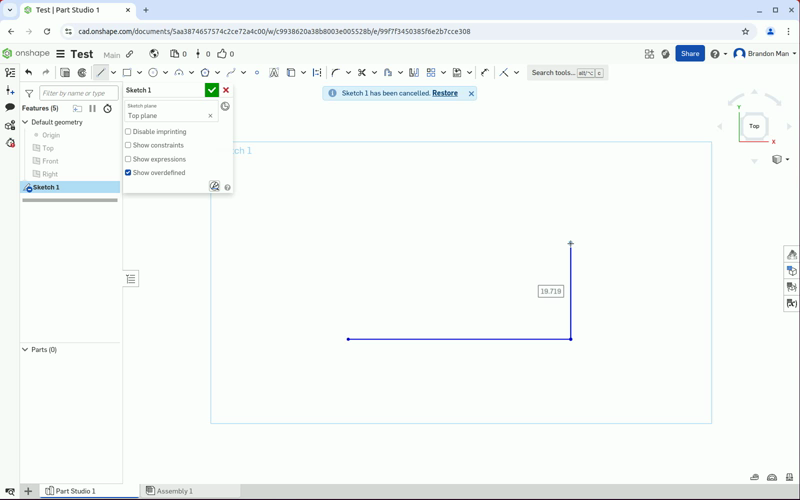
mouse_move(348, 243)
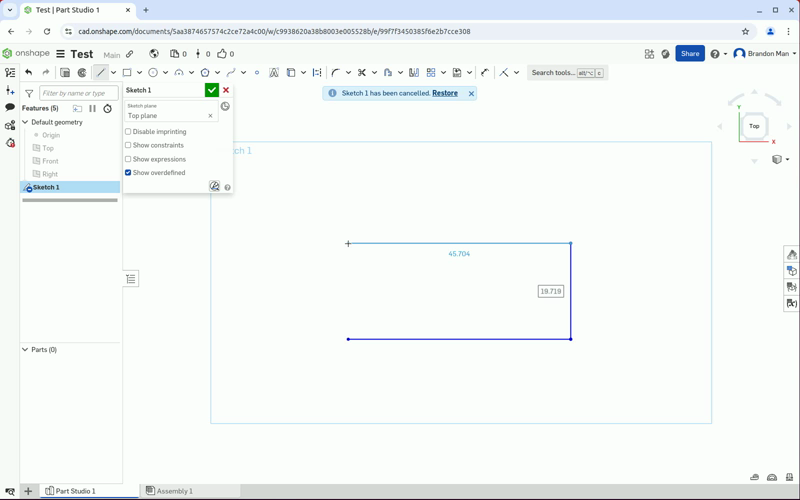
click(348, 243)
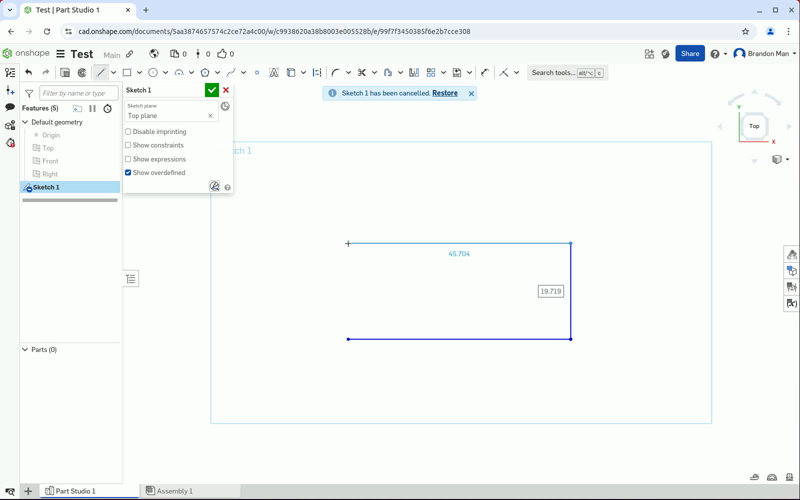
key_up(shift)
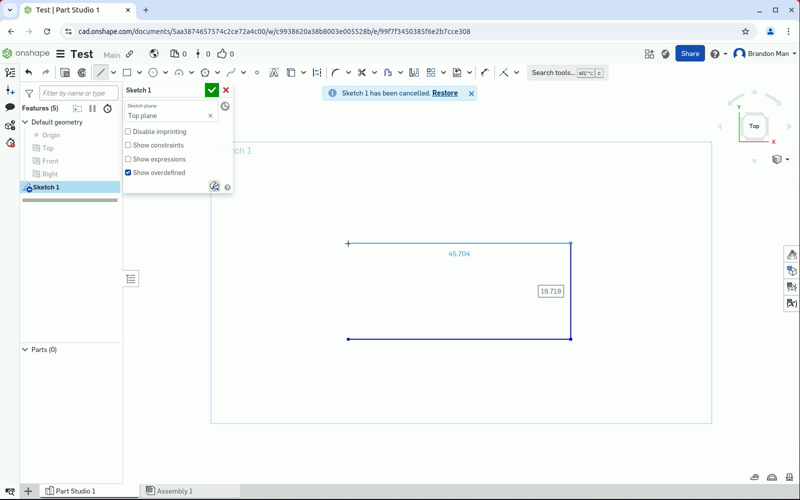
key_down(shift)
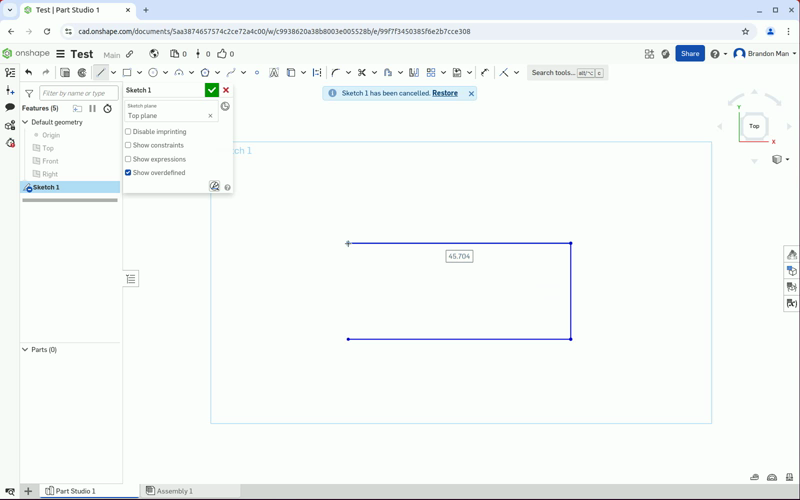
mouse_move(348, 339)
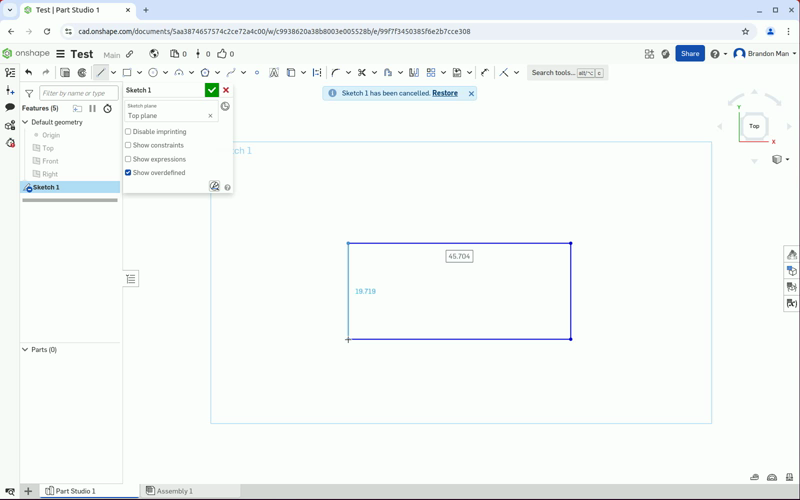
key_up(shift)
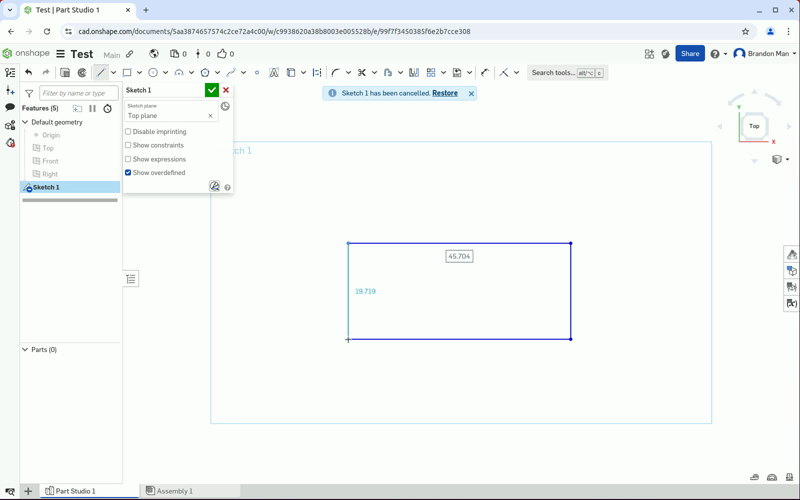
click(348, 339)
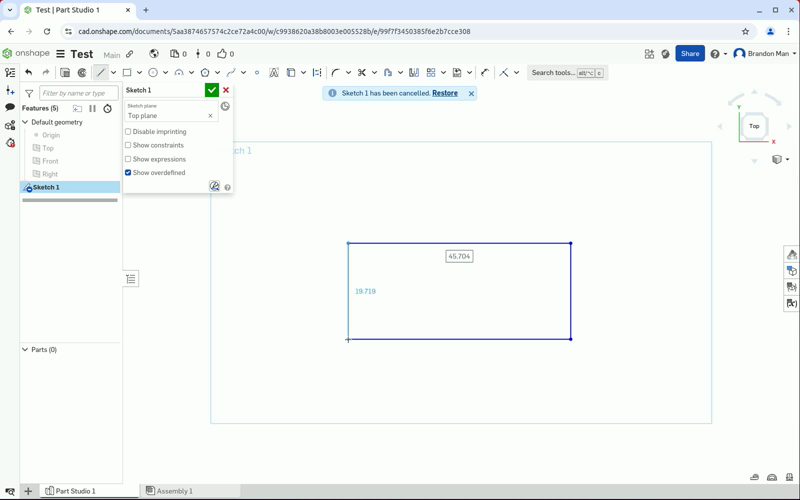
key(esc)
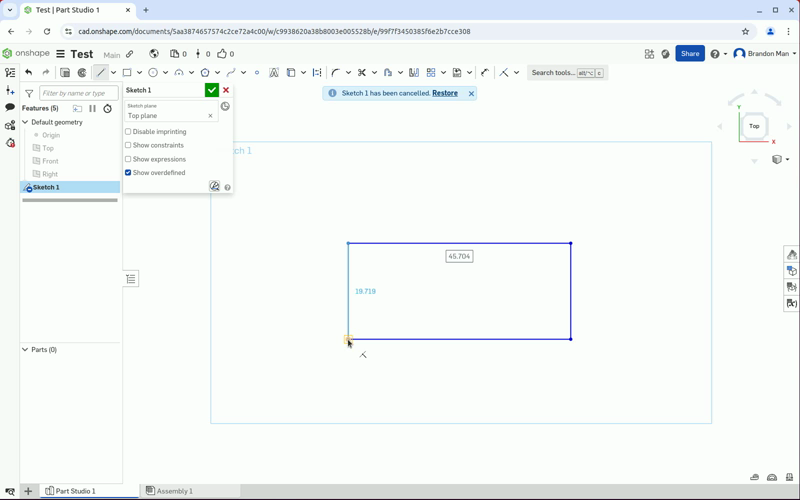
mouse_move(371, 258)
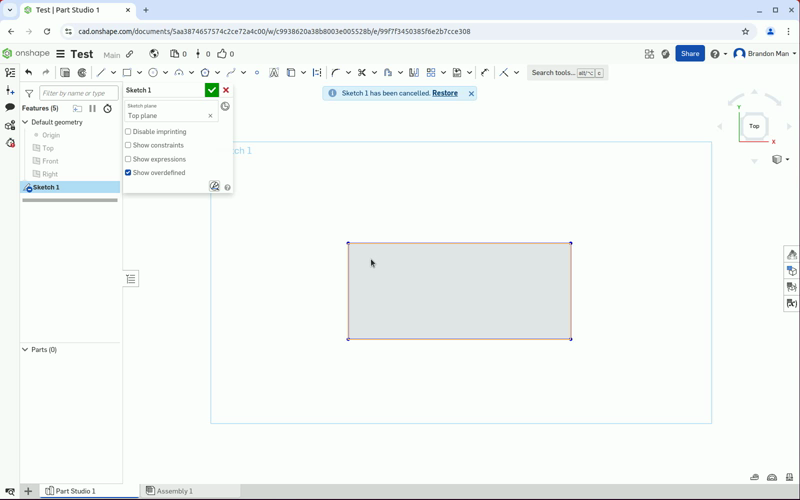
click(371, 258)
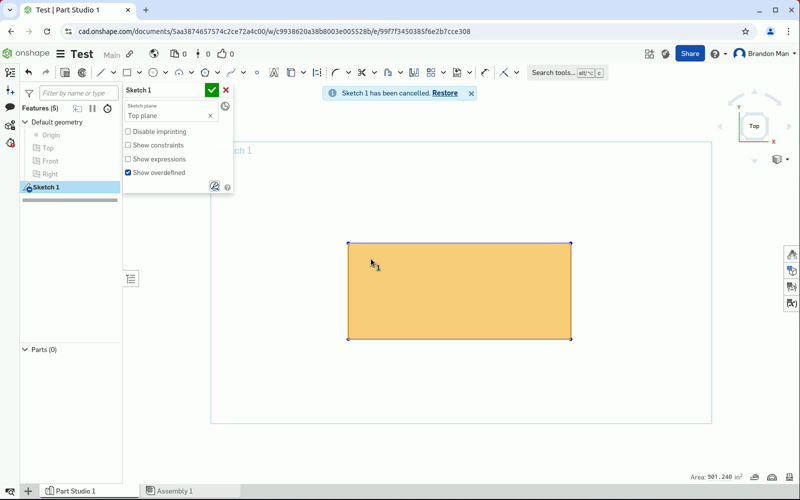
mouse_move(73, 352)
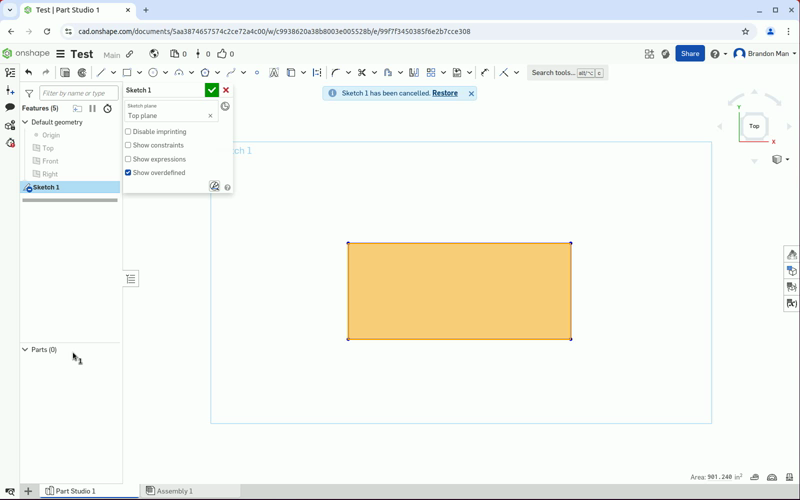
key(shift+y)
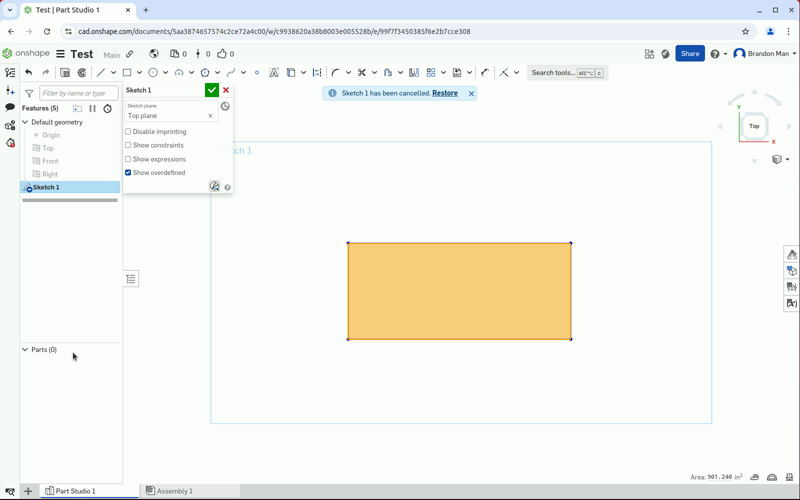
key(shift+e)
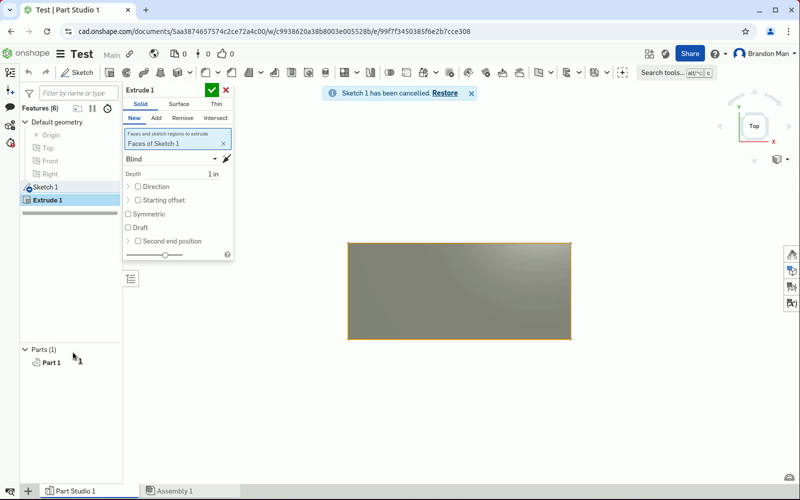
mouse_move(143, 106)
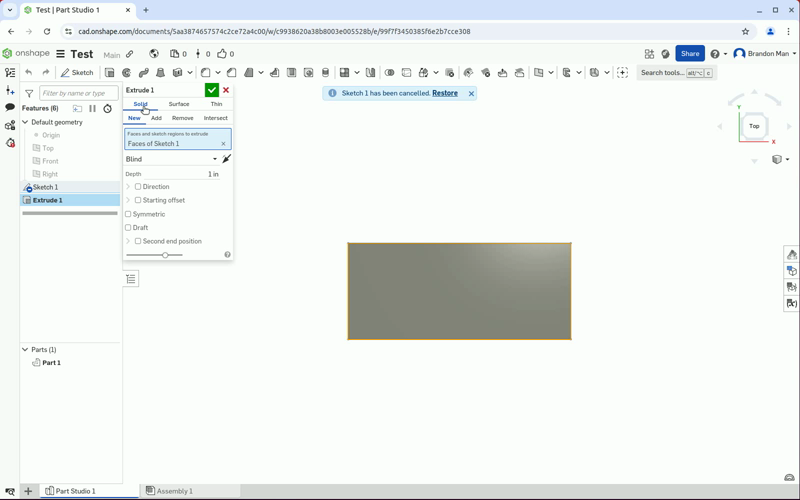
click(143, 106)
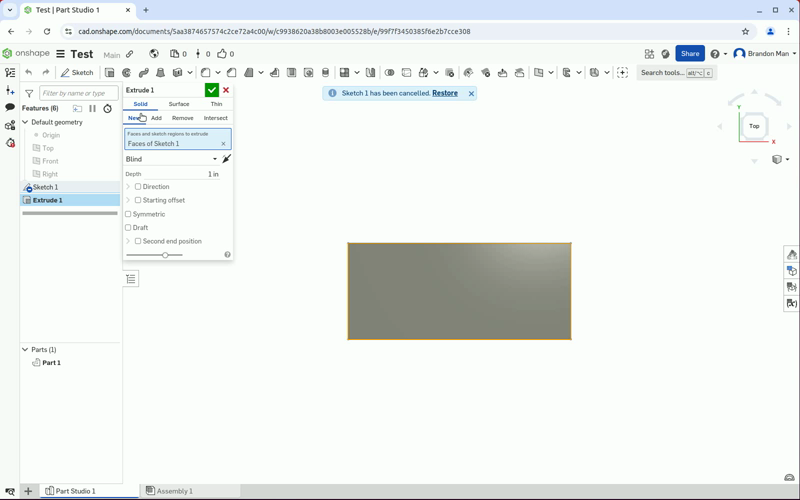
mouse_move(137, 120)
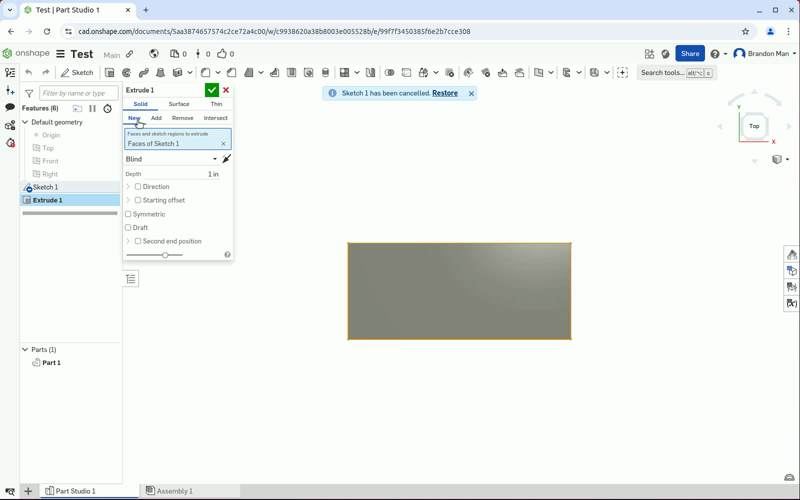
click(137, 120)
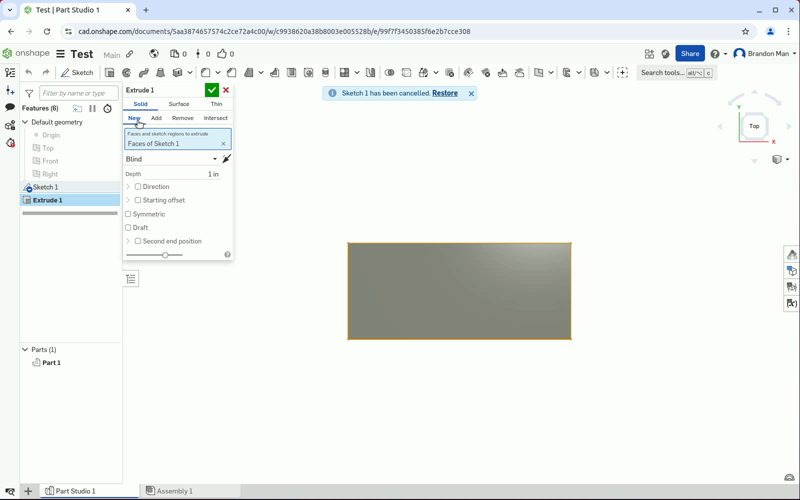
key(tab, 4)
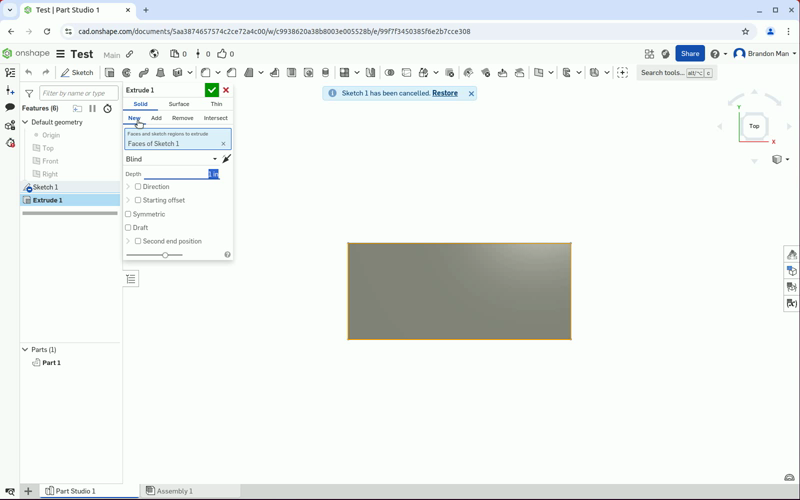
text(14.443)
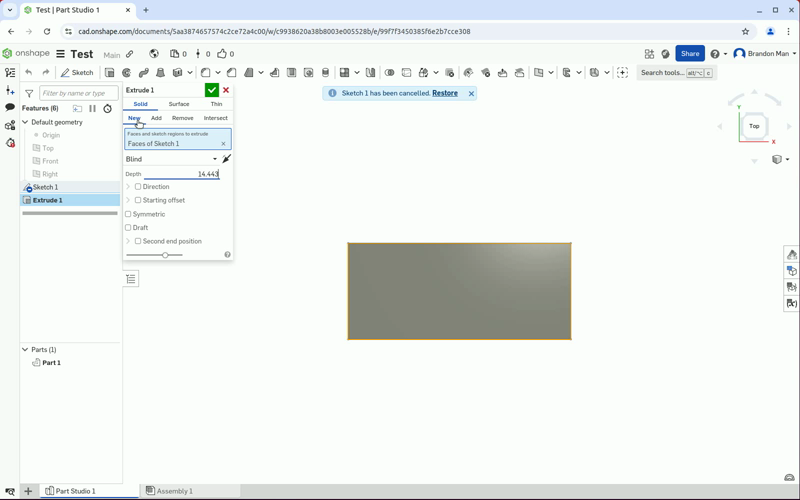
key(enter)
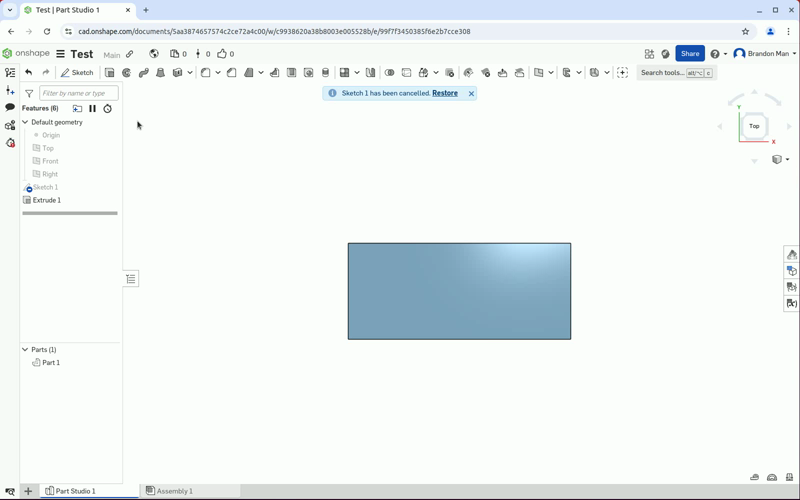
key(shift+h)
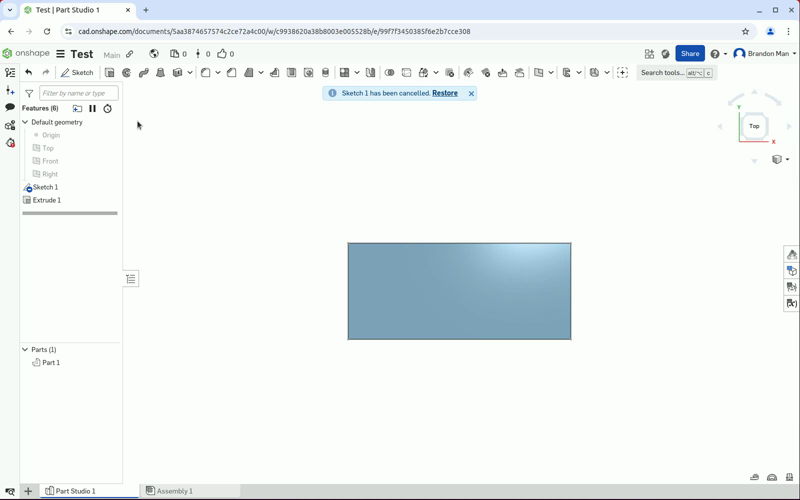
key(shift+h)
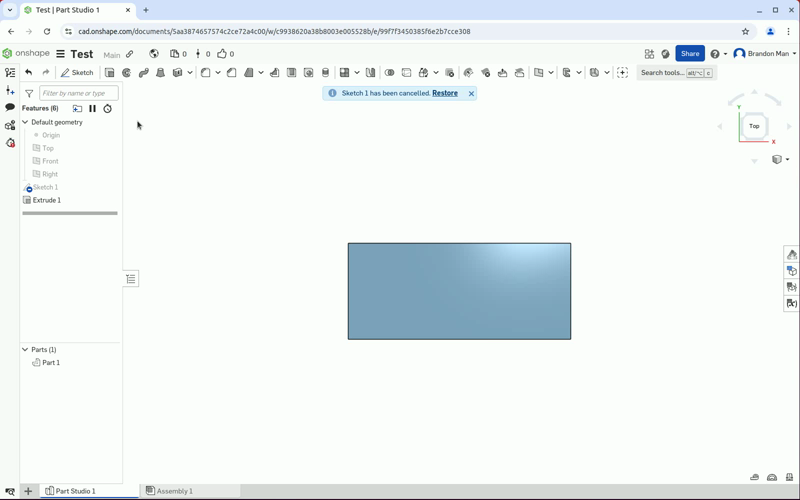
mouse_move(73, 189)
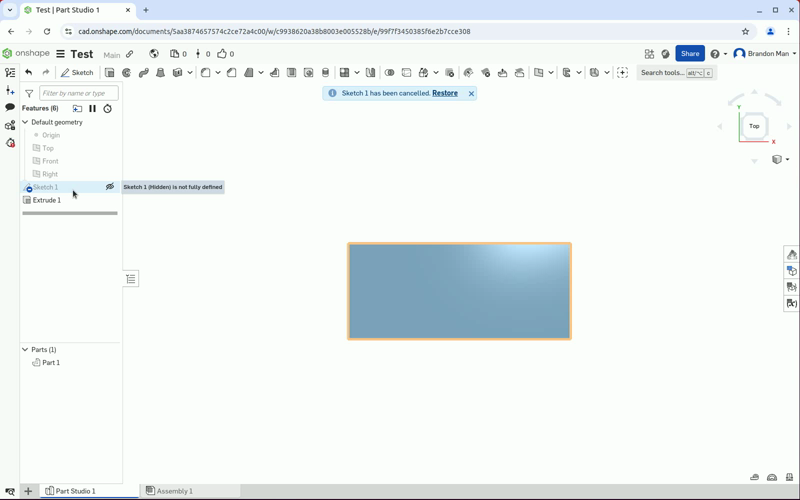
click(73, 189)
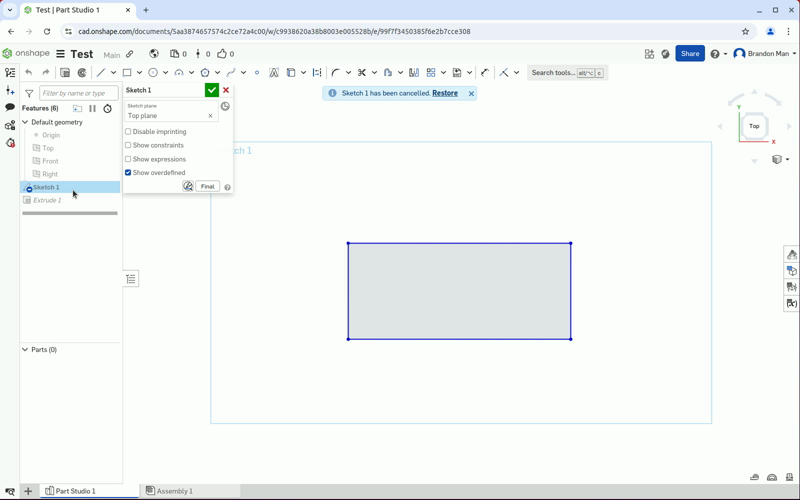
mouse_move(229, 92)
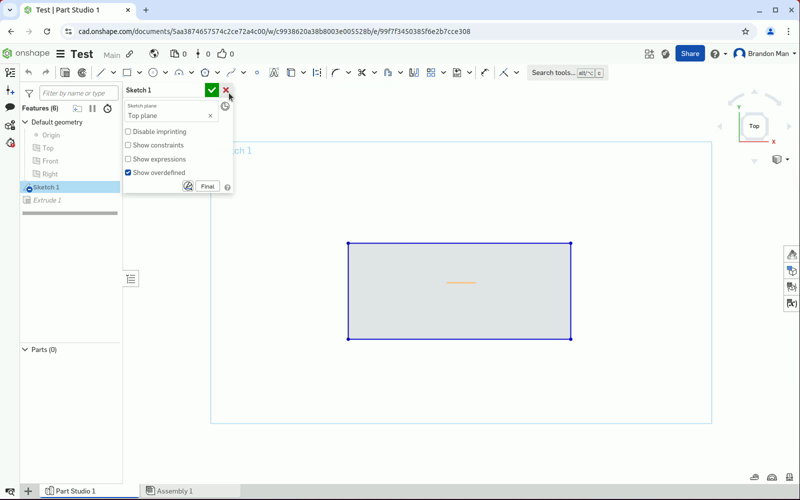
click(229, 92)
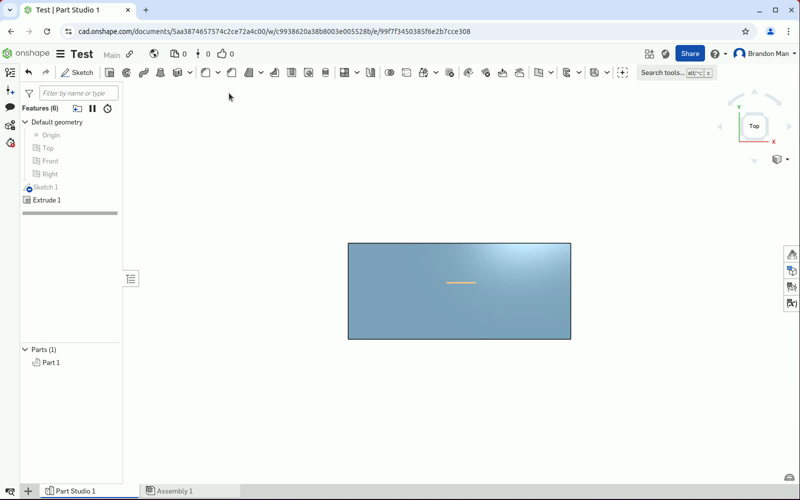
mouse_move(73, 352)
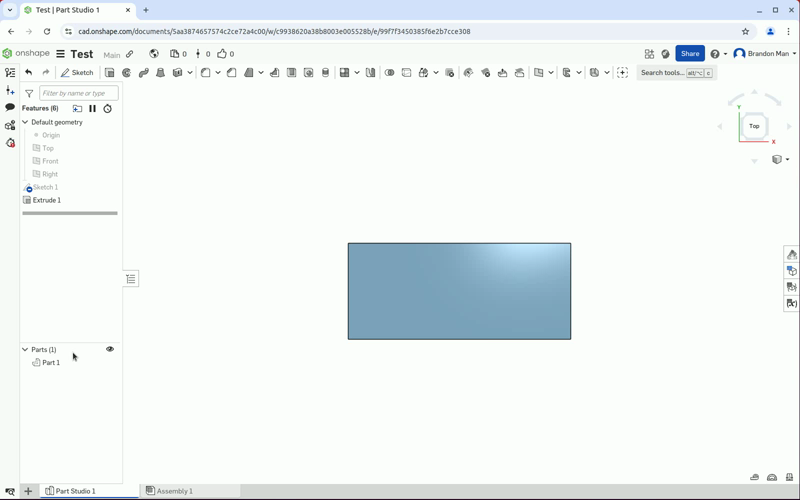
key(y)
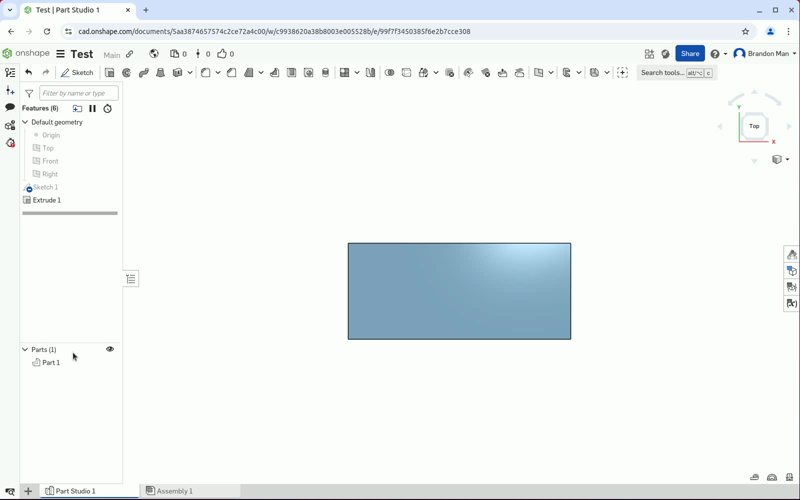
key(shift+p)
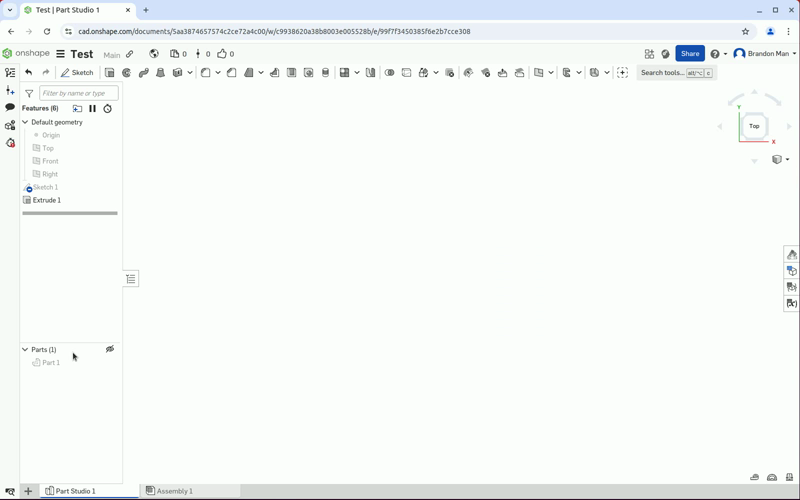
key(space)
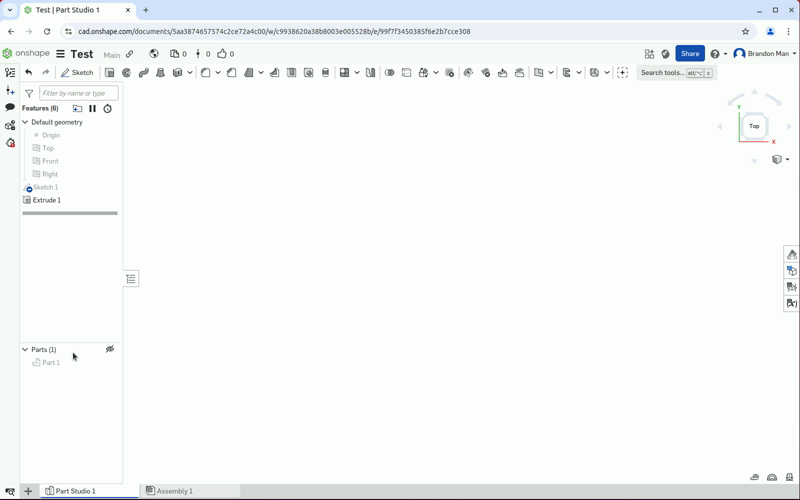
key_down(shift)
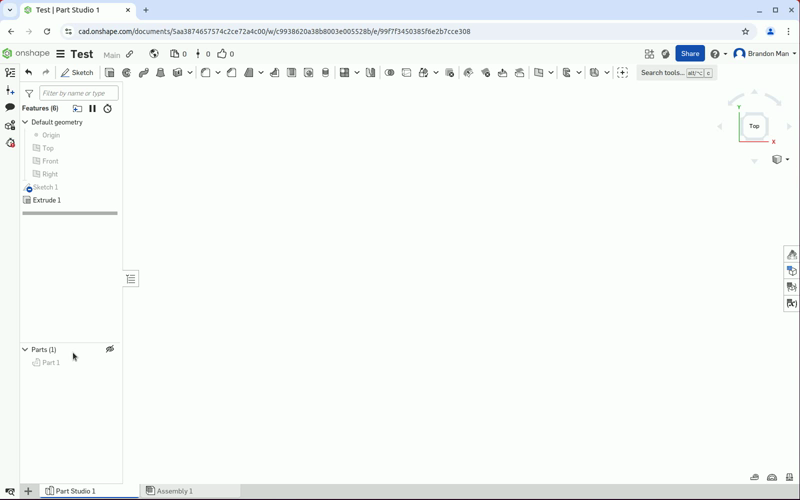
key(up)
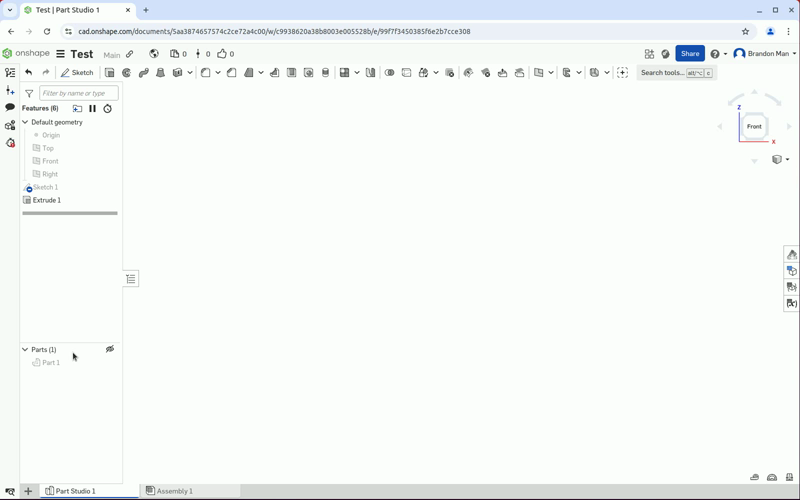
key_up(shift)
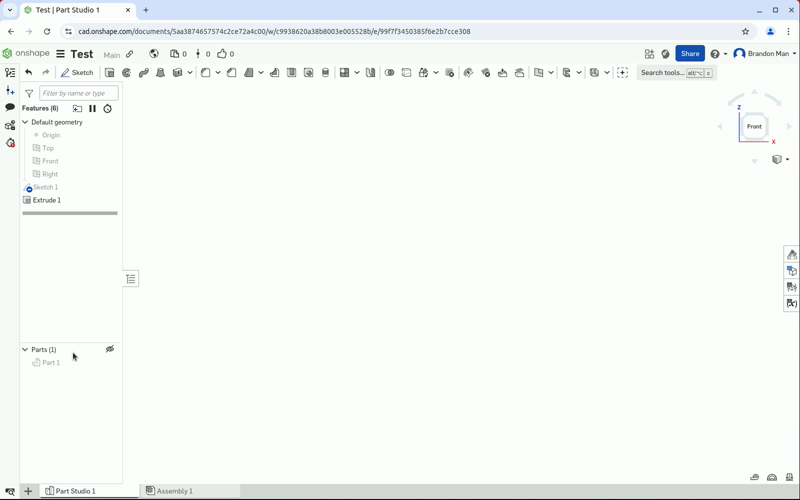
mouse_move(73, 352)
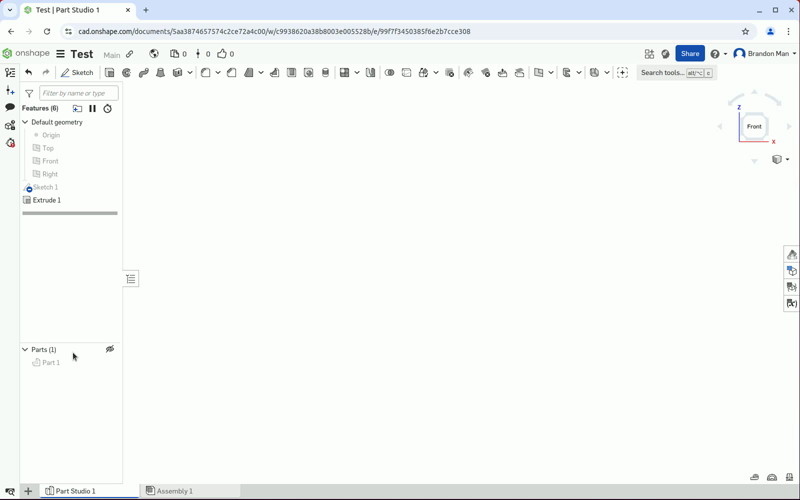
key(shift+y)
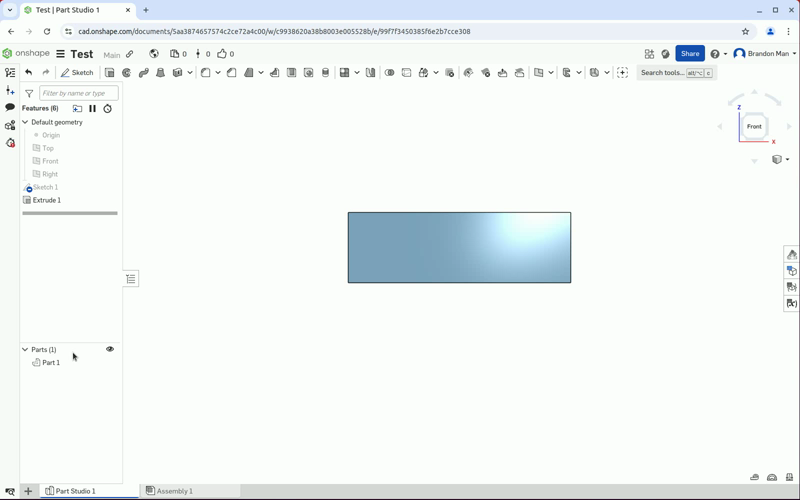
mouse_move(541, 75)
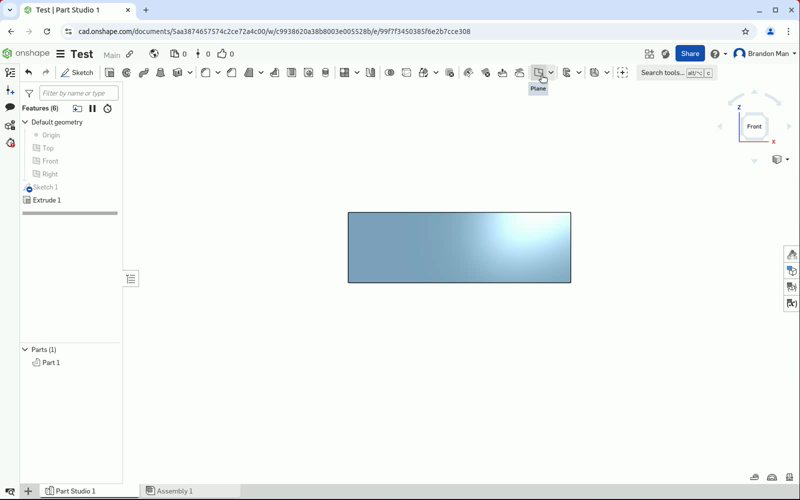
click(541, 75)
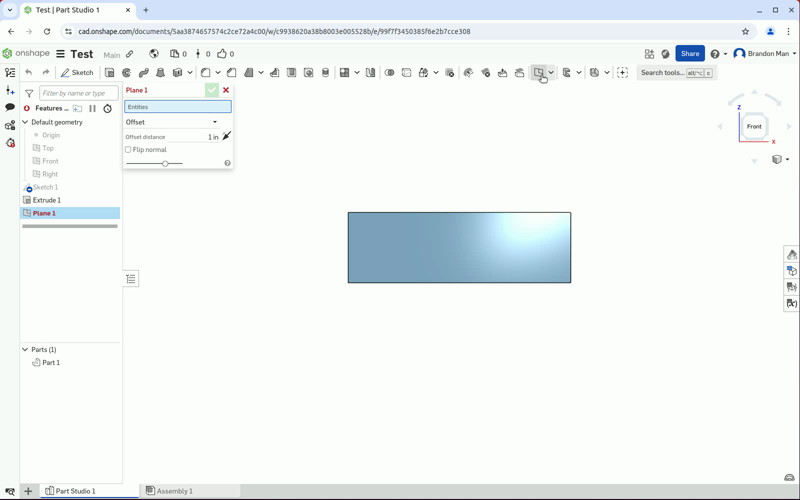
mouse_move(73, 163)
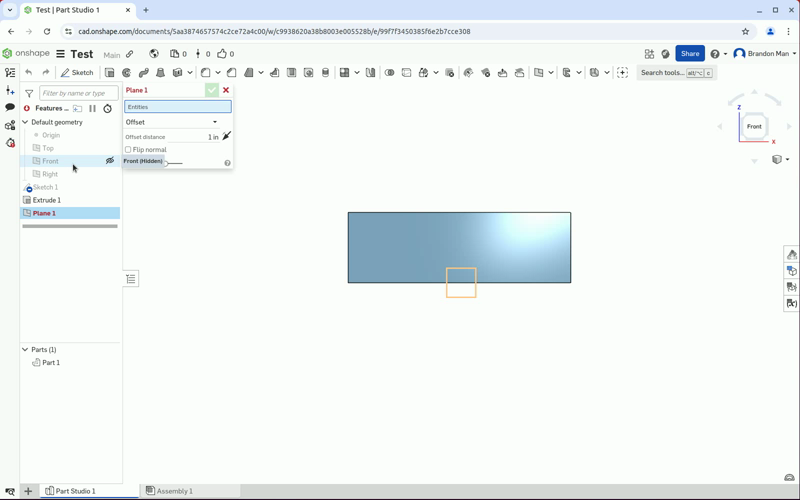
click(73, 163)
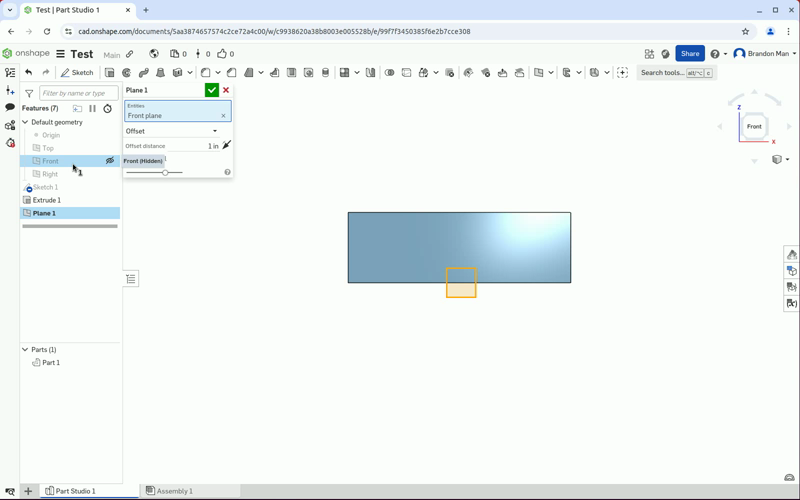
key(tab, 2)
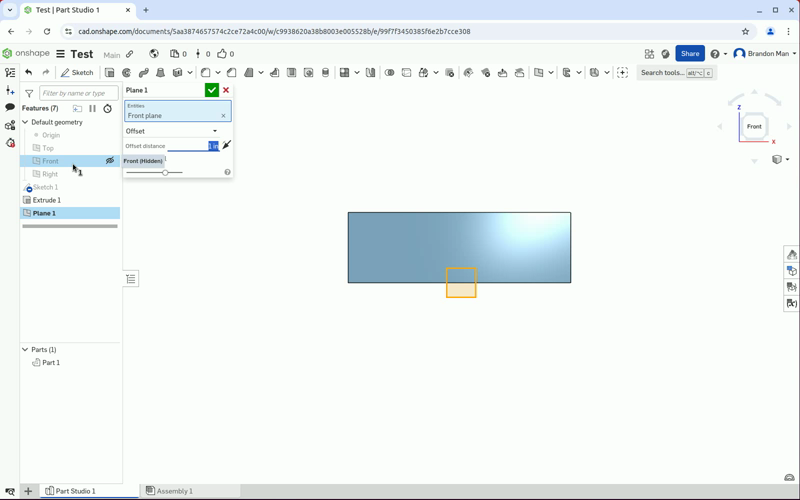
text(11.554)
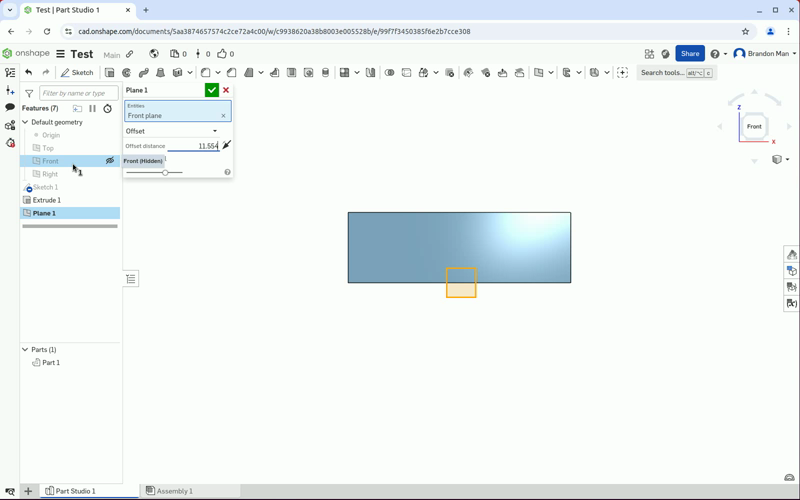
key(enter, 2)
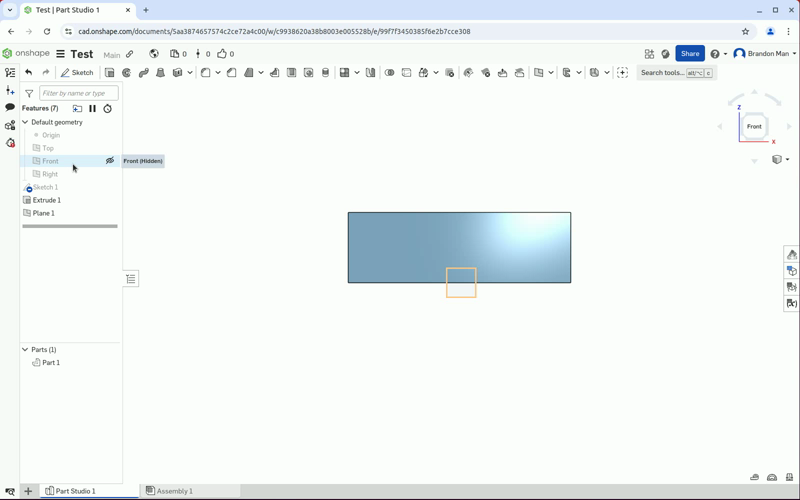
key(shift+s)
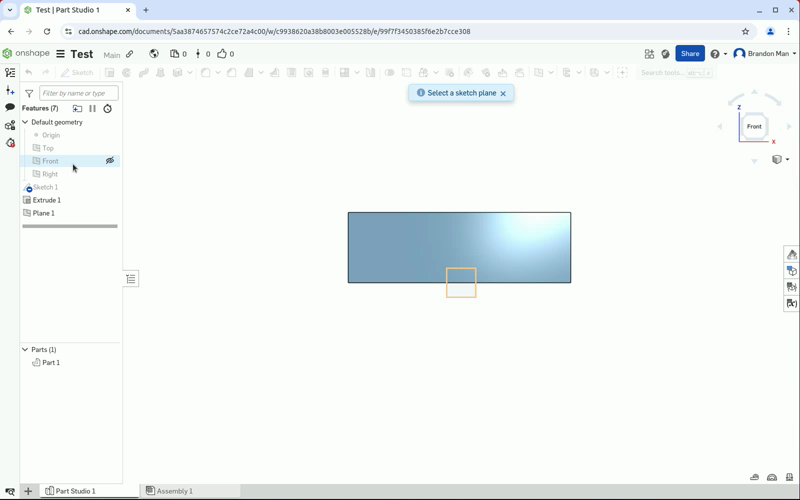
mouse_move(73, 215)
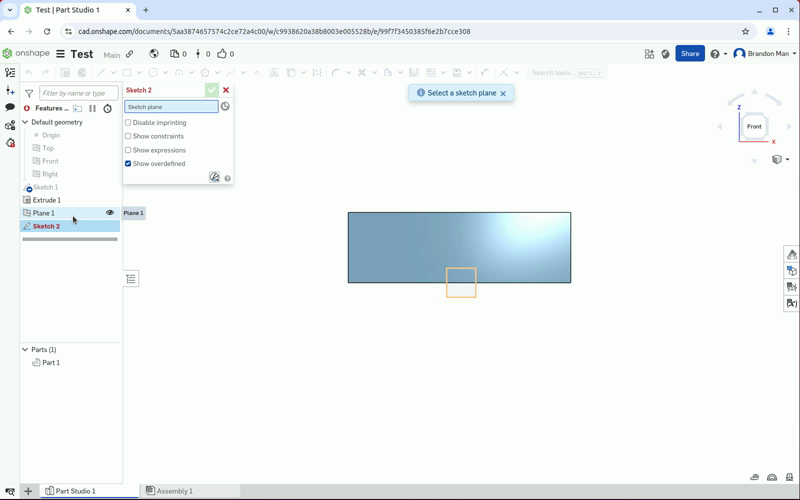
click(73, 215)
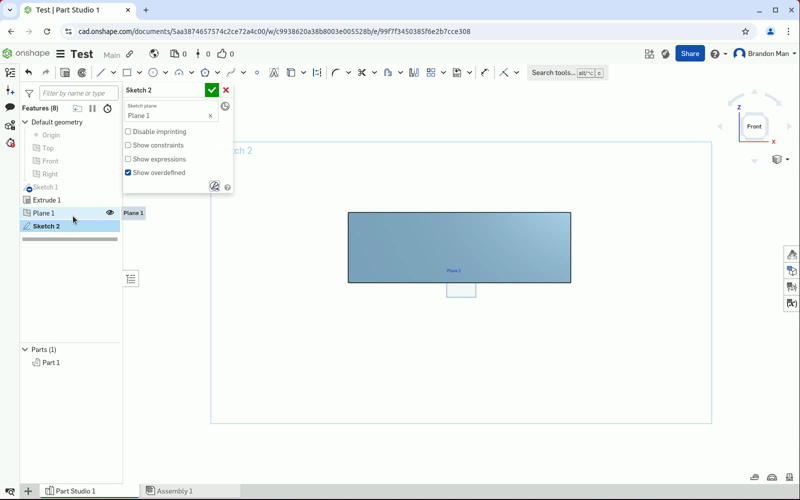
mouse_move(73, 352)
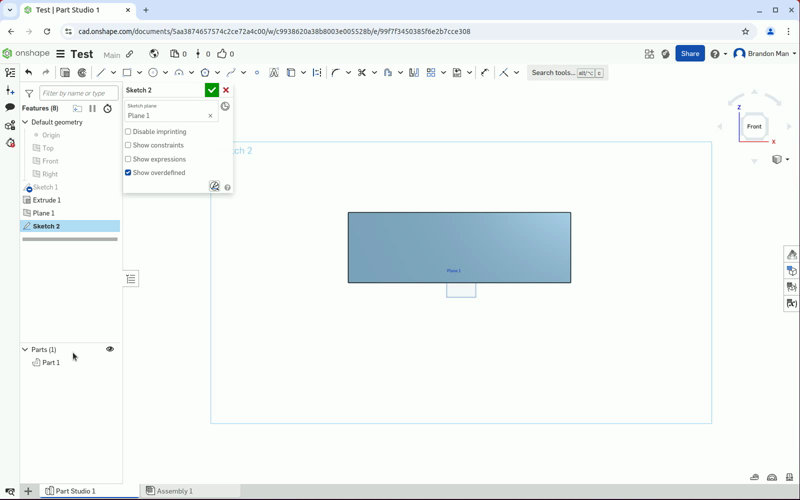
key(y)
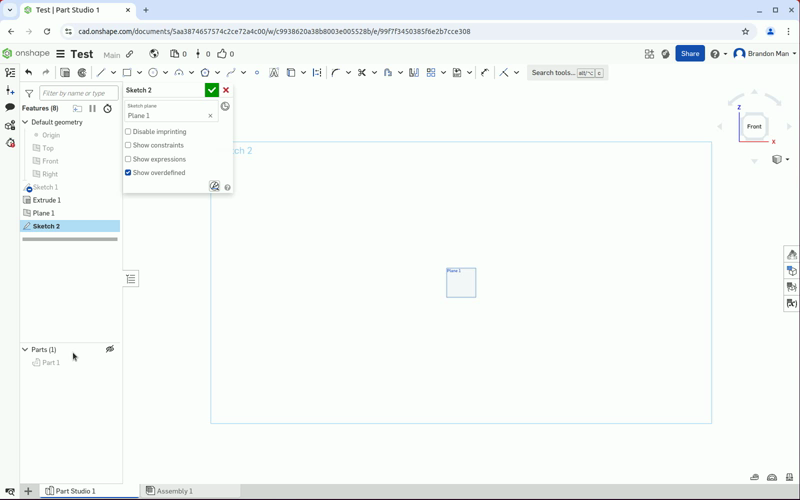
key(a)
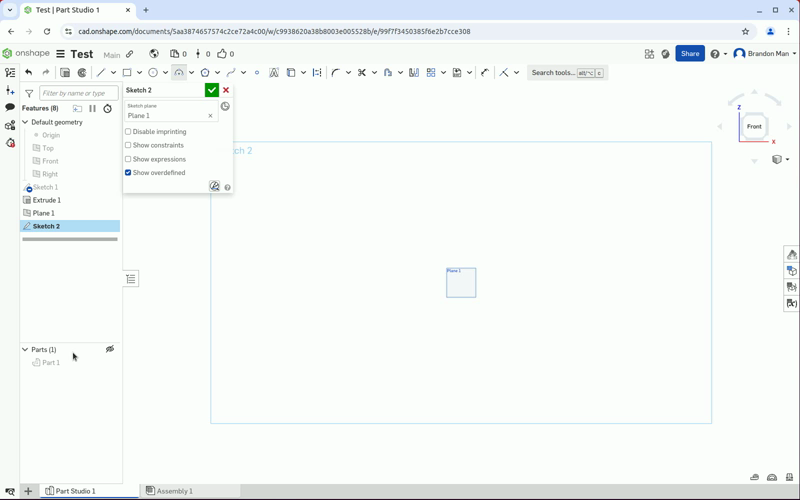
key_down(shift)
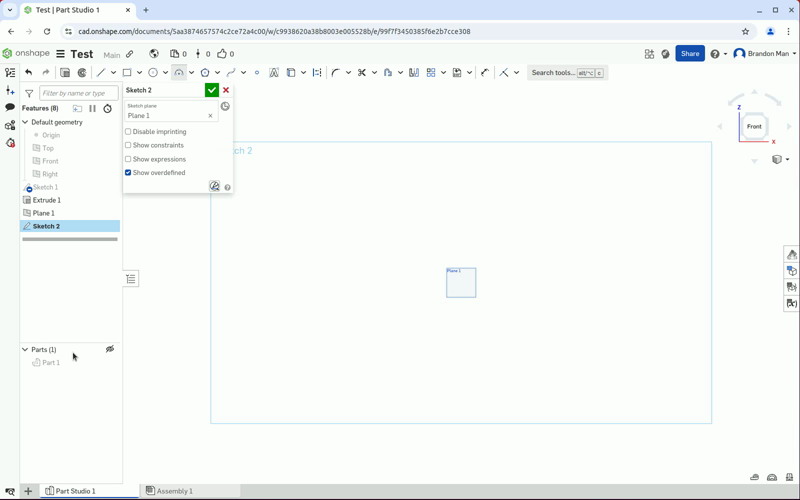
mouse_move(359, 282)
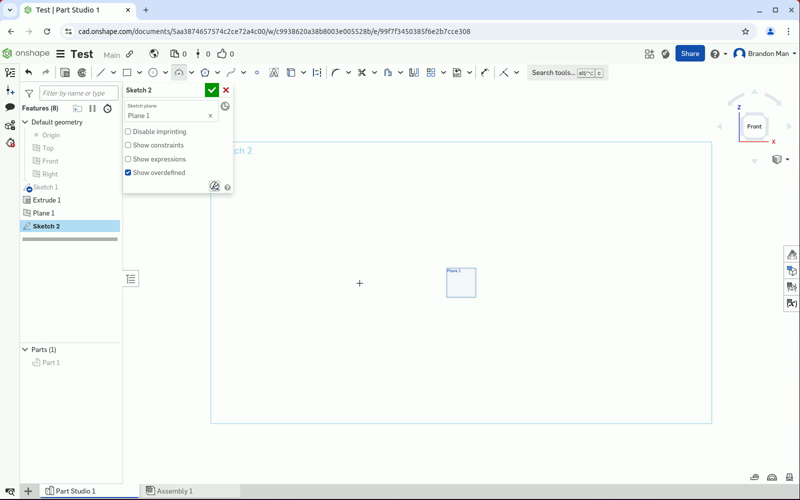
click(359, 282)
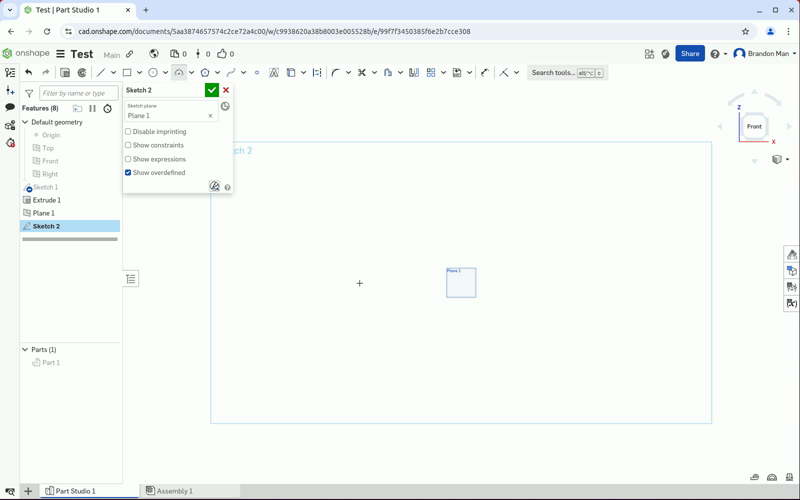
key_up(shift)
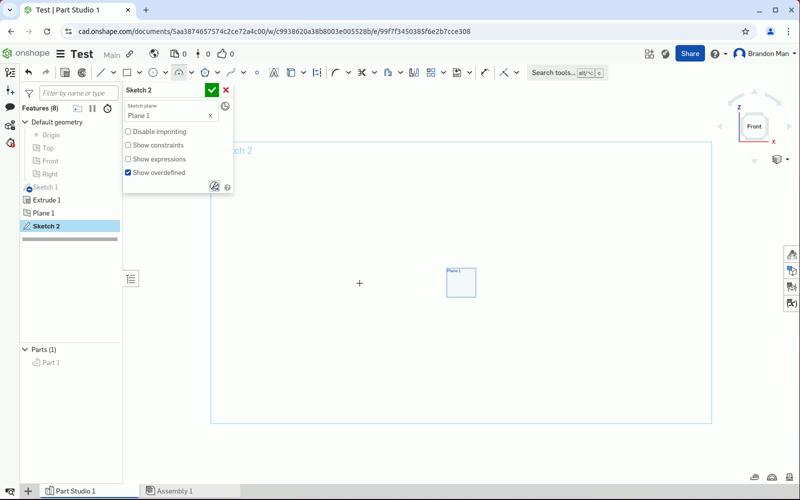
key_down(shift)
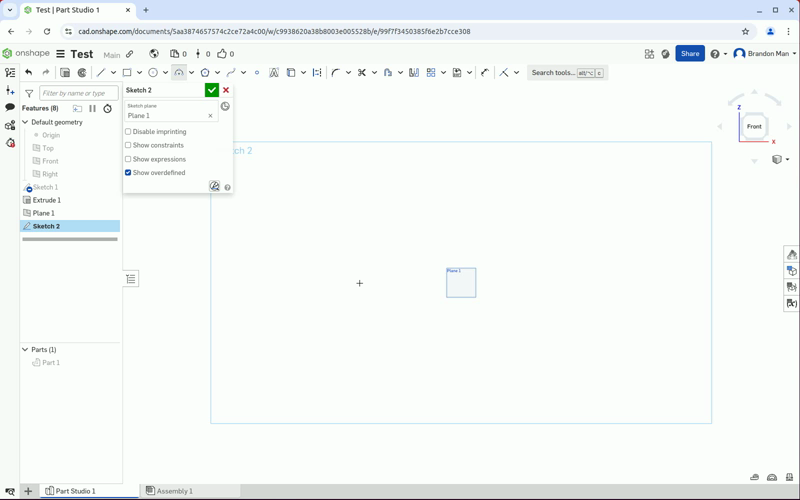
mouse_move(389, 282)
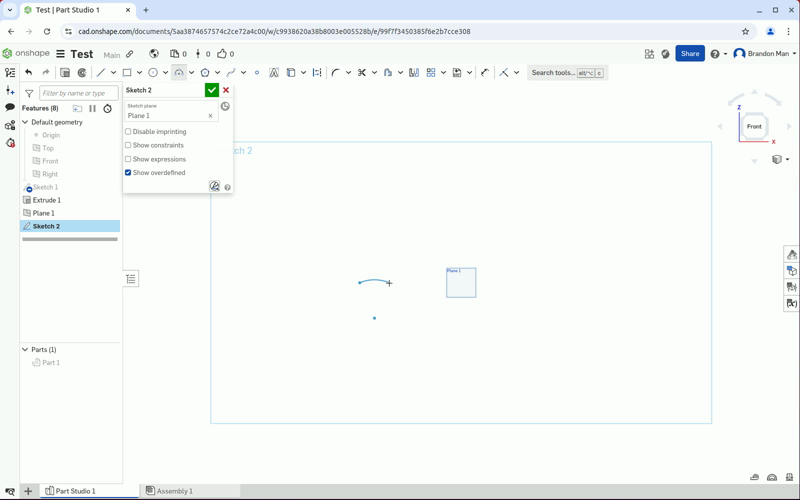
click(389, 282)
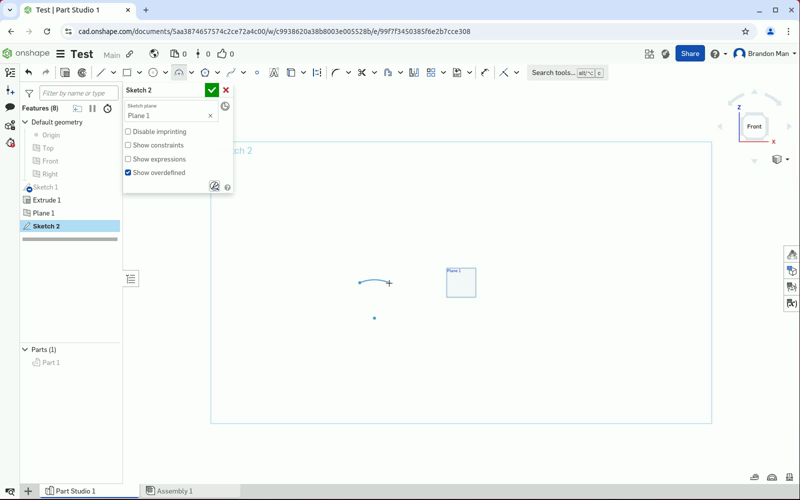
mouse_move(374, 292)
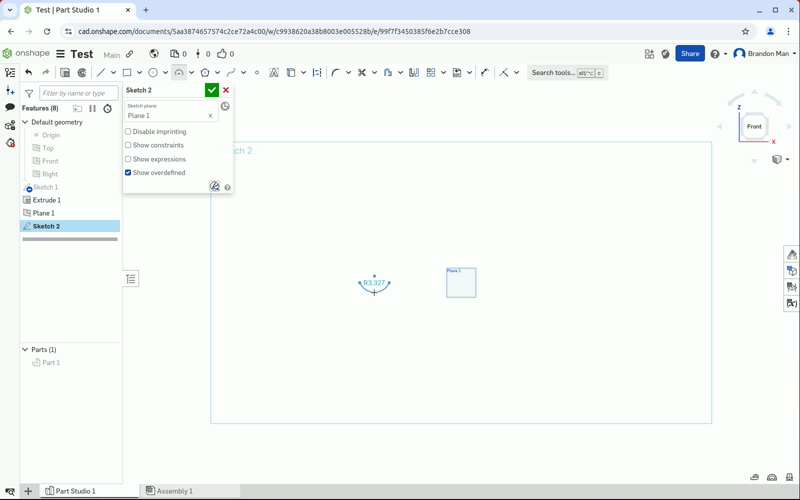
click(374, 292)
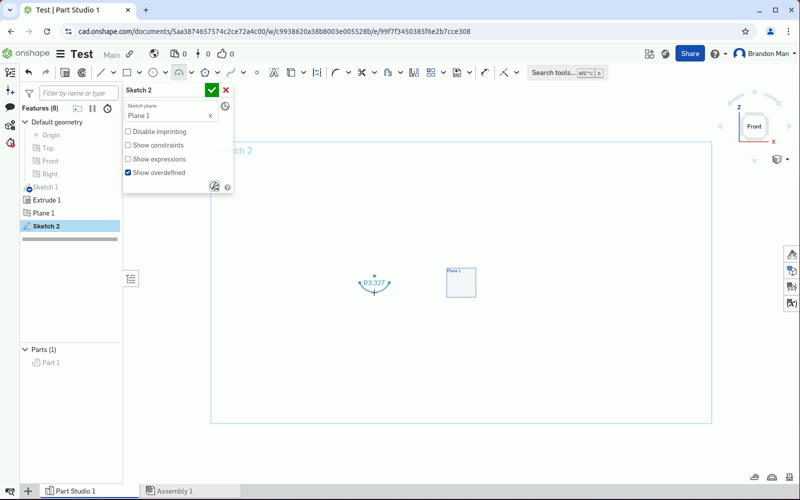
key_up(shift)
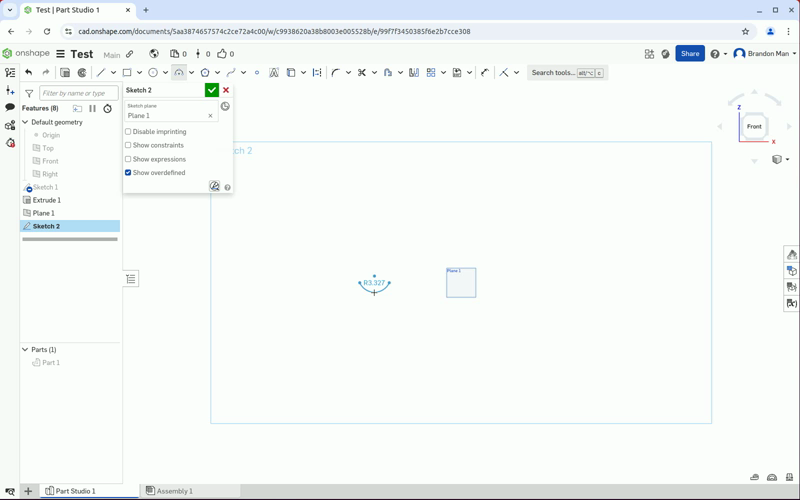
key(esc)
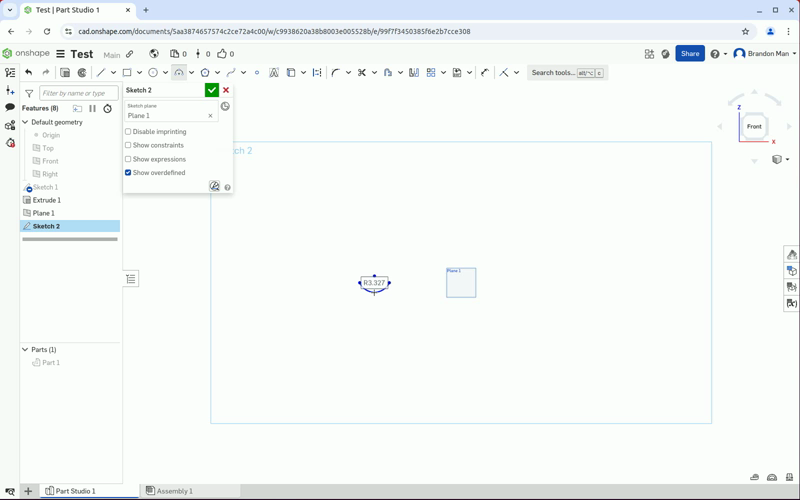
key(l)
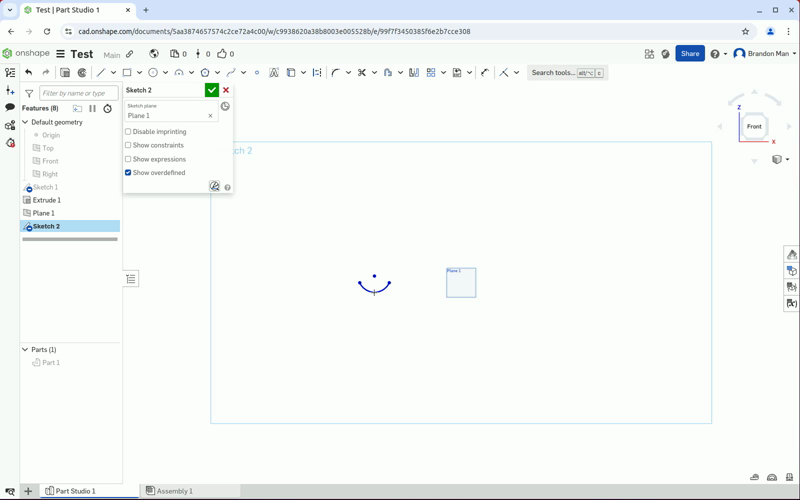
mouse_move(389, 282)
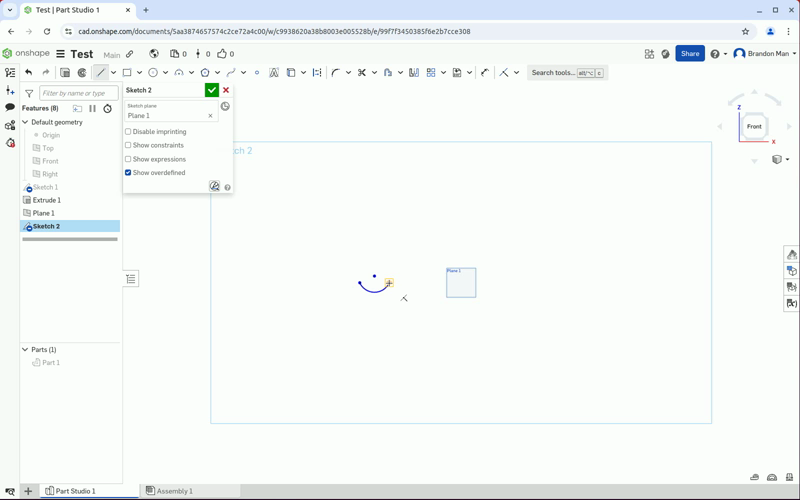
click(389, 282)
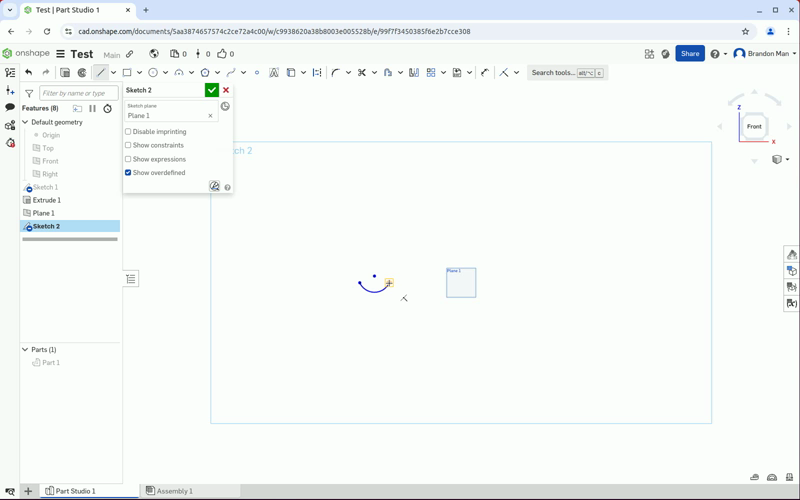
mouse_move(419, 282)
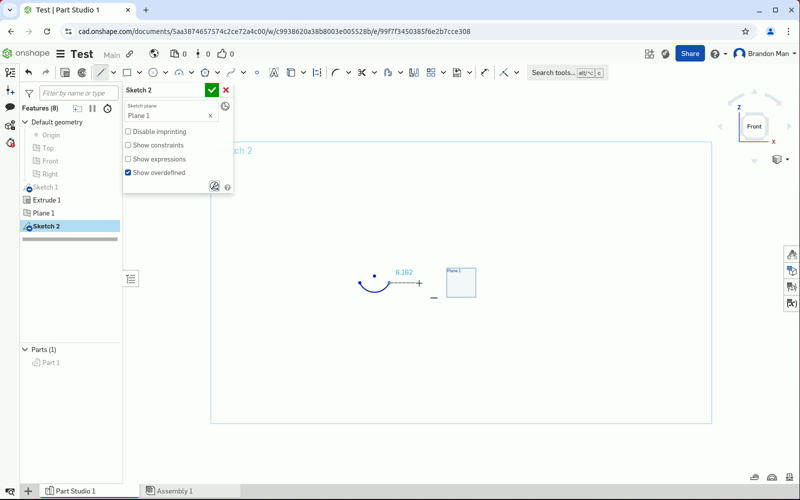
key_down(shift)
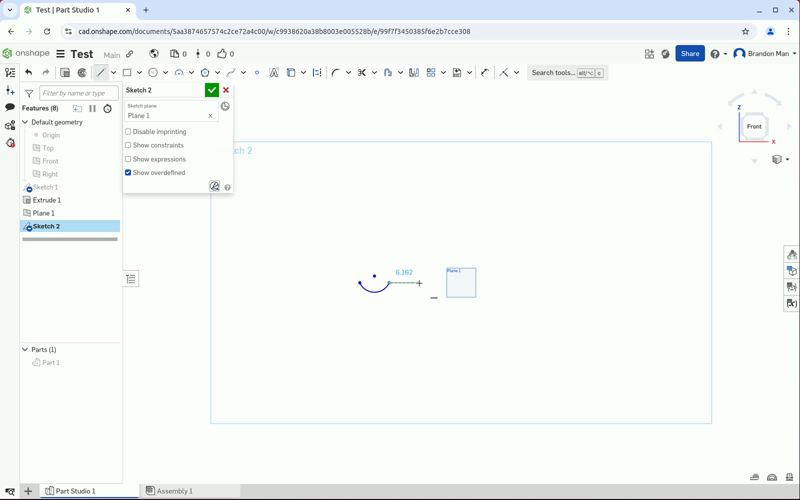
mouse_move(359, 282)
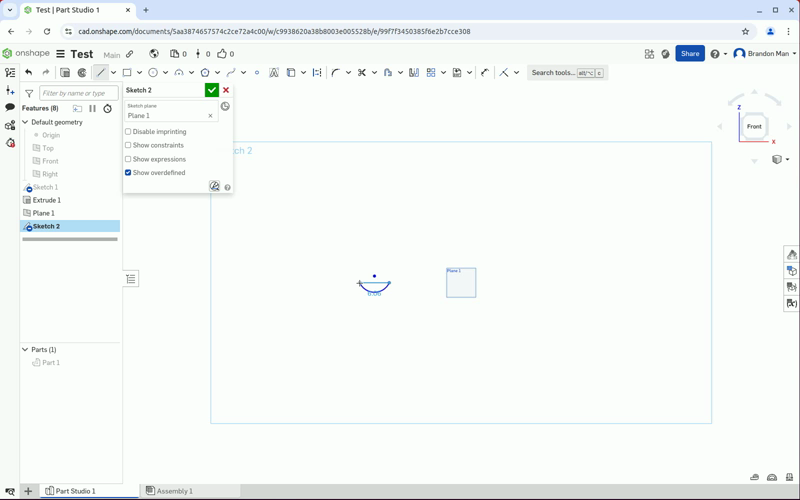
key_up(shift)
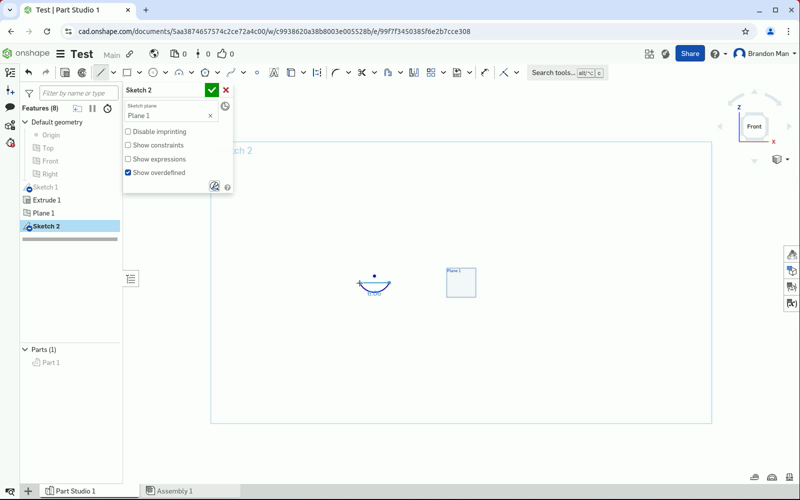
click(359, 282)
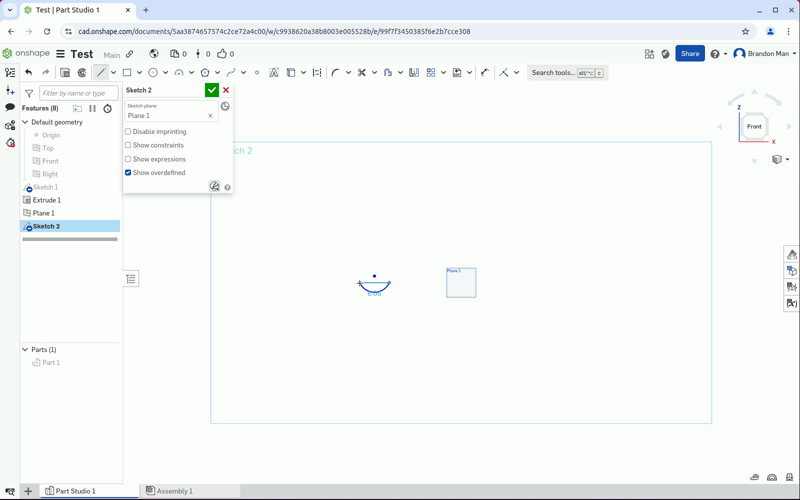
key(esc)
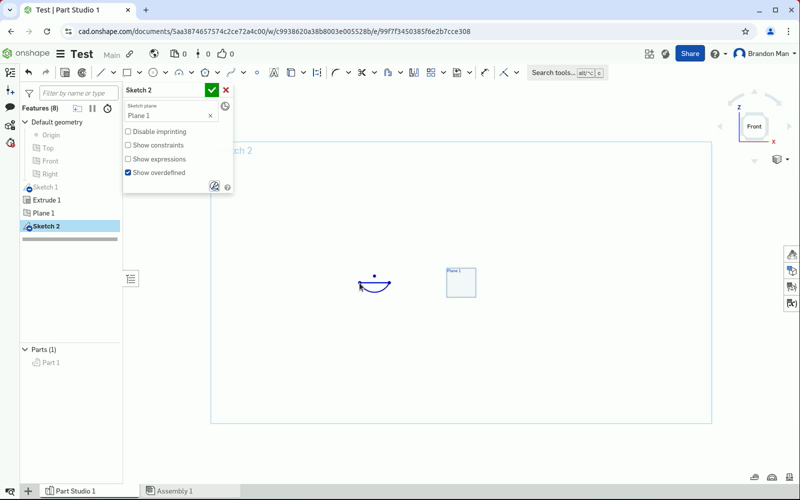
mouse_move(386, 286)
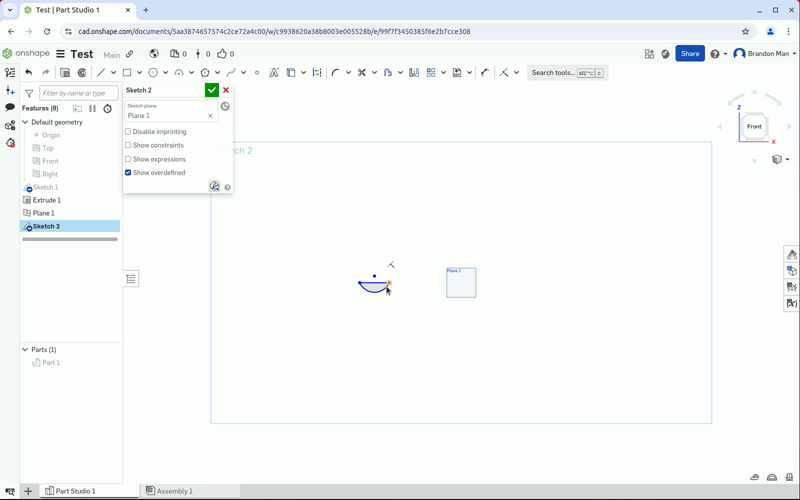
scroll(6)
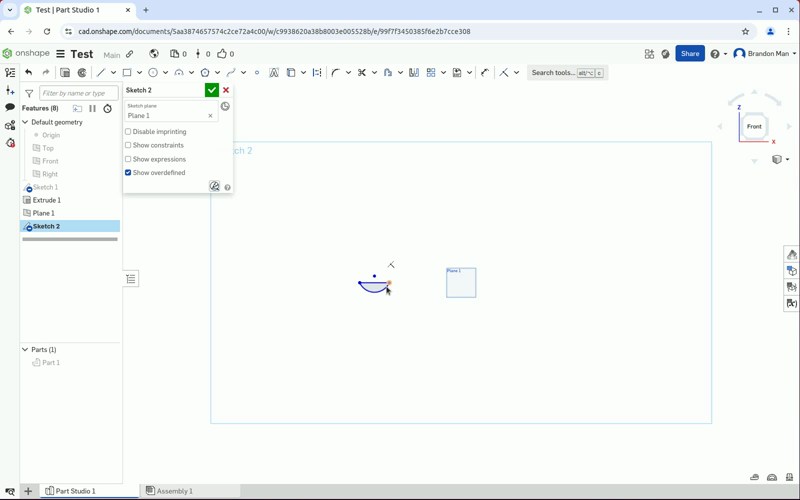
scroll(6)
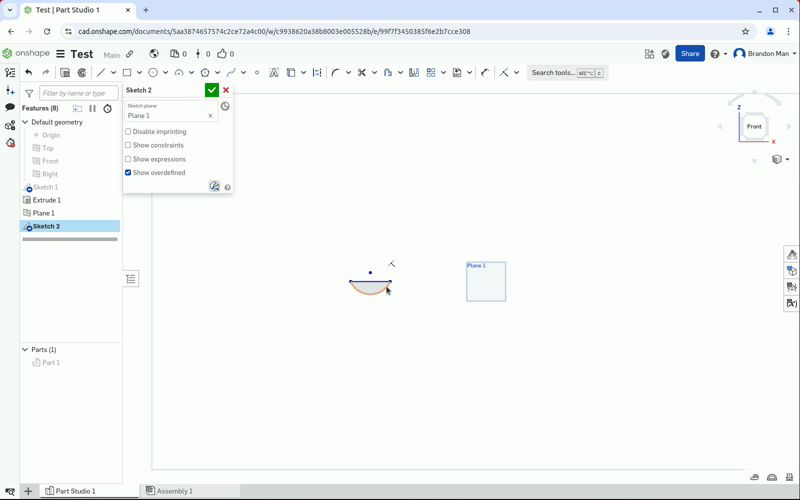
scroll(6)
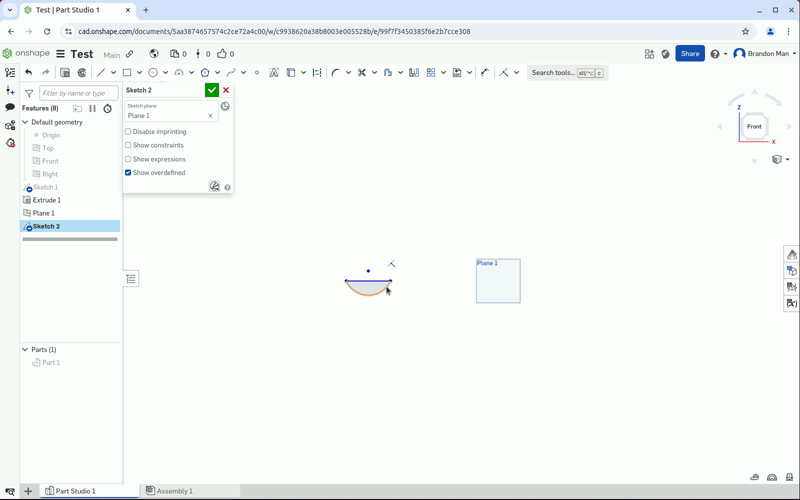
scroll(6)
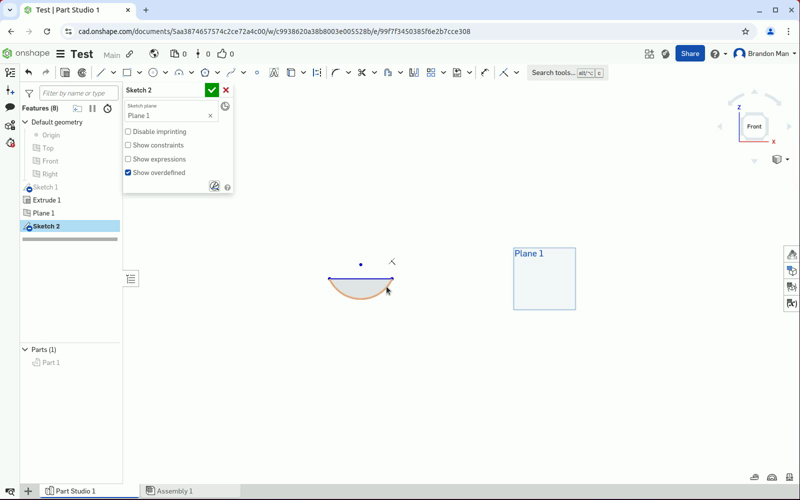
scroll(6)
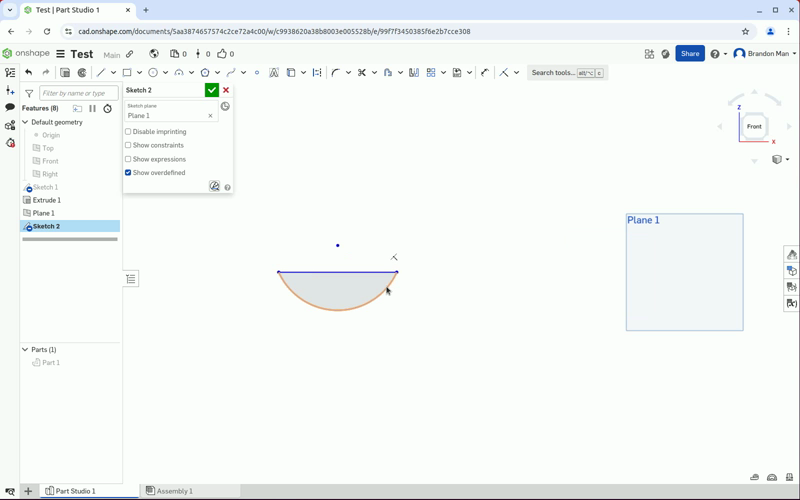
scroll(6)
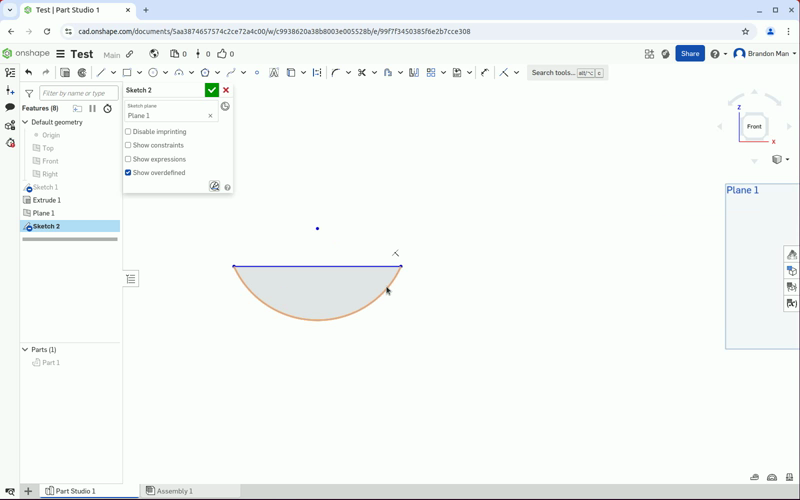
scroll(6)
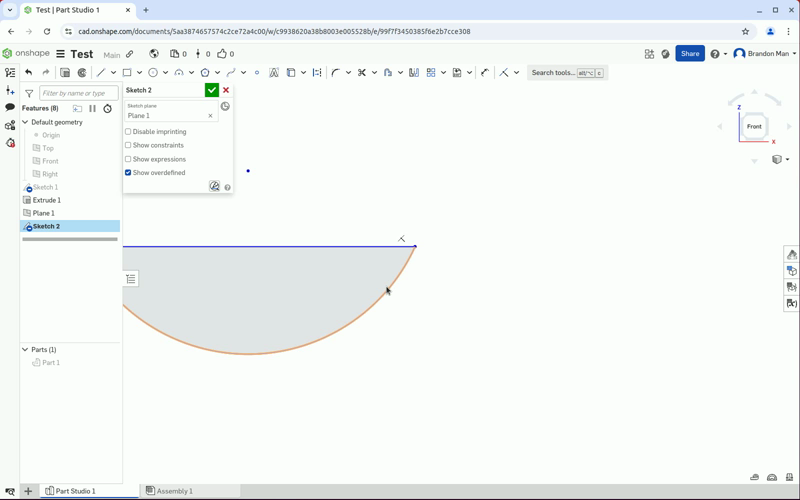
click(386, 286)
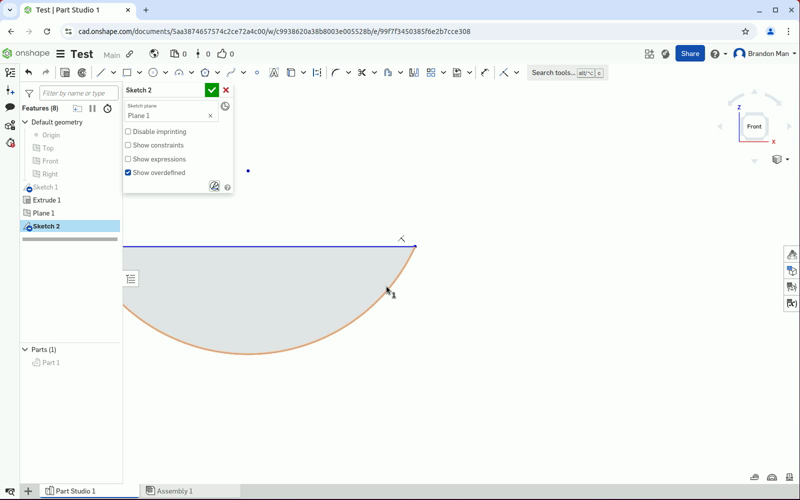
scroll(-6)
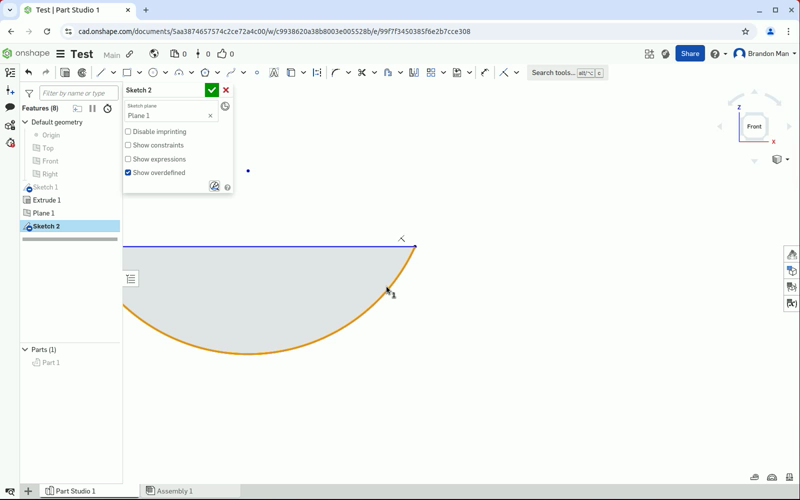
scroll(-6)
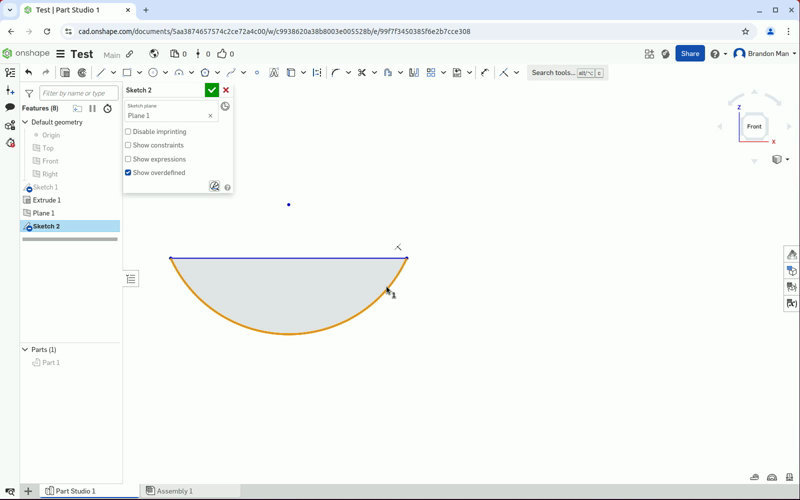
scroll(-6)
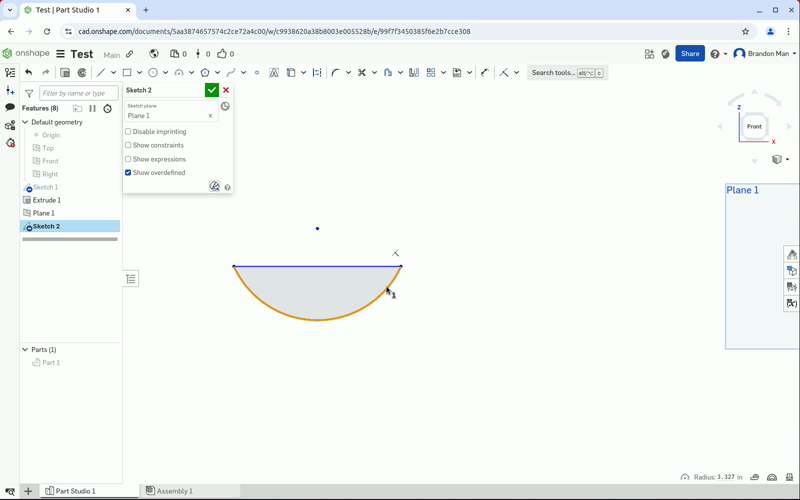
scroll(-6)
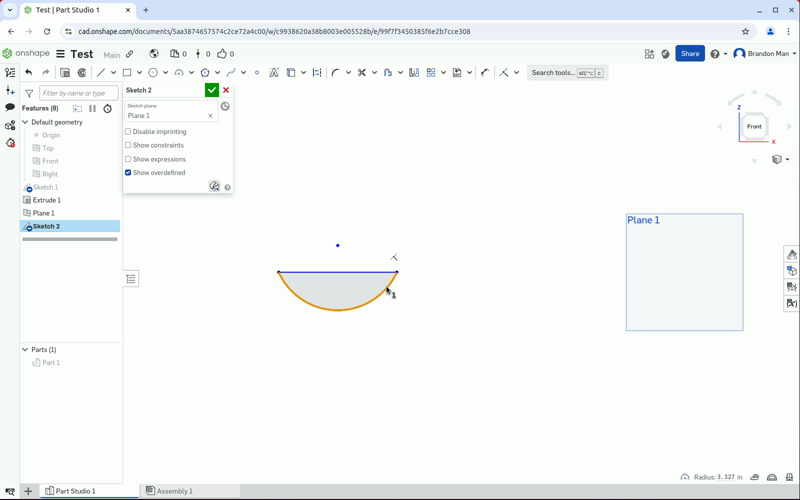
scroll(-6)
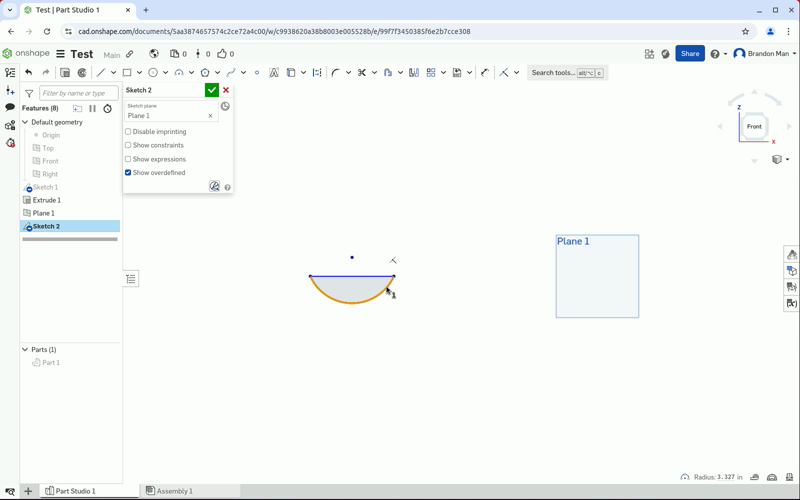
scroll(-6)
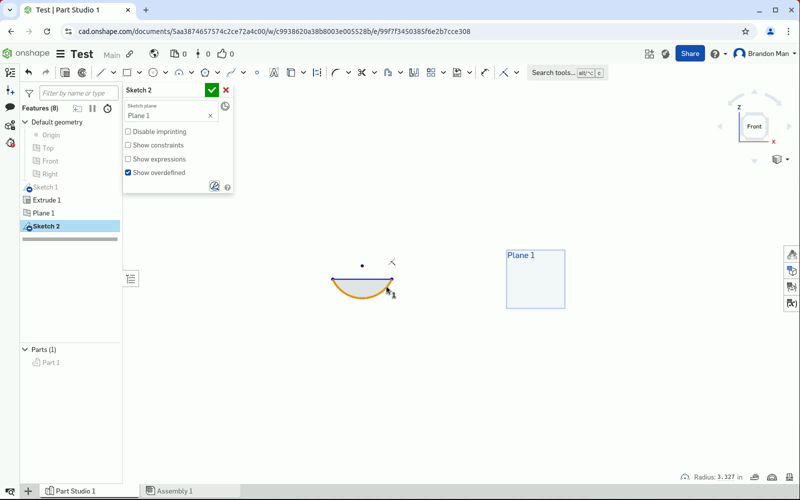
scroll(-6)
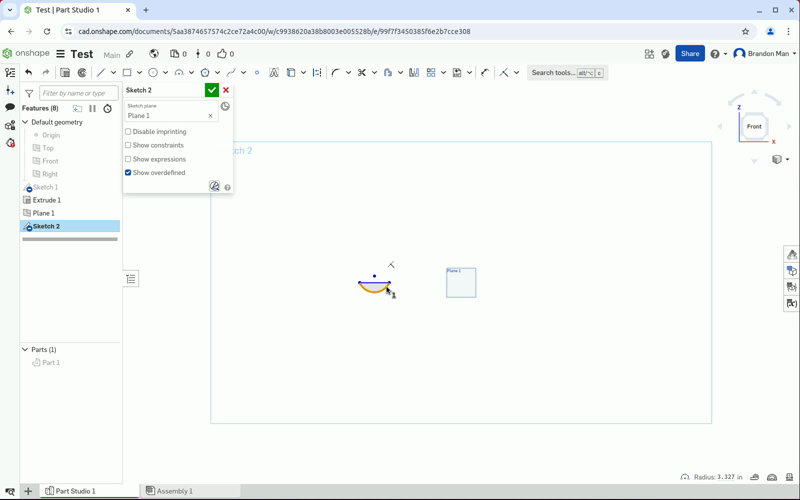
mouse_move(73, 352)
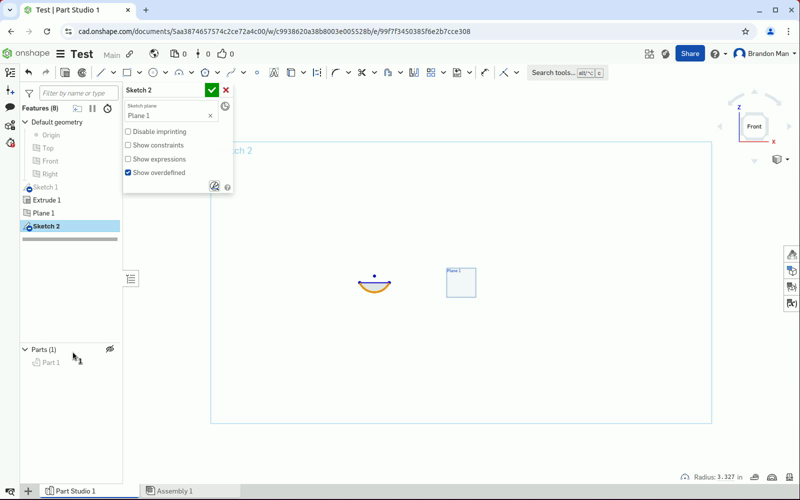
key(shift+y)
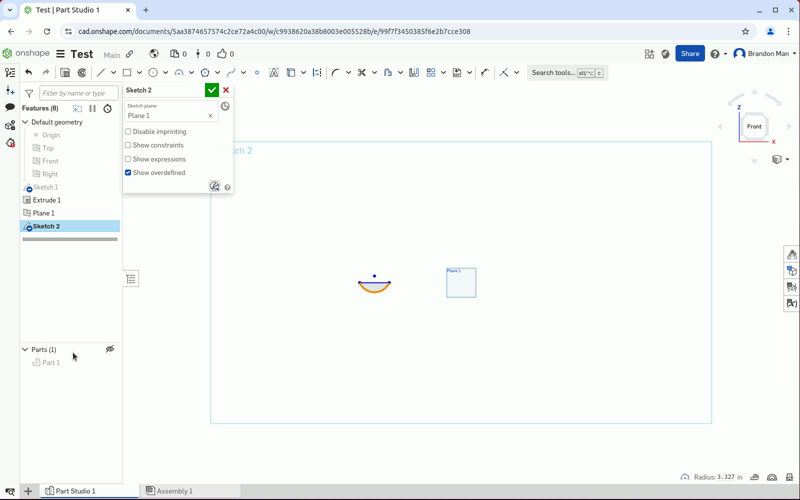
key(shift+e)
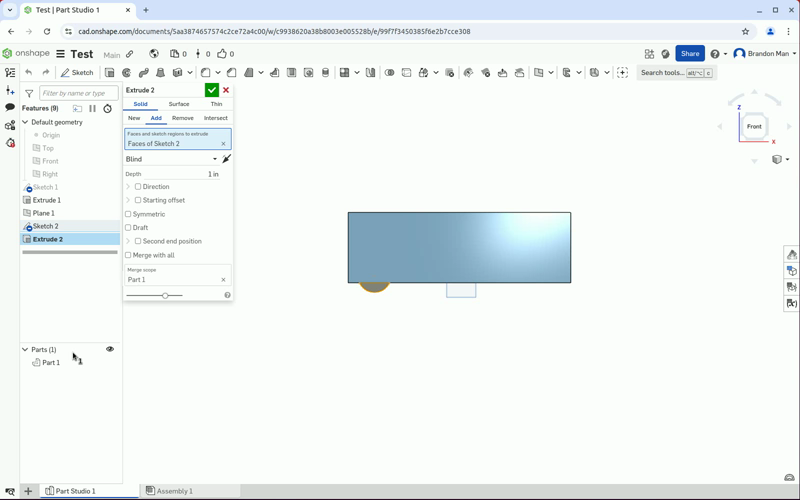
mouse_move(143, 106)
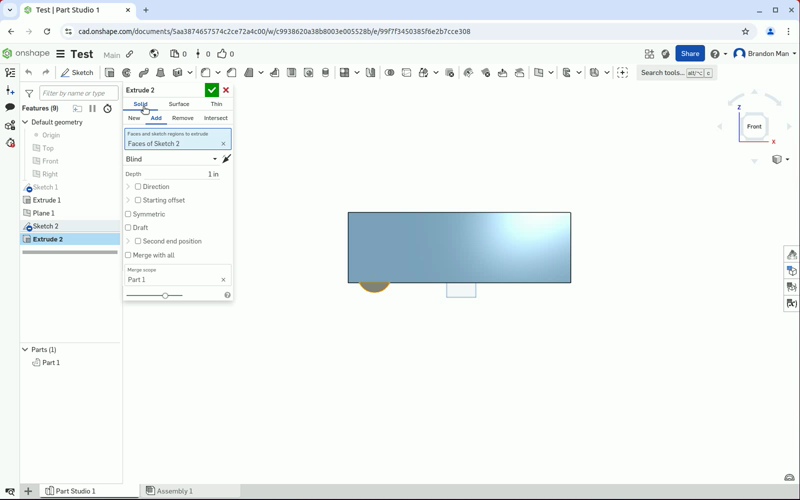
click(143, 106)
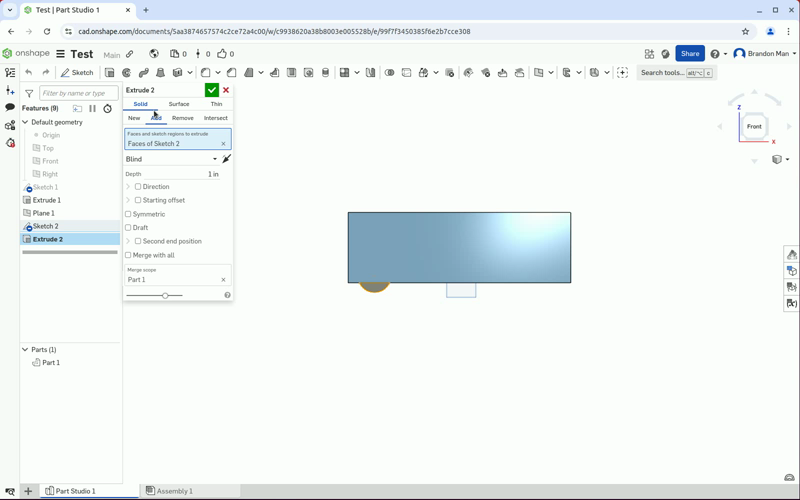
mouse_move(186, 120)
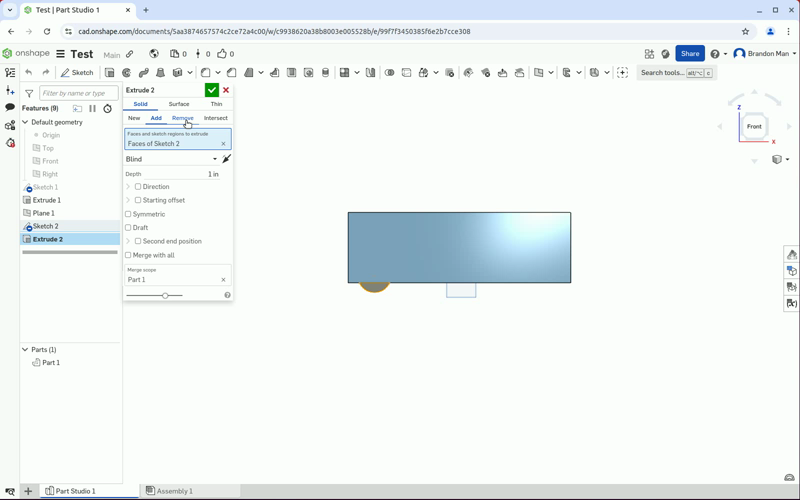
click(186, 120)
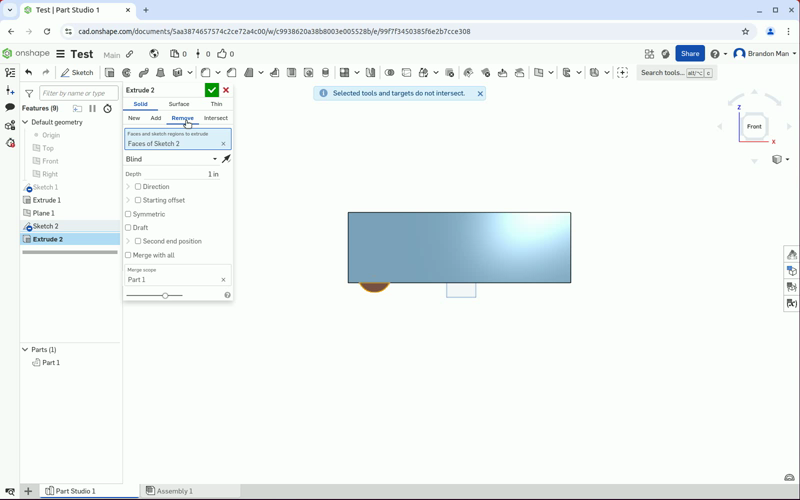
key(tab, 4)
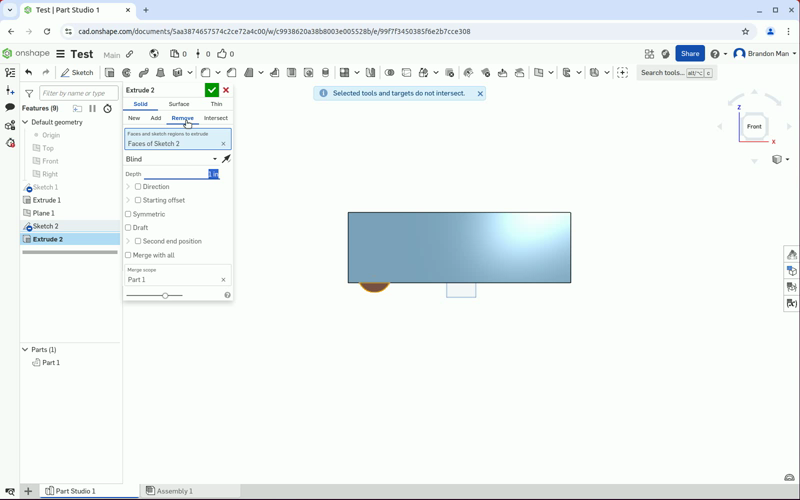
text(30.811)
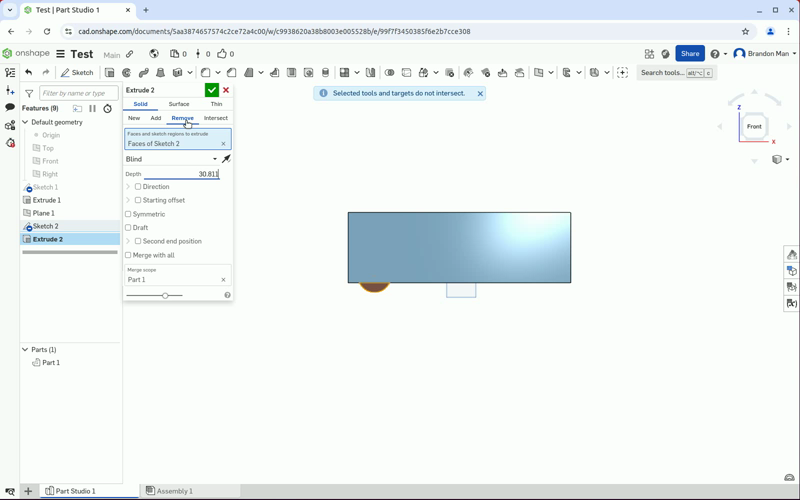
key(tab, 6)
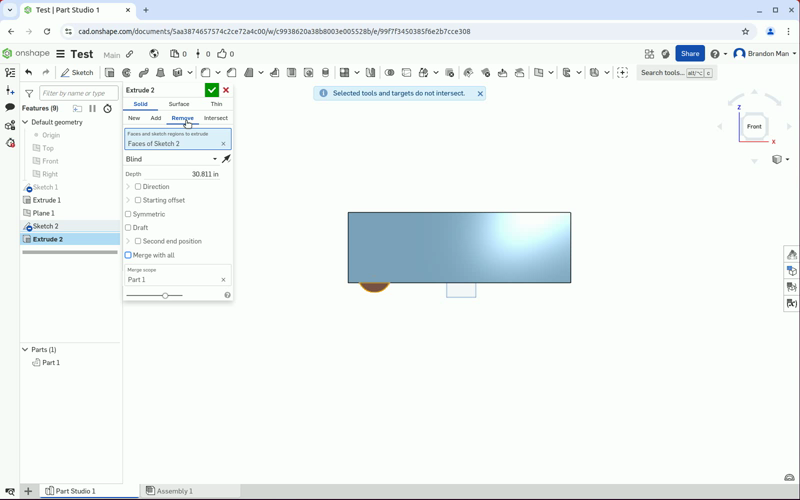
key(space)
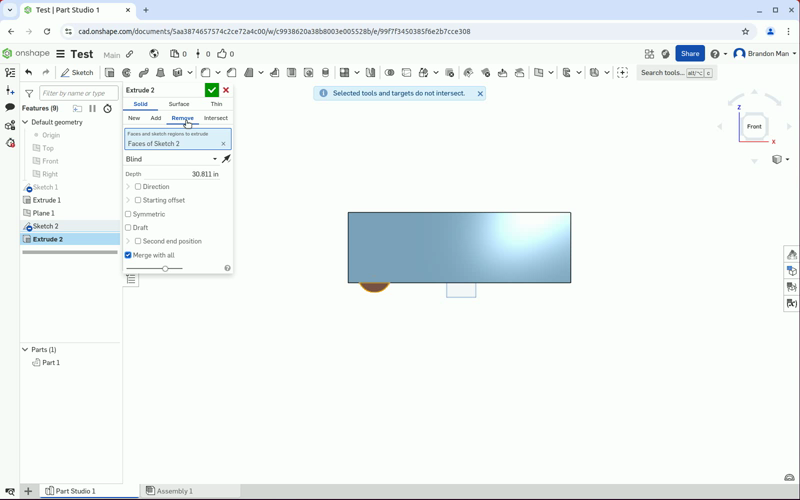
key(enter)
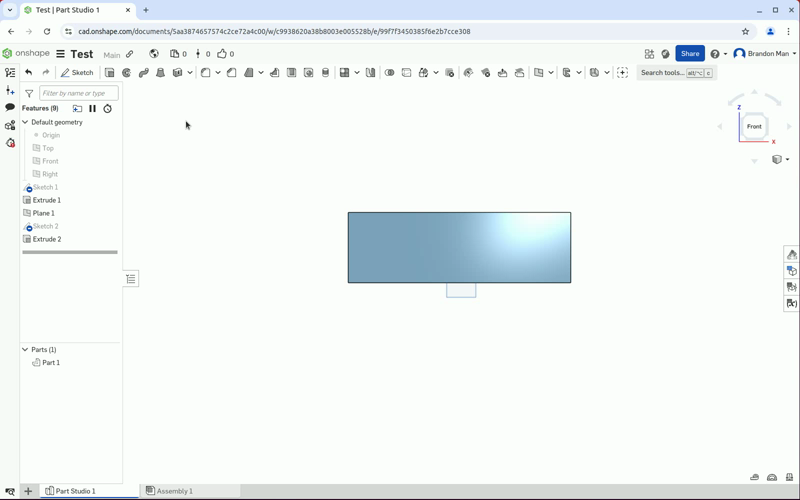
key(shift+h)
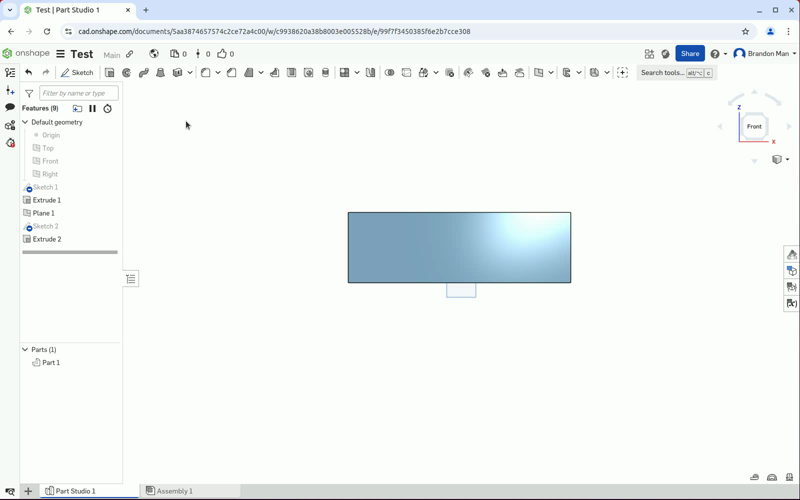
key(shift+h)
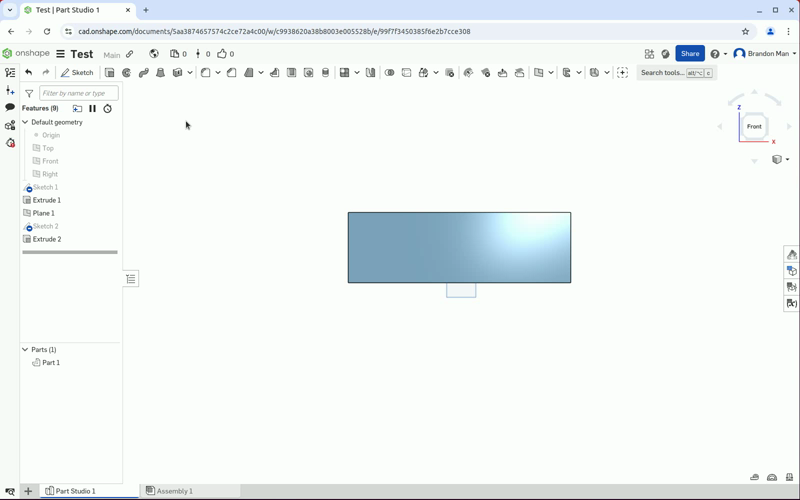
mouse_move(73, 189)
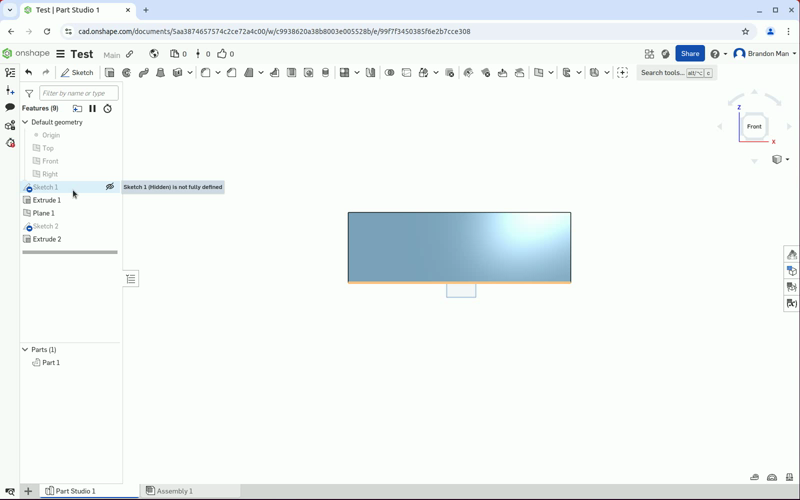
click(73, 189)
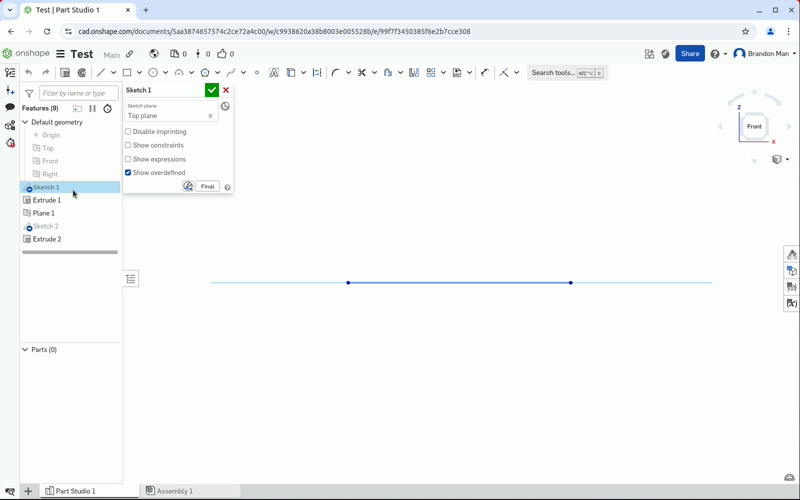
mouse_move(229, 92)
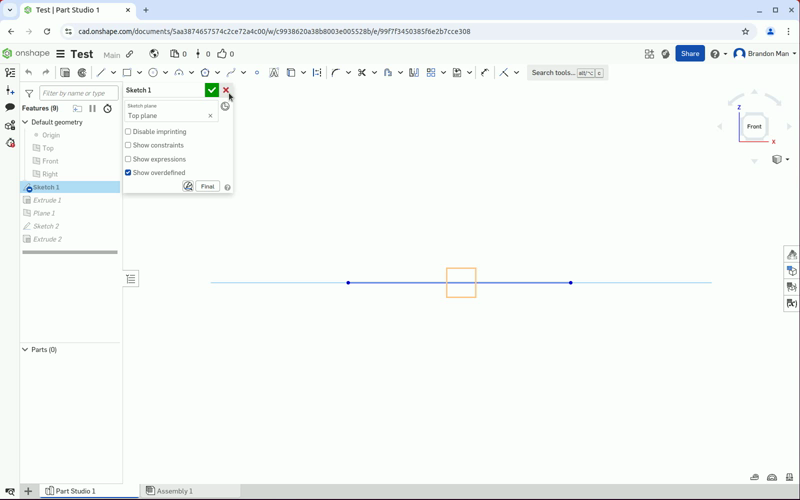
click(229, 92)
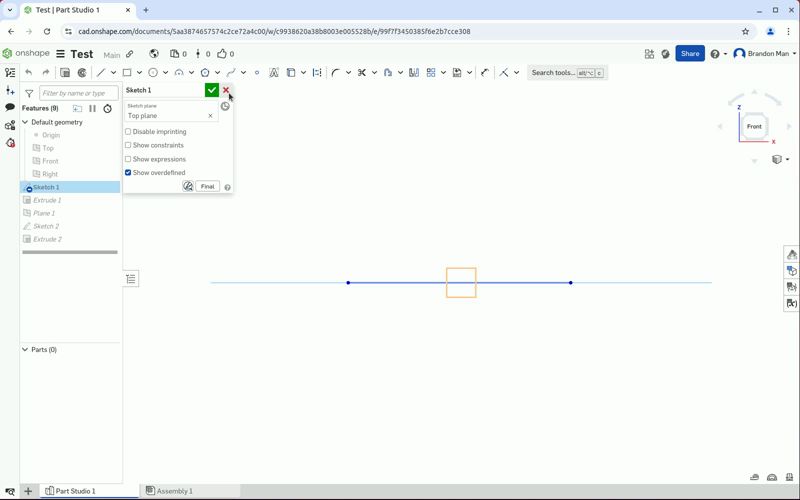
key(shift+s)
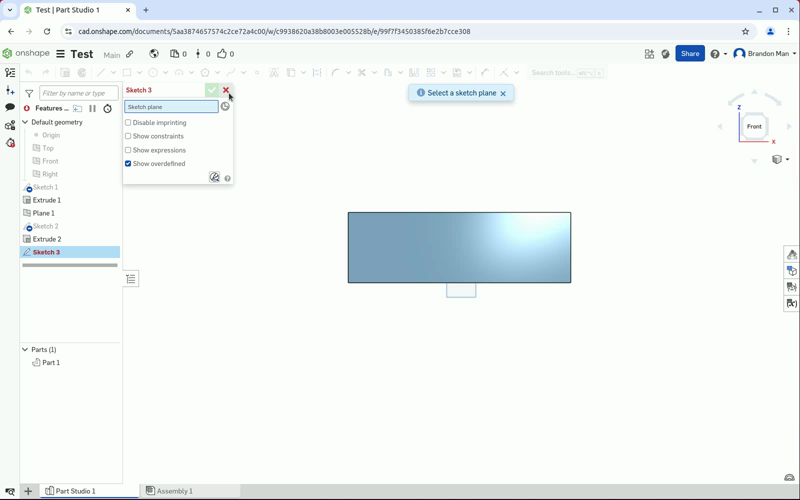
mouse_move(73, 215)
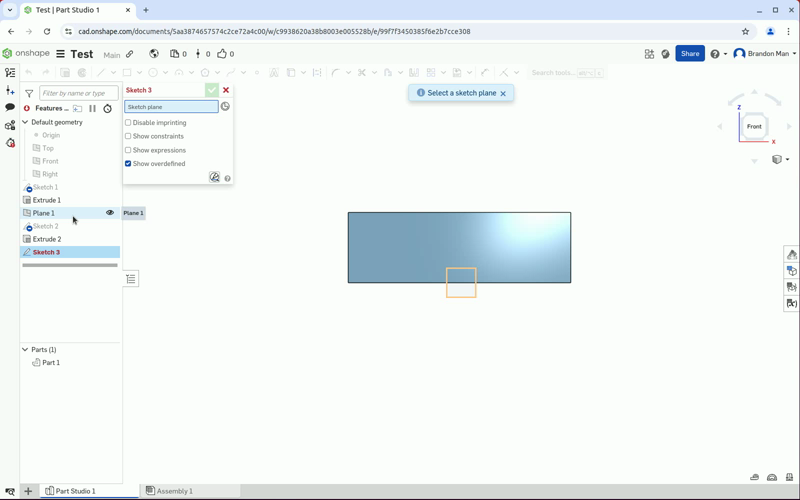
click(73, 215)
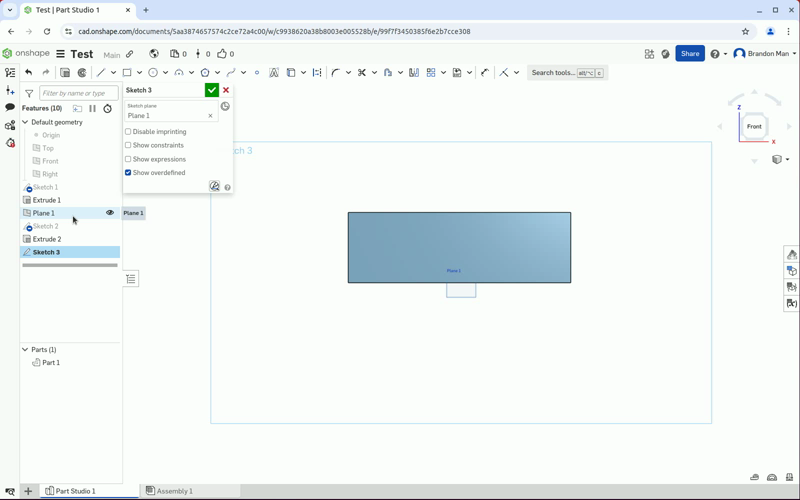
mouse_move(73, 352)
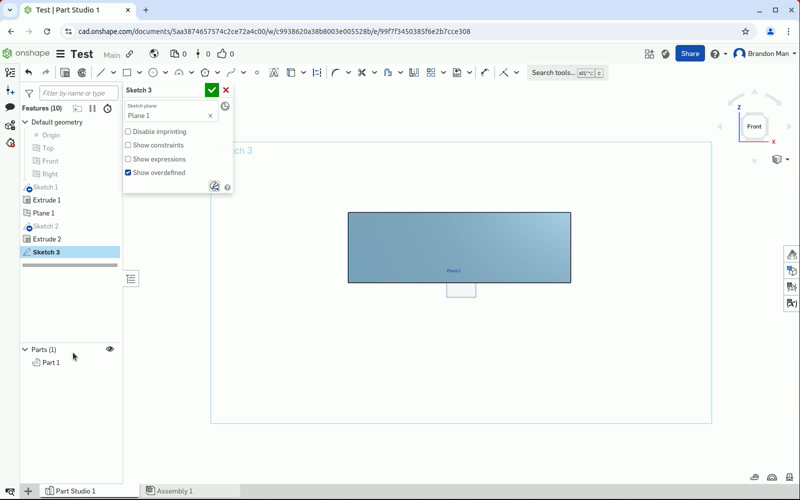
key(y)
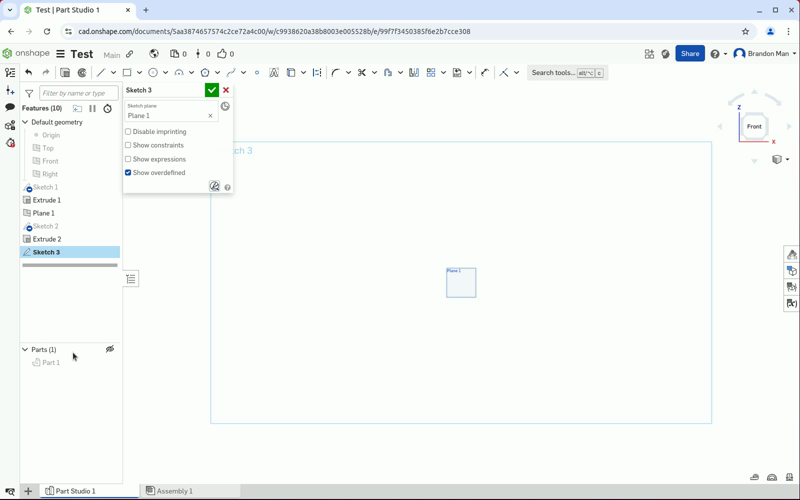
key(a)
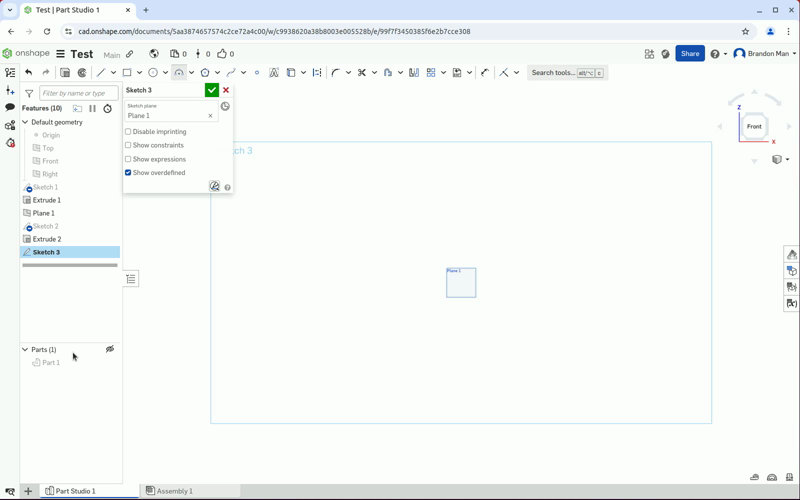
key_down(shift)
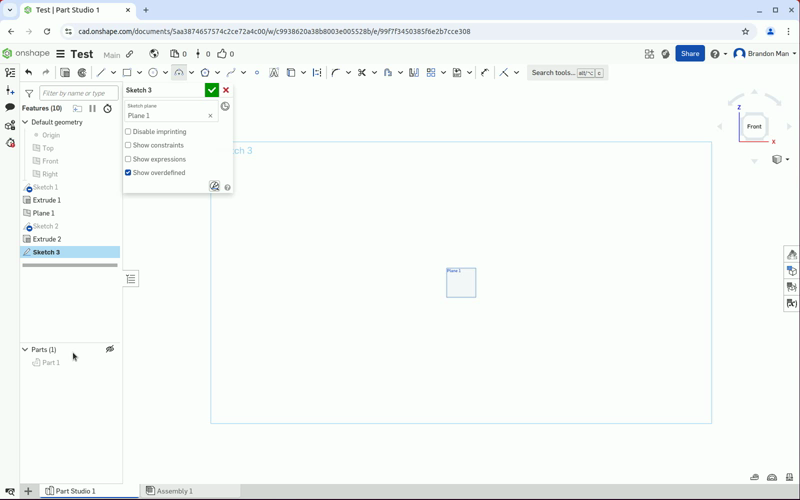
mouse_move(537, 282)
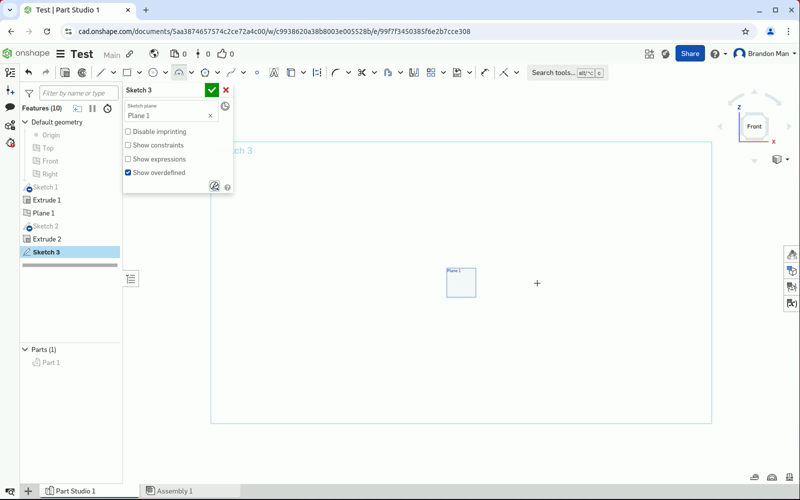
click(537, 282)
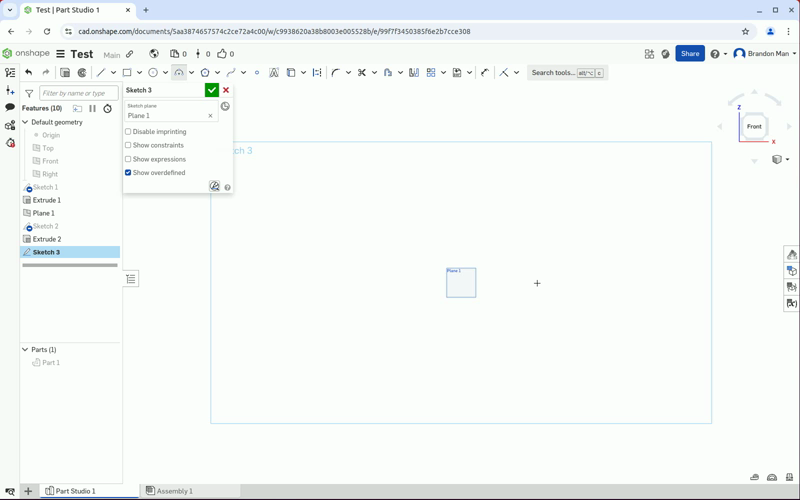
key_up(shift)
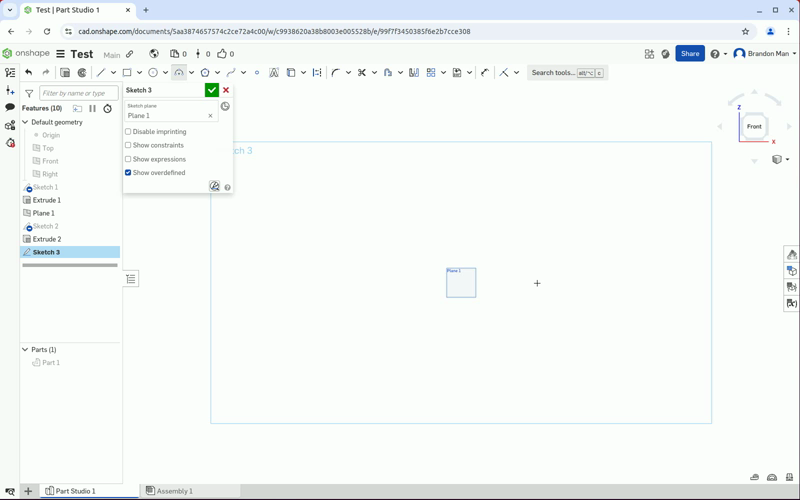
key_down(shift)
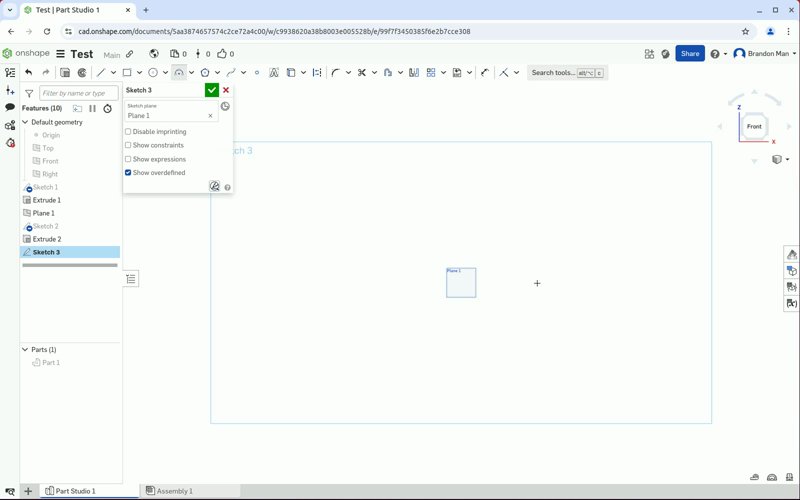
mouse_move(564, 282)
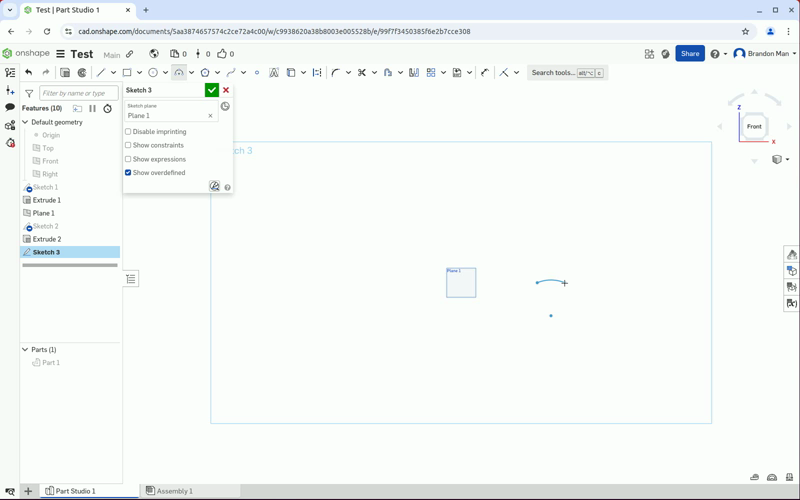
click(564, 282)
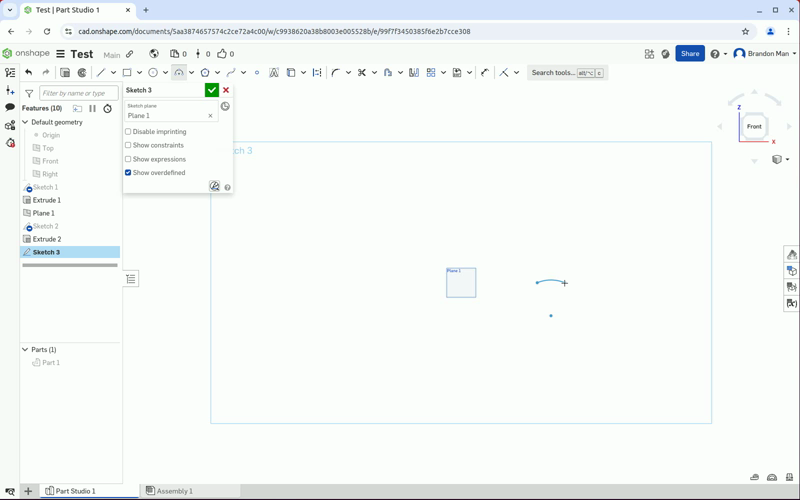
mouse_move(550, 291)
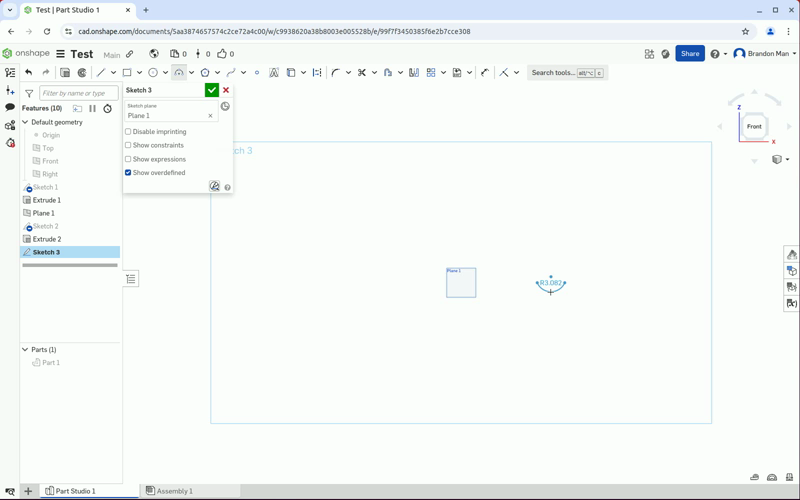
click(550, 291)
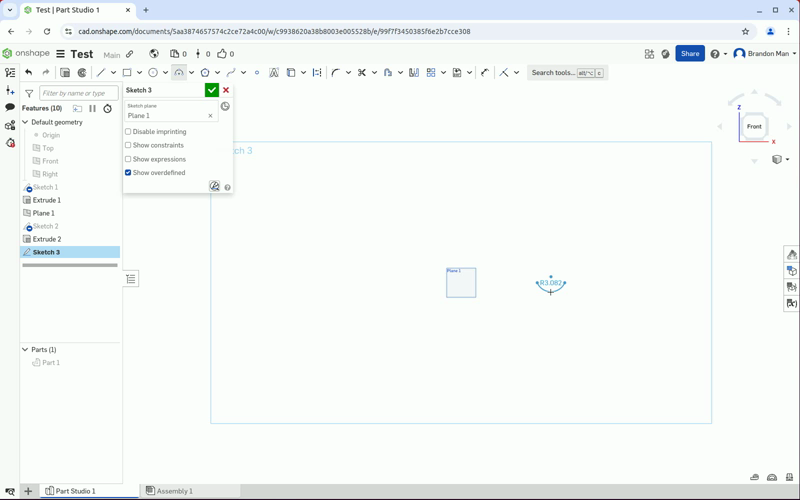
key_up(shift)
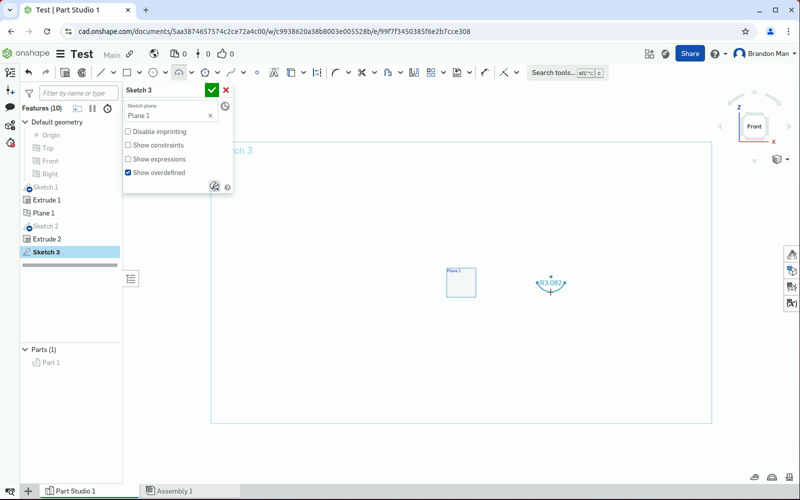
key(esc)
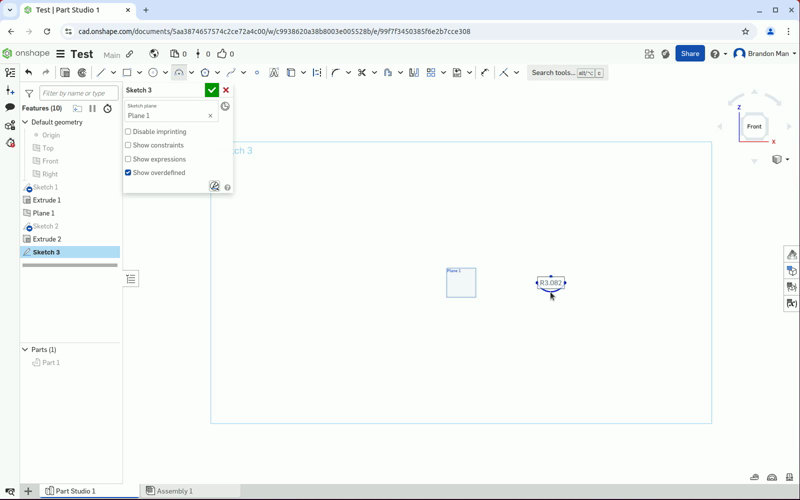
key(l)
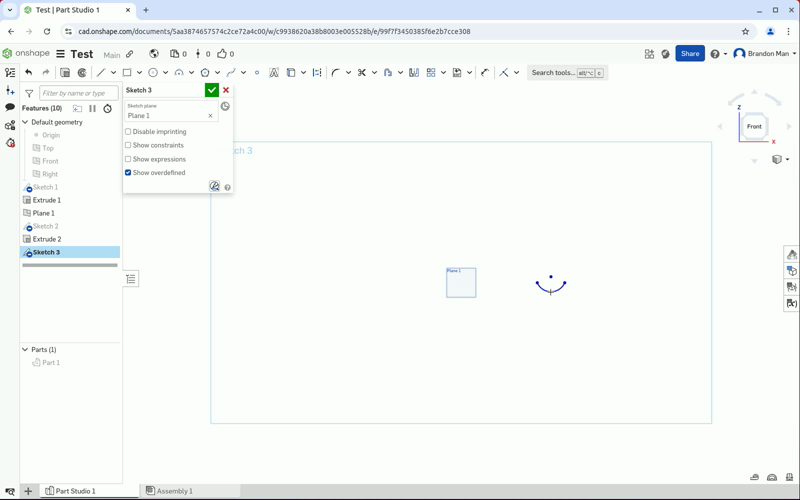
mouse_move(564, 282)
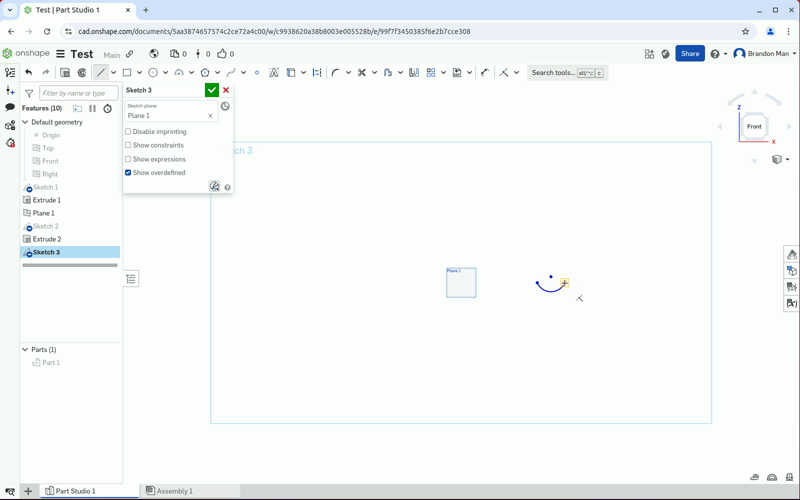
click(564, 282)
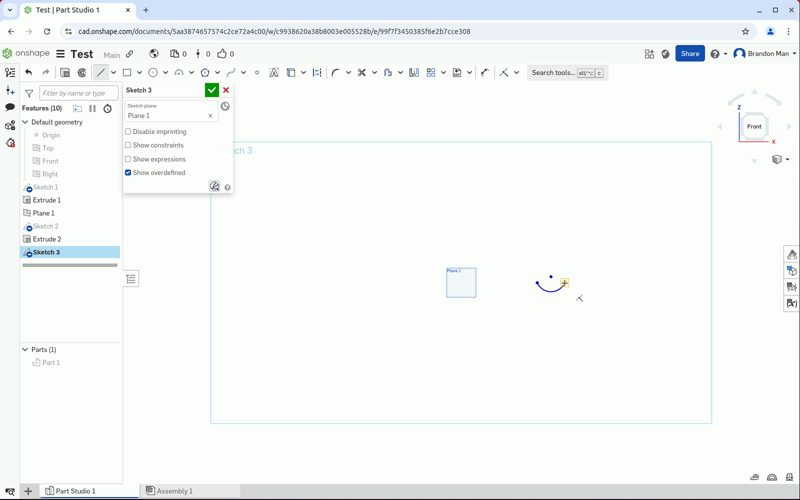
mouse_move(589, 282)
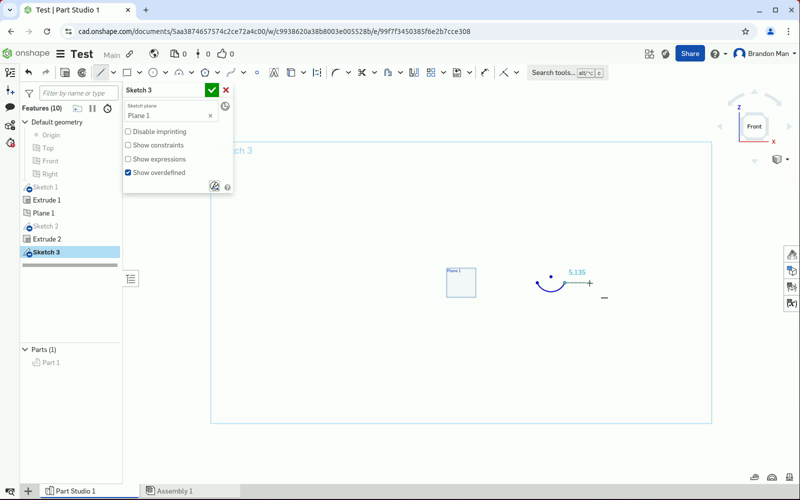
key_down(shift)
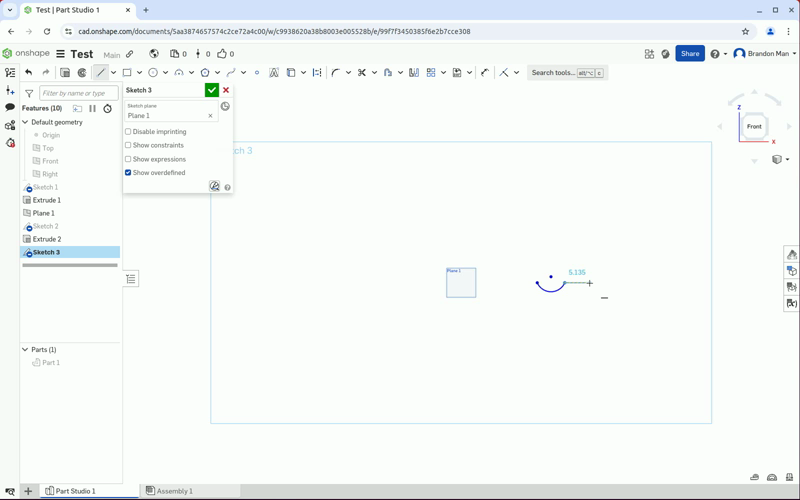
mouse_move(537, 282)
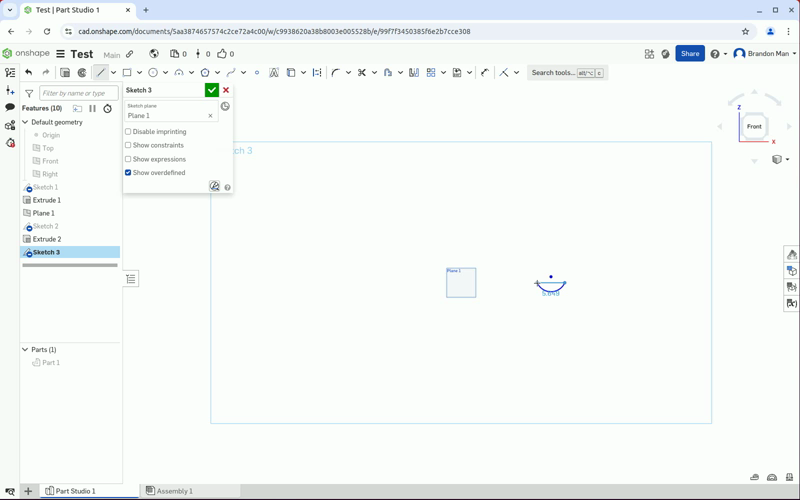
key_up(shift)
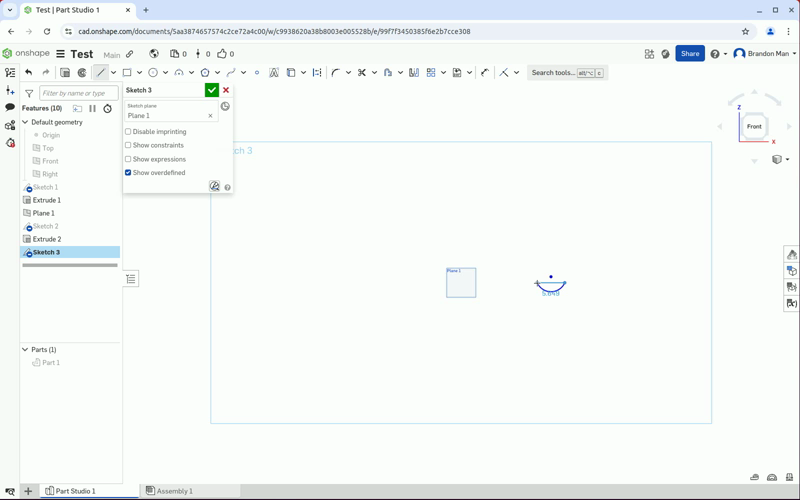
click(537, 282)
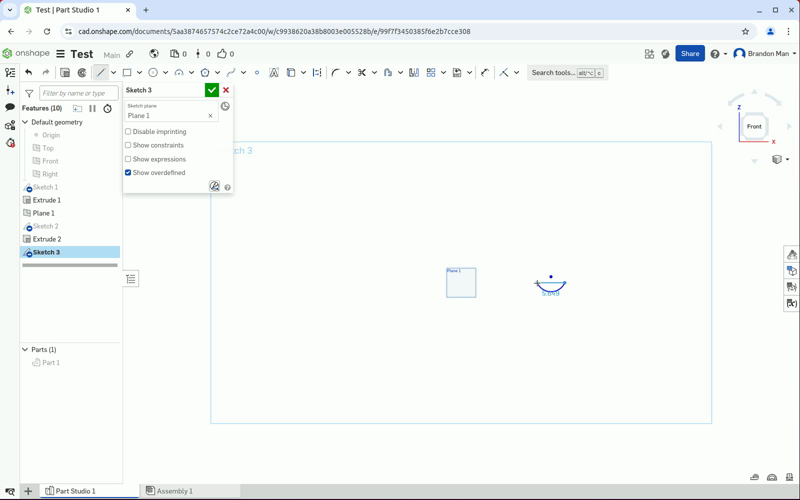
key(esc)
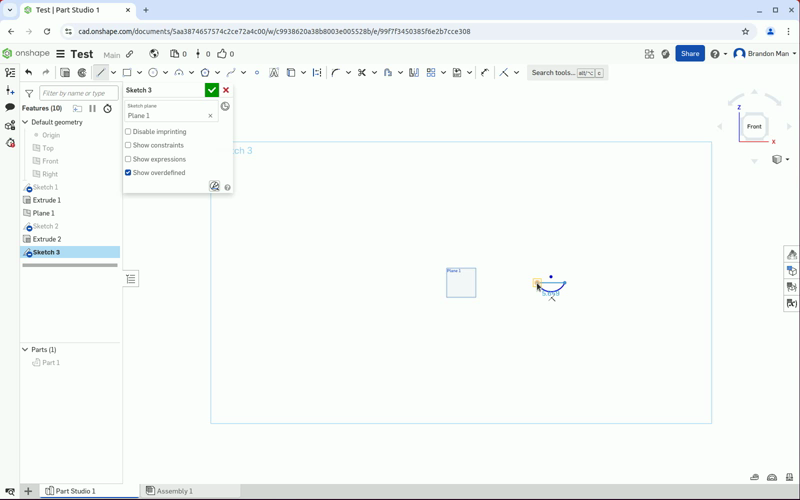
mouse_move(549, 285)
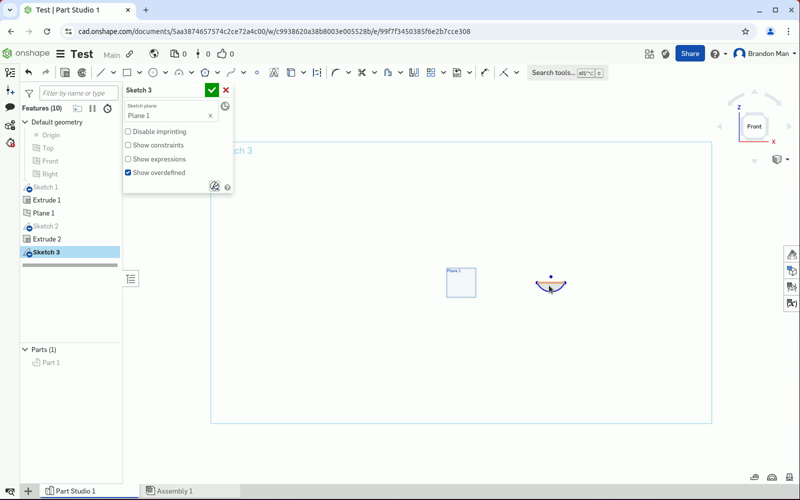
scroll(6)
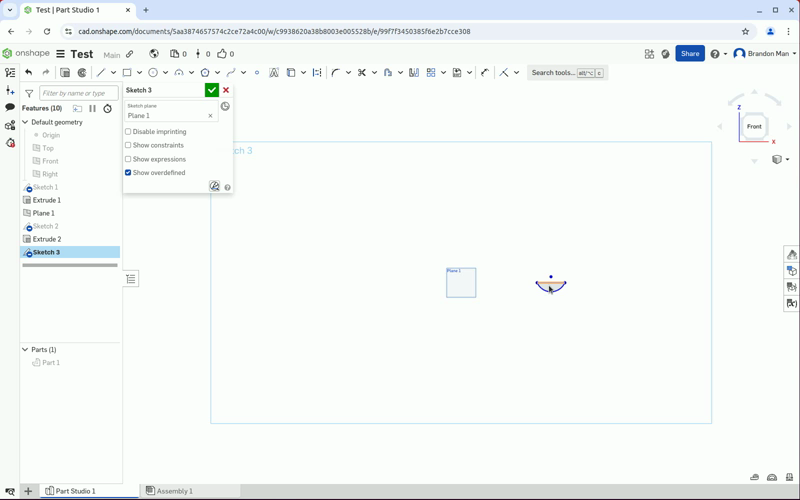
scroll(6)
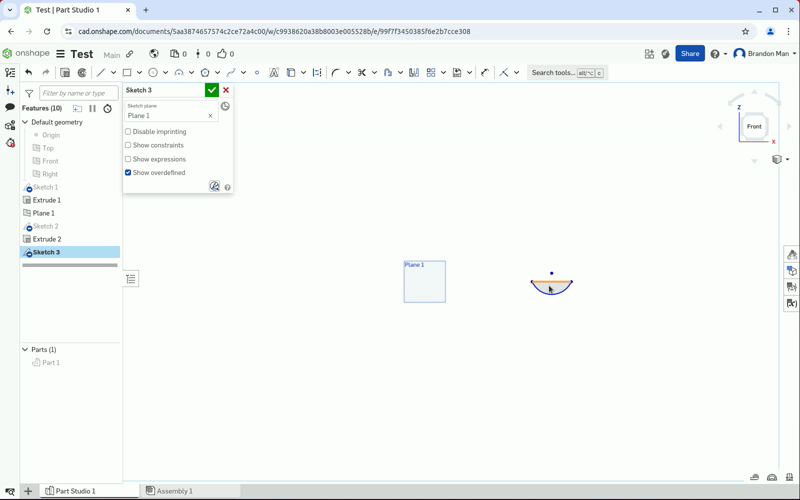
scroll(6)
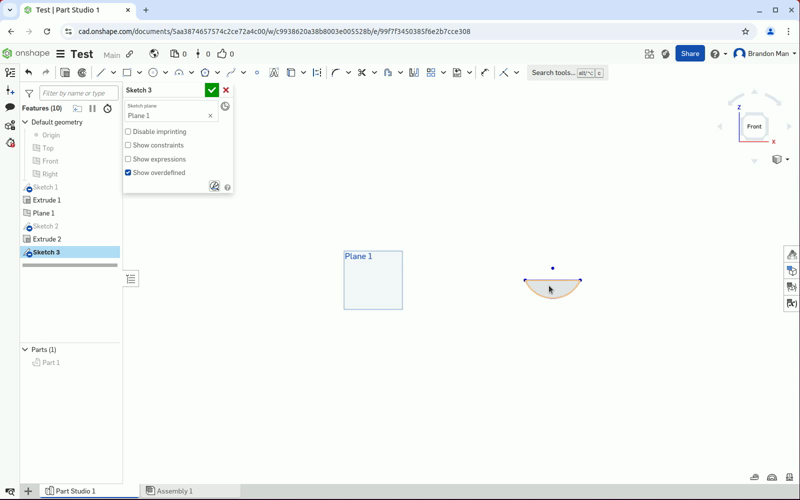
scroll(6)
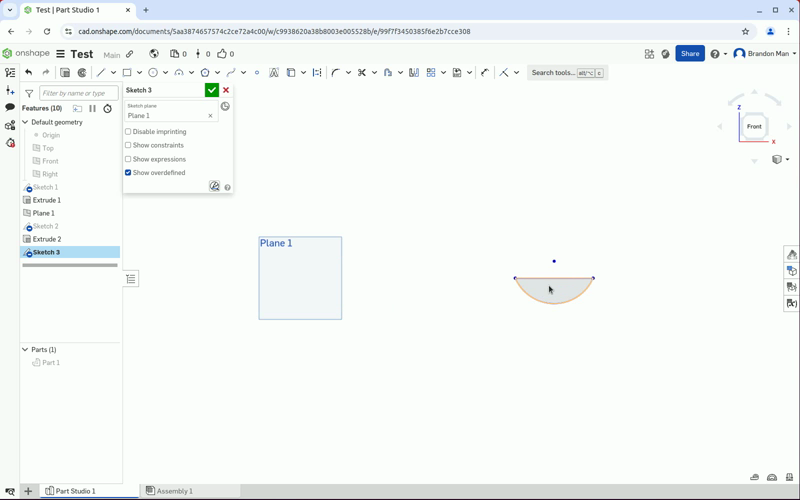
scroll(6)
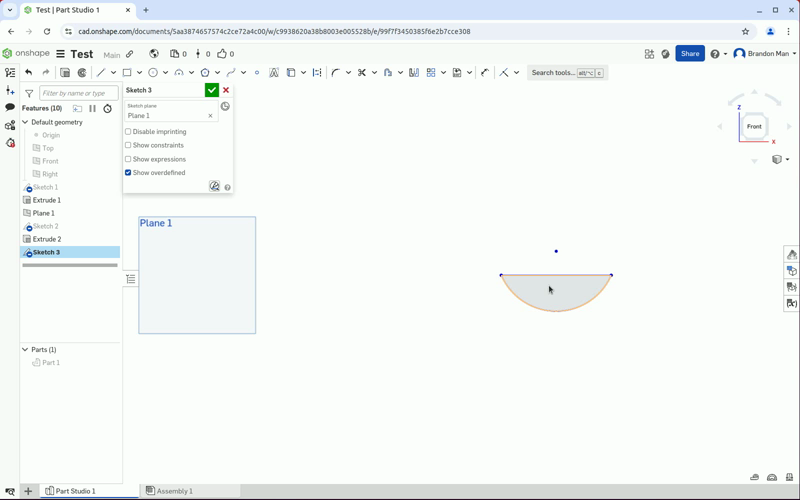
scroll(6)
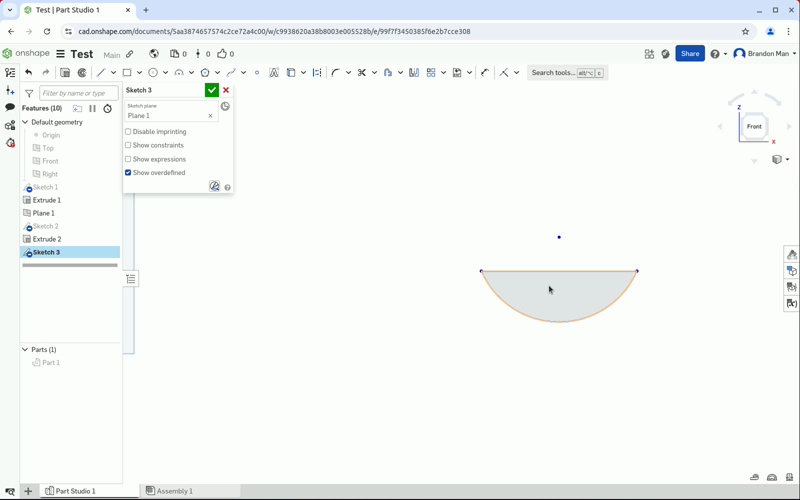
scroll(6)
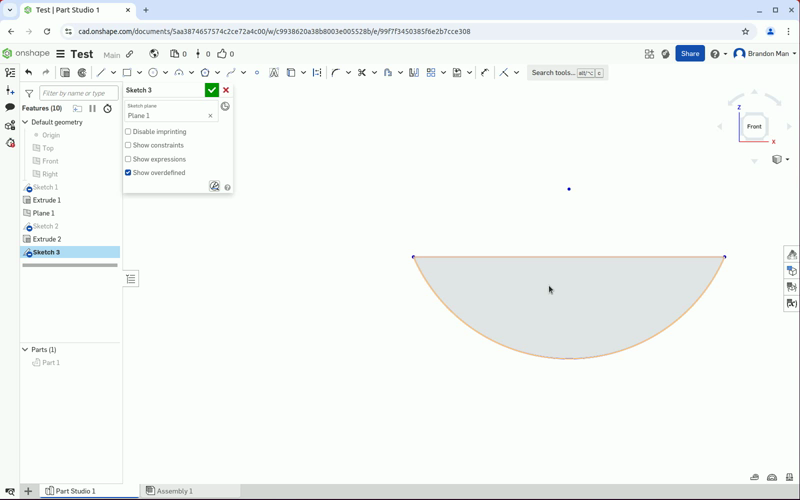
click(549, 285)
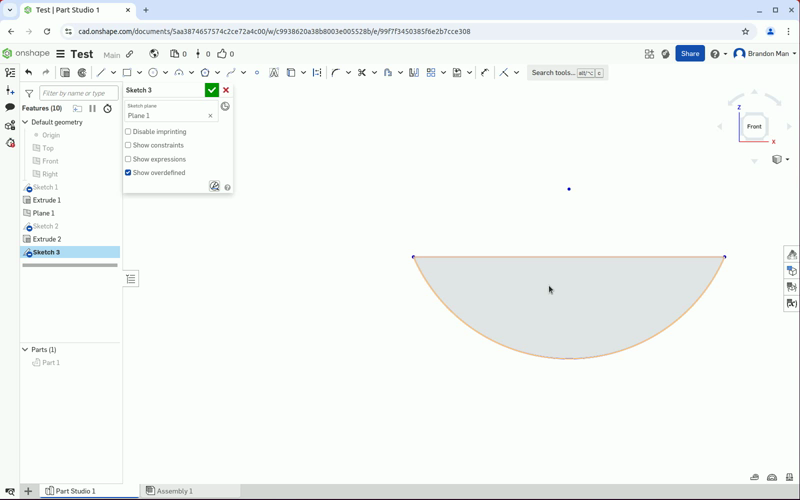
scroll(-6)
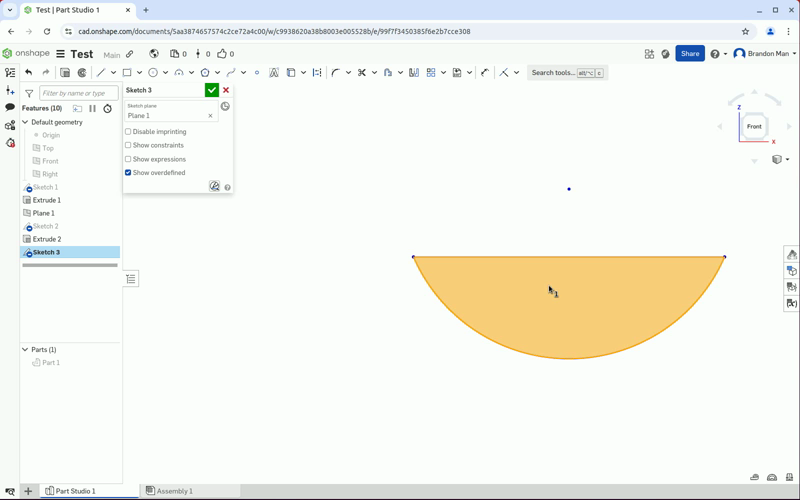
scroll(-6)
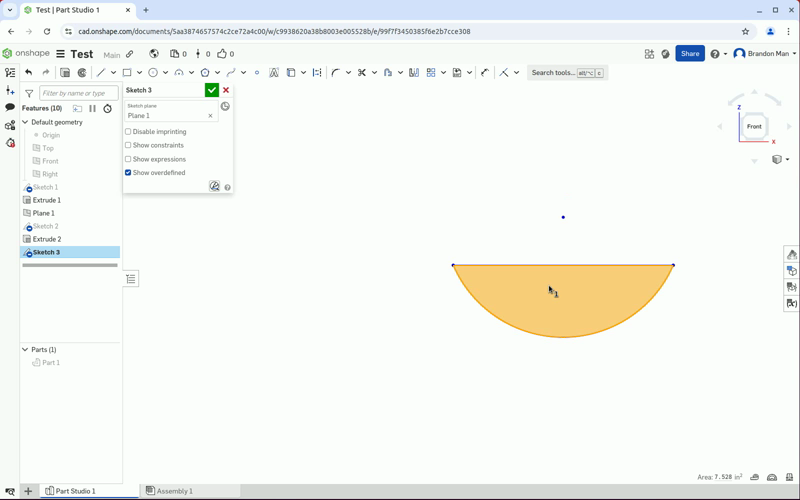
scroll(-6)
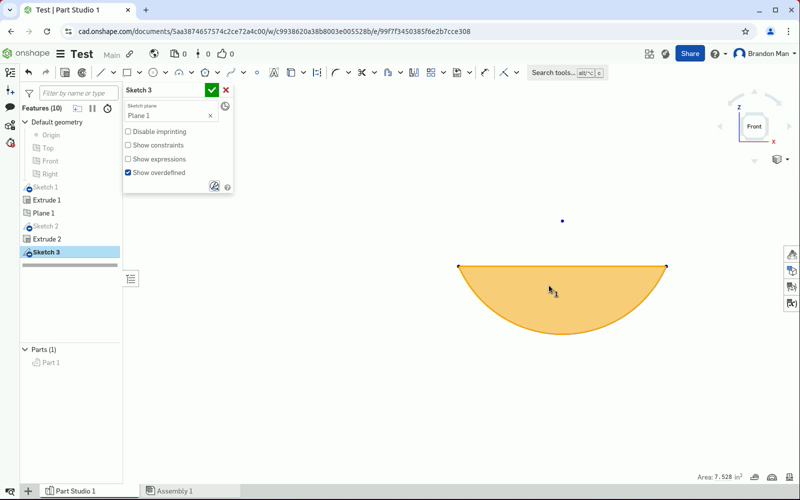
scroll(-6)
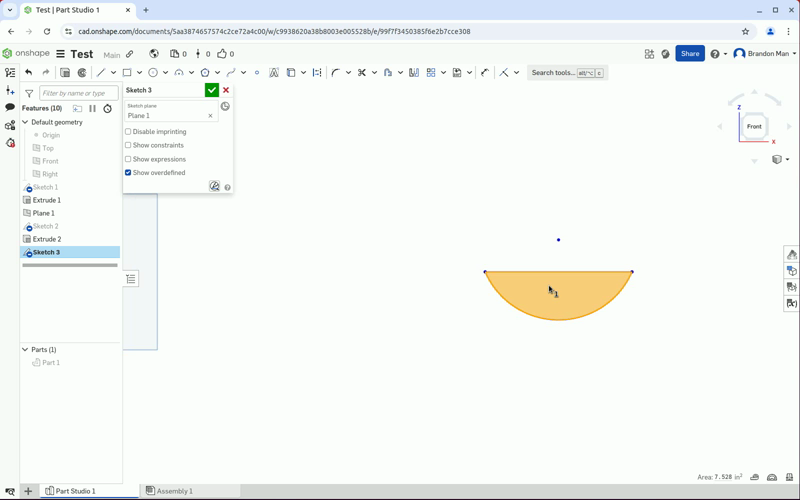
scroll(-6)
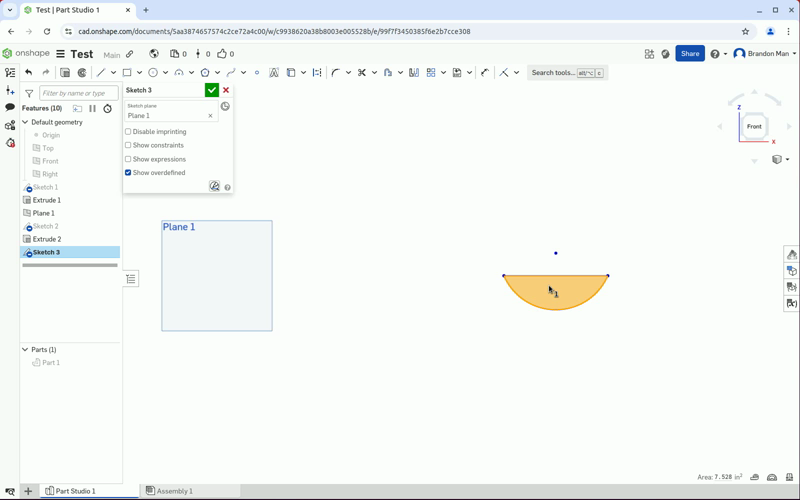
scroll(-6)
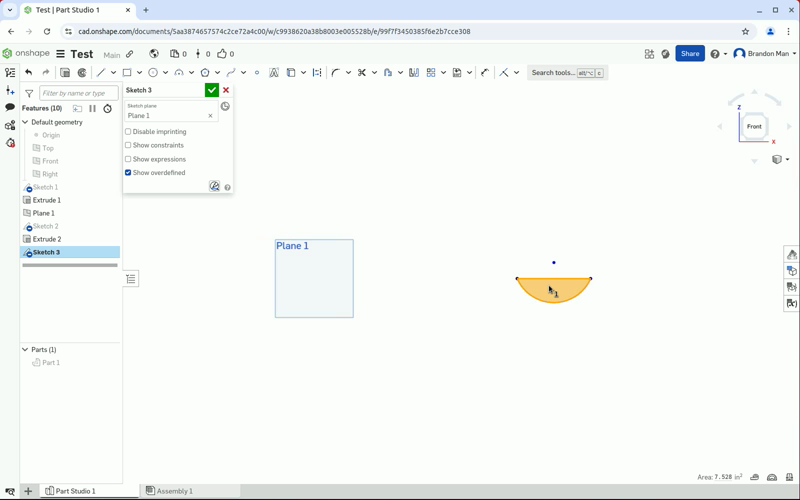
scroll(-6)
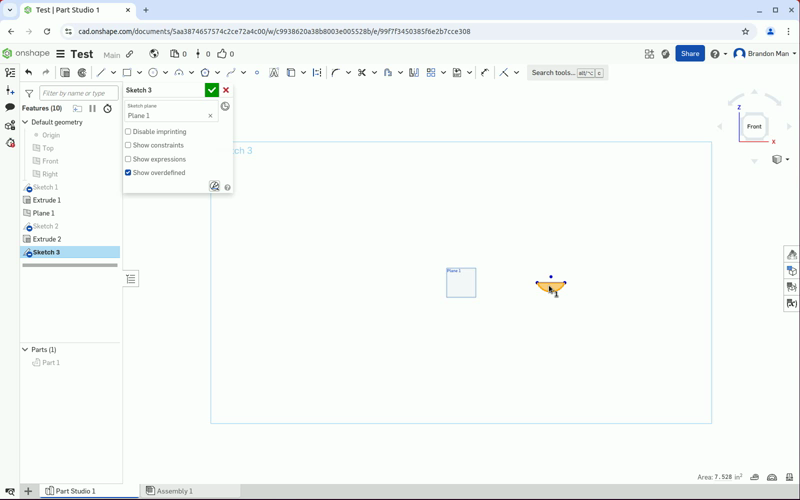
mouse_move(73, 352)
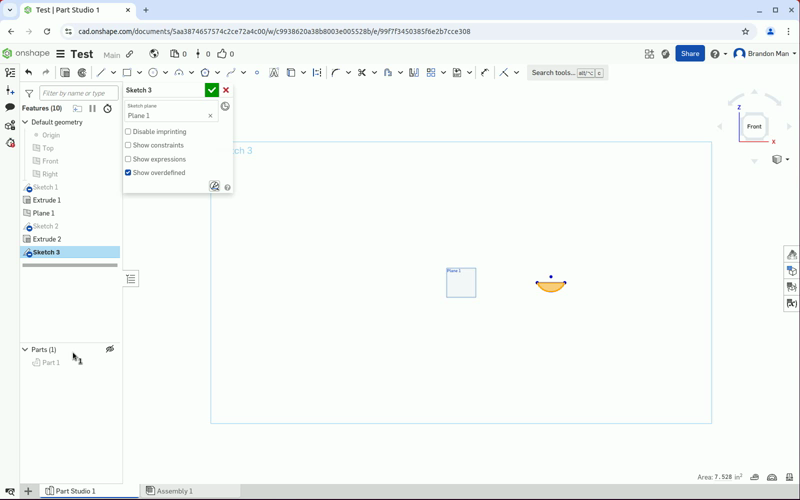
key(shift+y)
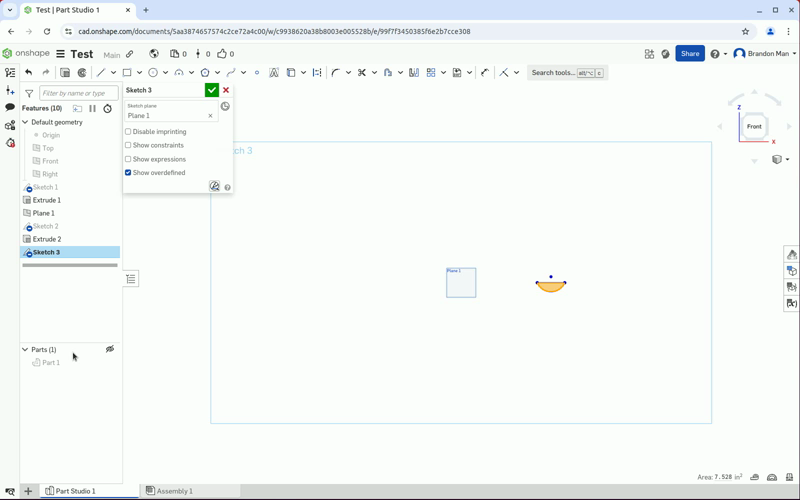
key(shift+e)
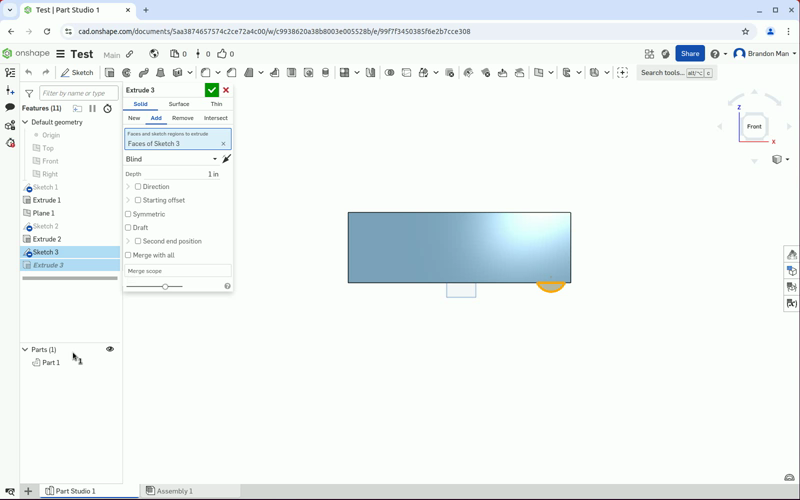
mouse_move(143, 106)
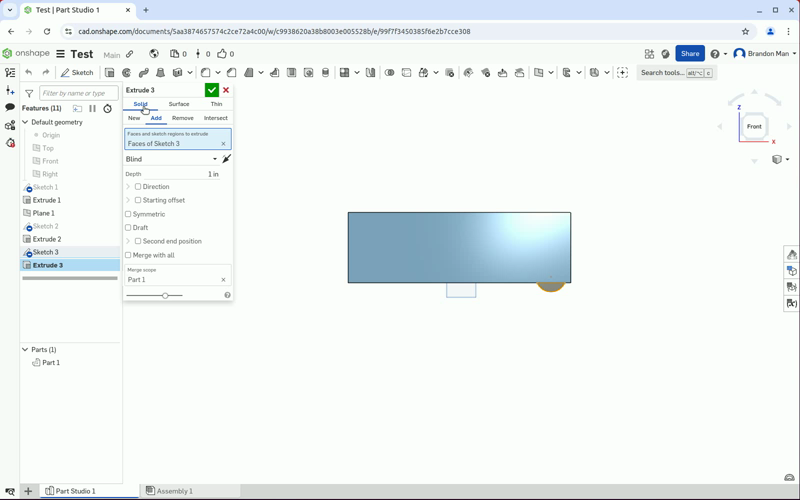
click(143, 106)
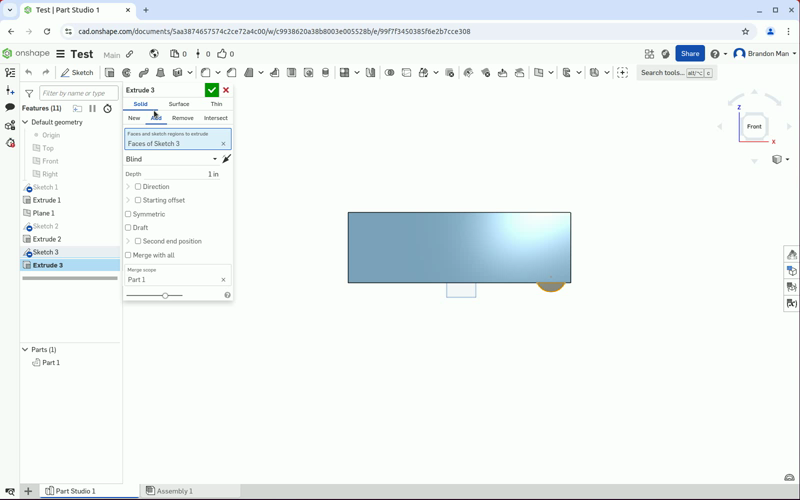
mouse_move(186, 120)
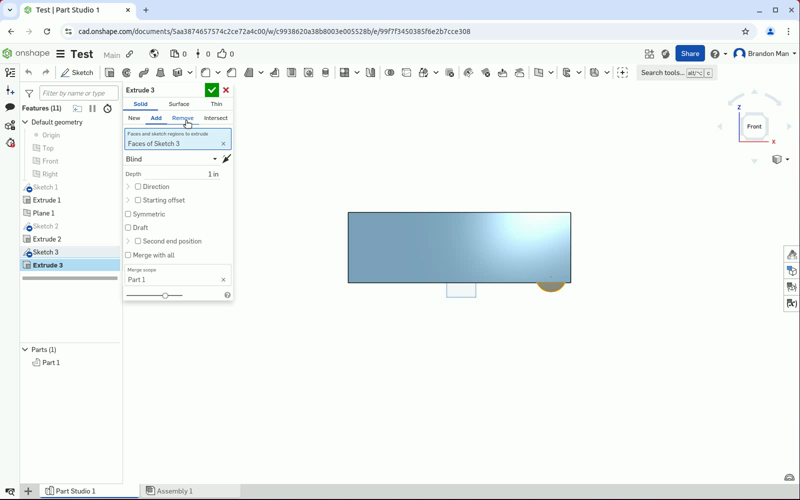
click(186, 120)
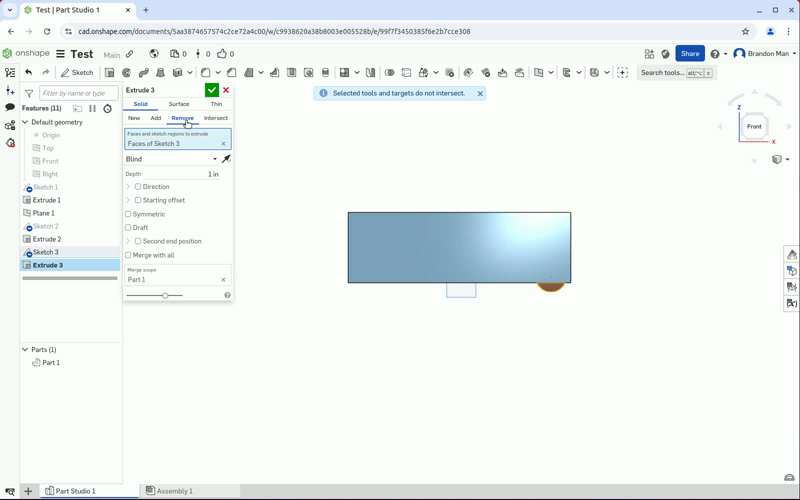
key(tab, 4)
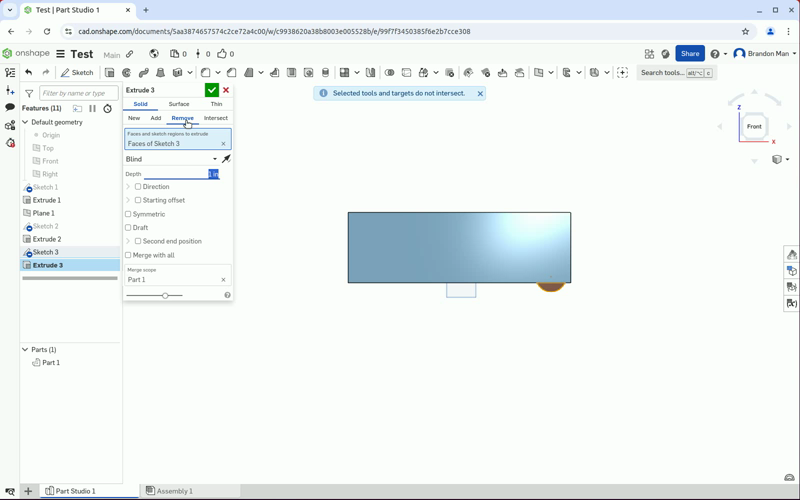
text(30.811)
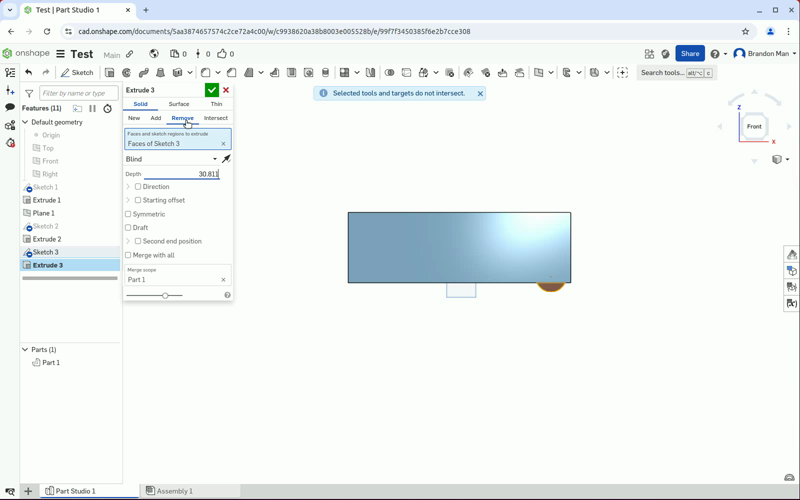
key(tab, 6)
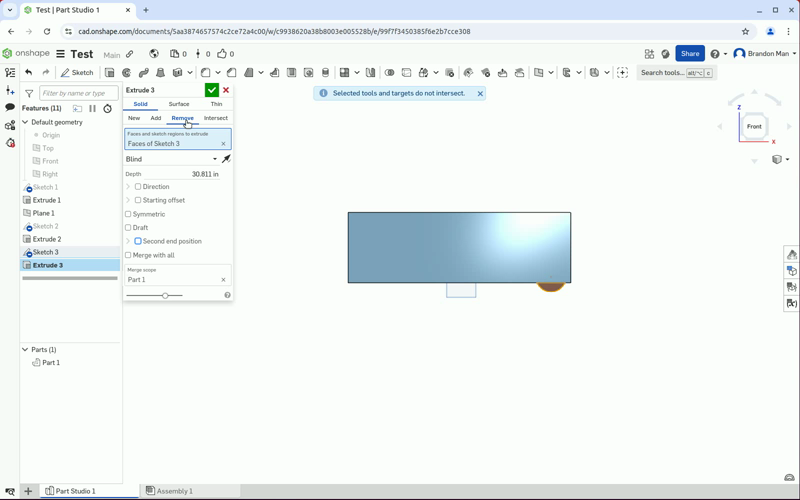
key(space)
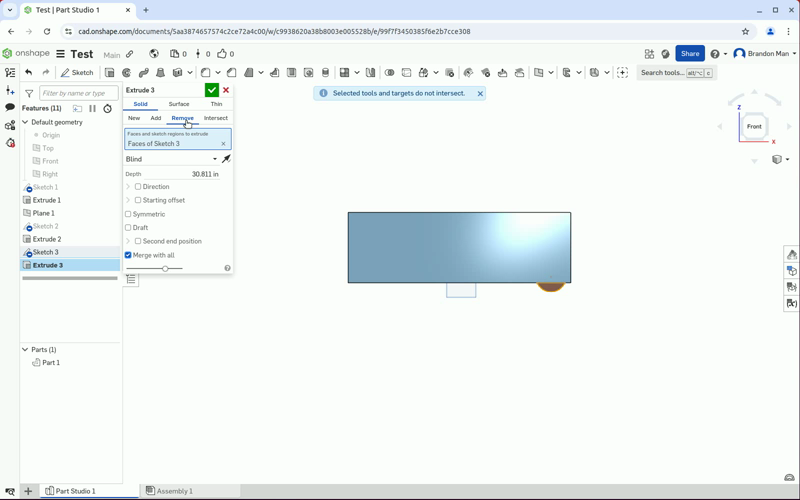
key(enter)
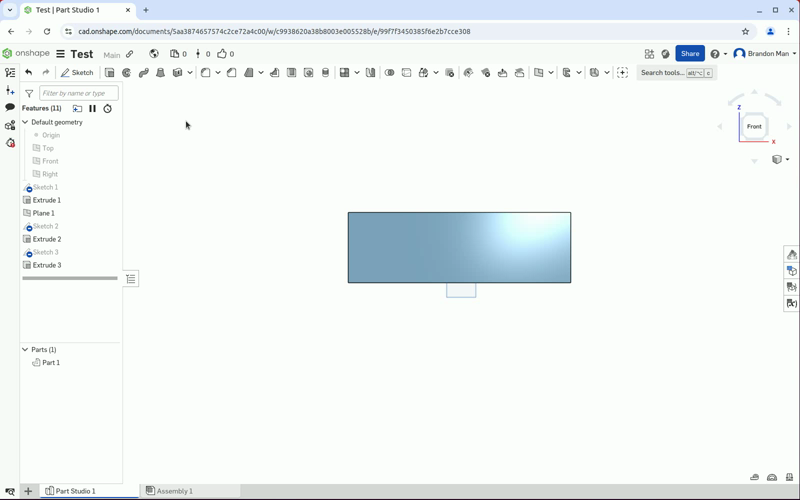
key(shift+h)
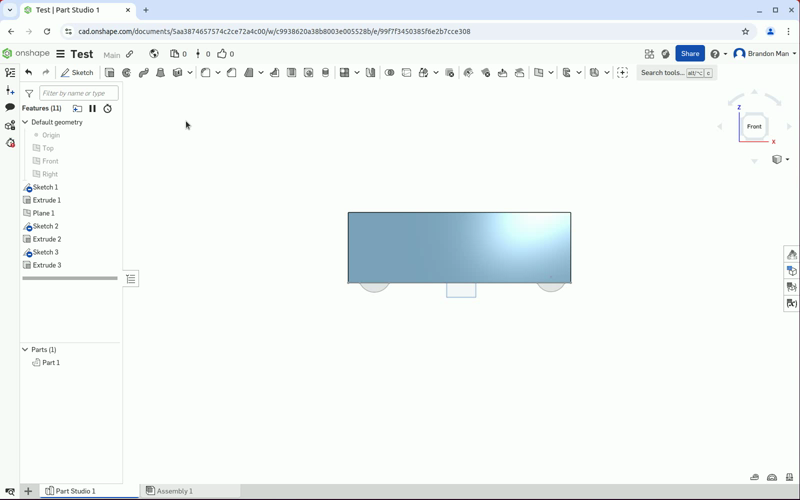
key(shift+h)
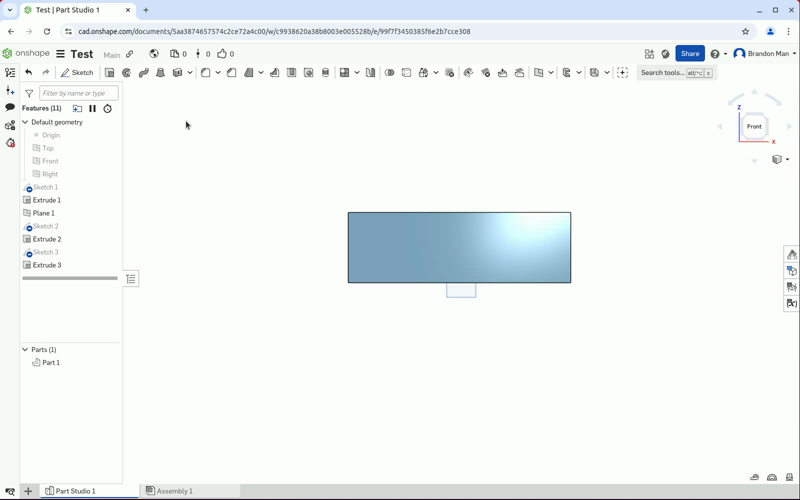
mouse_move(73, 189)
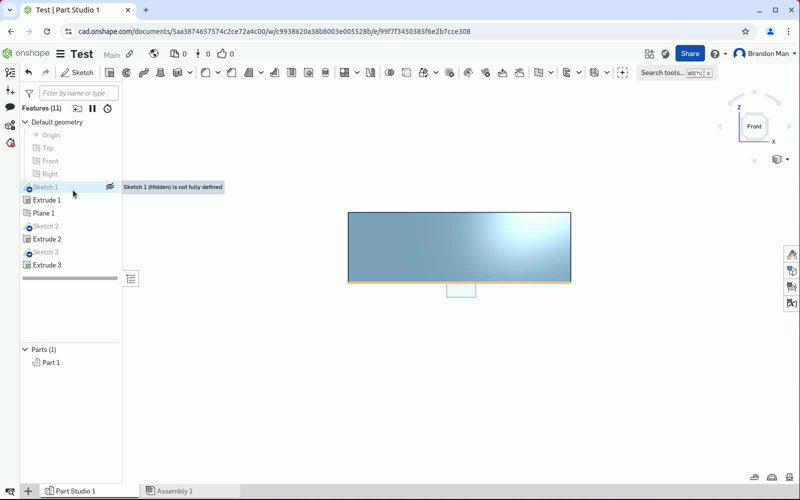
click(73, 189)
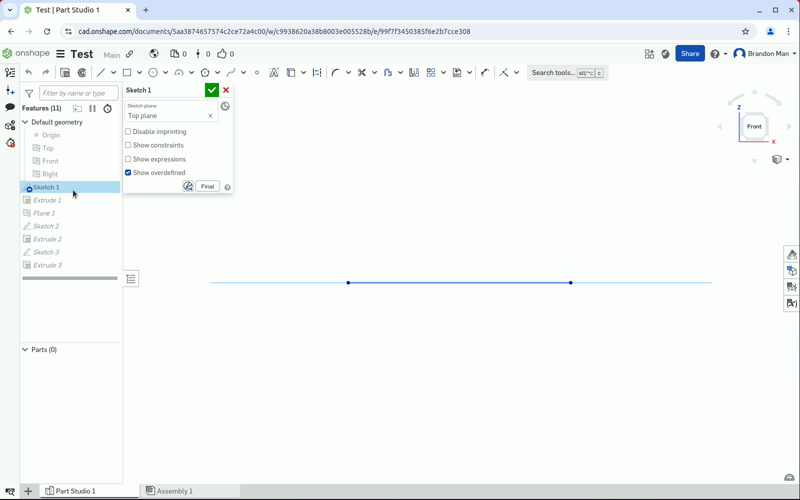
mouse_move(229, 92)
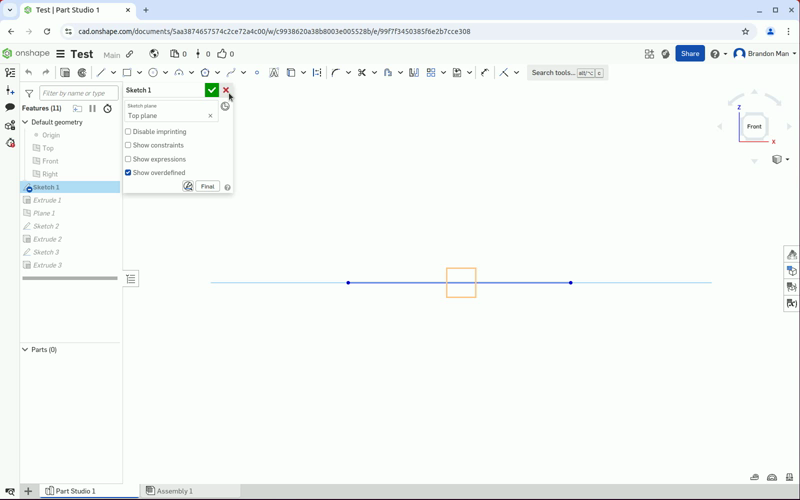
click(229, 92)
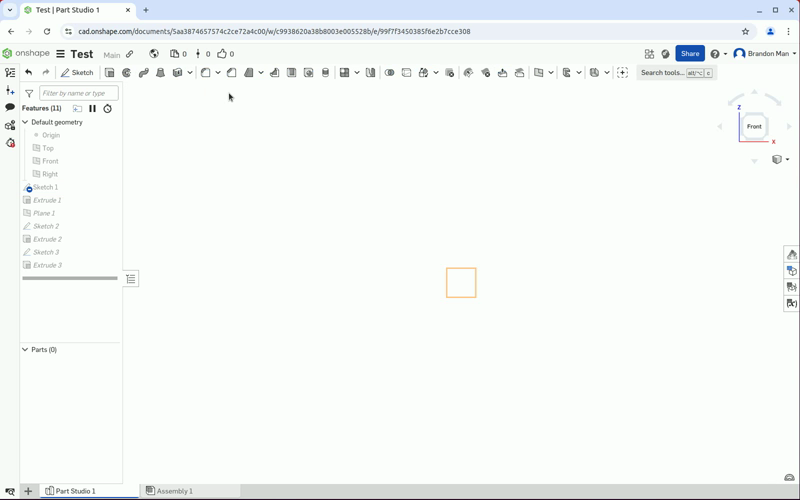
key(shift+s)
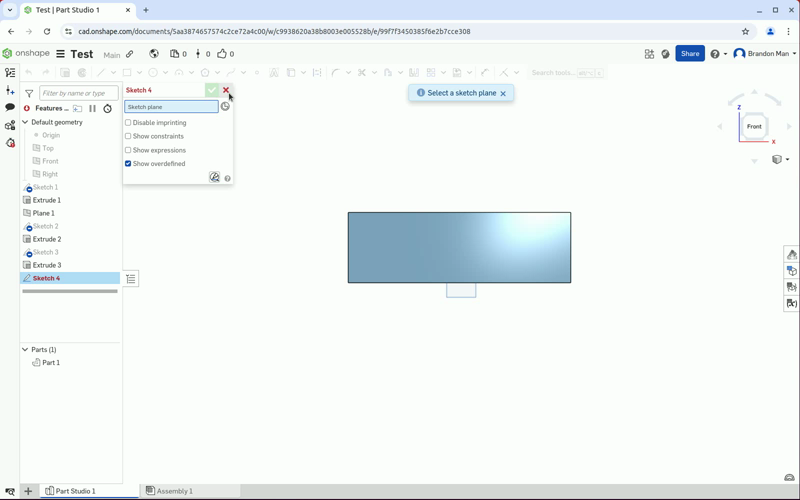
mouse_move(73, 215)
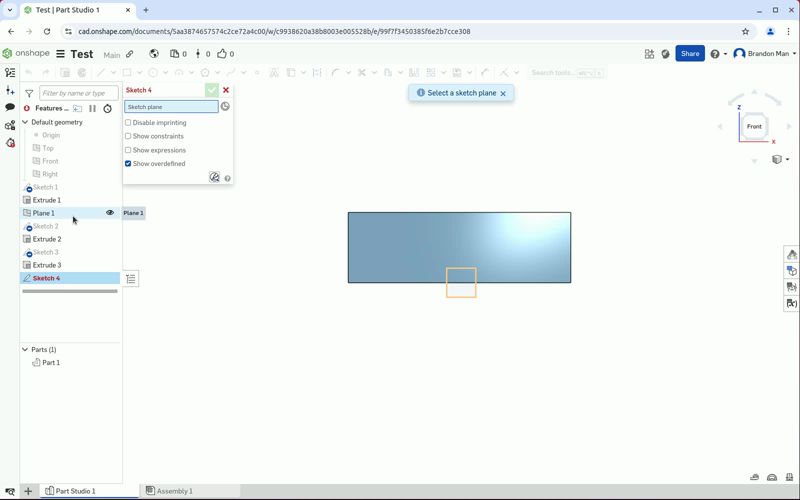
click(73, 215)
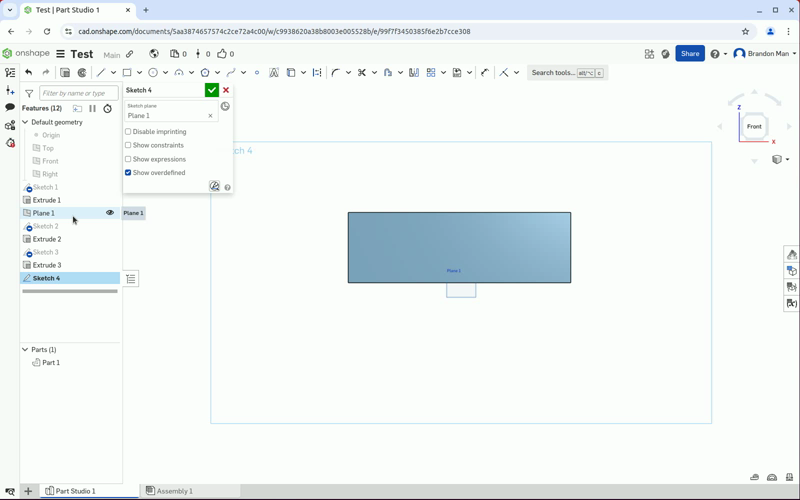
mouse_move(73, 352)
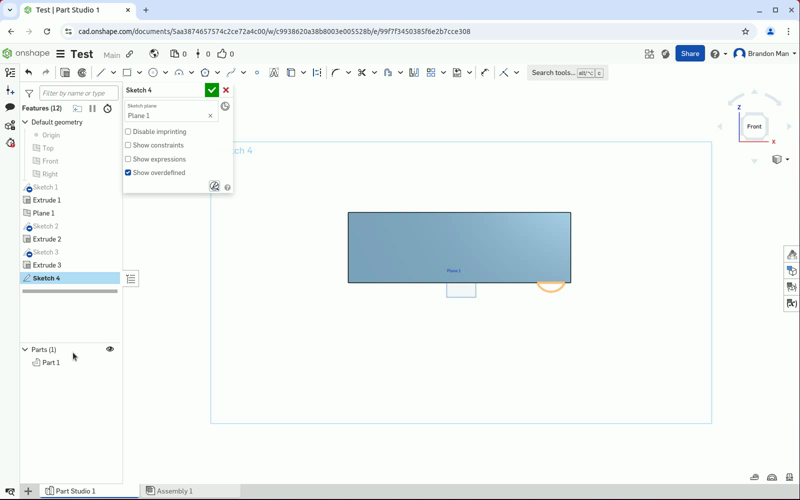
key(y)
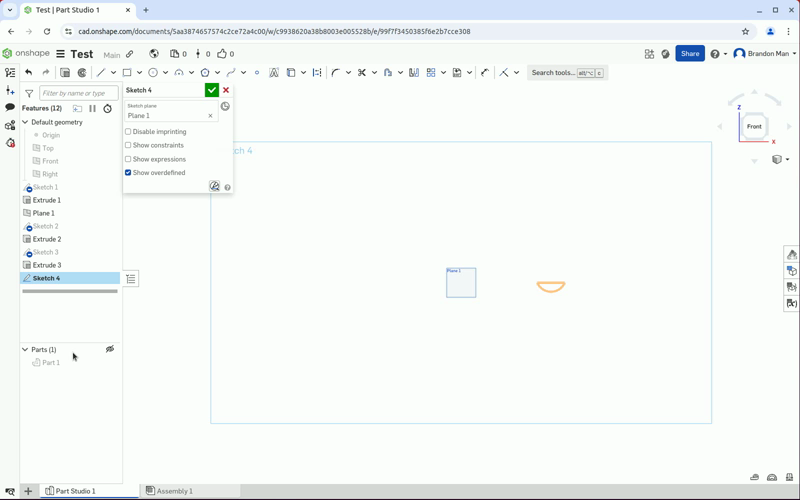
key(l)
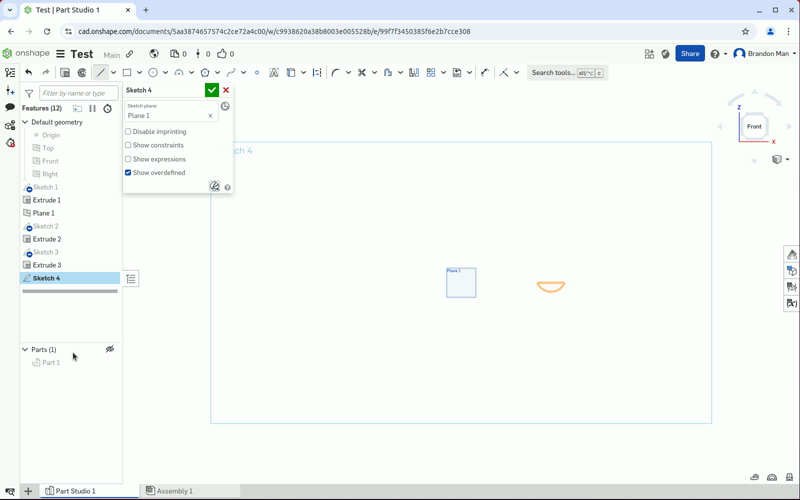
key_down(shift)
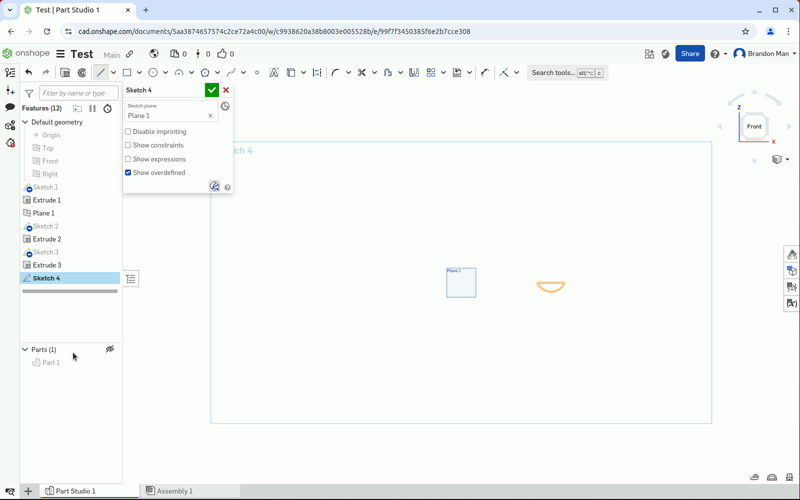
mouse_move(359, 282)
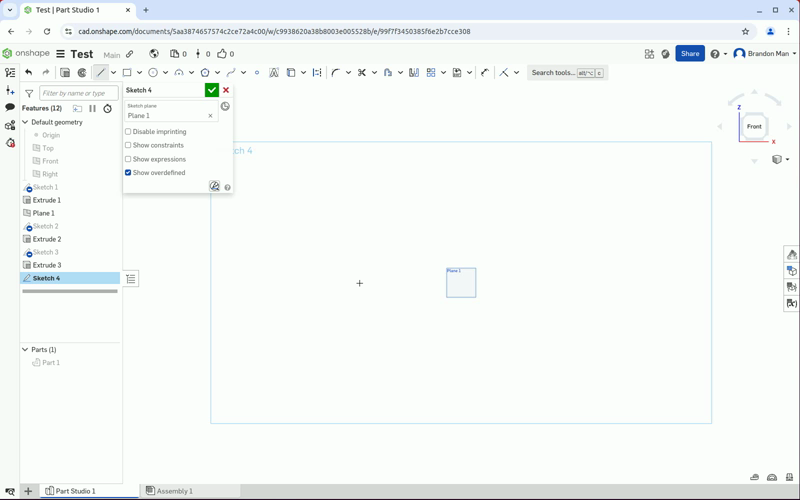
click(359, 282)
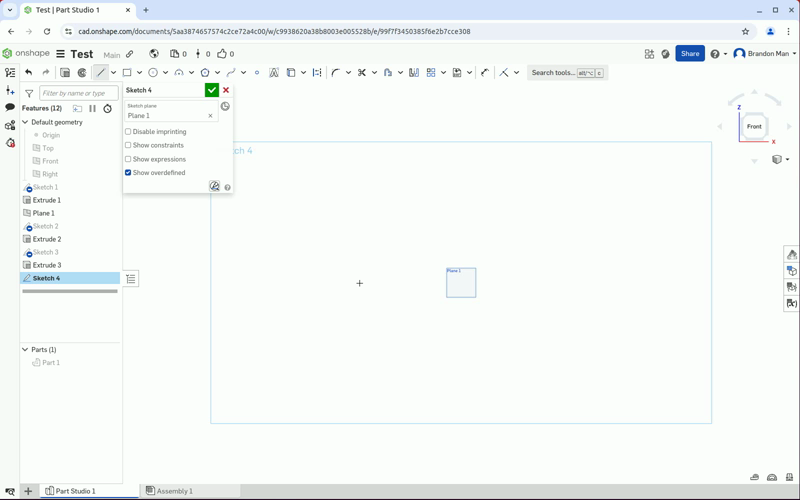
key_up(shift)
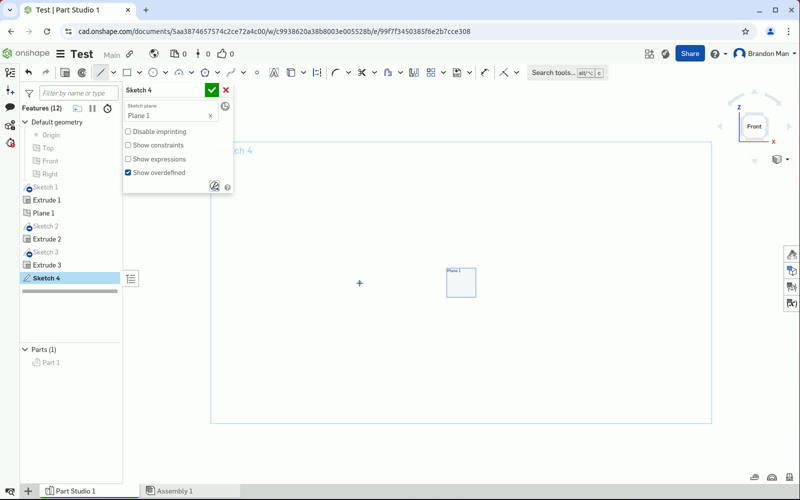
key_down(shift)
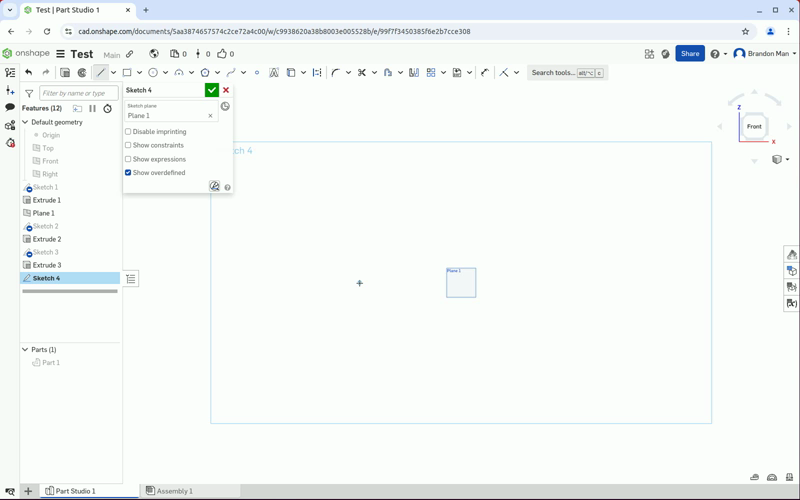
mouse_move(389, 282)
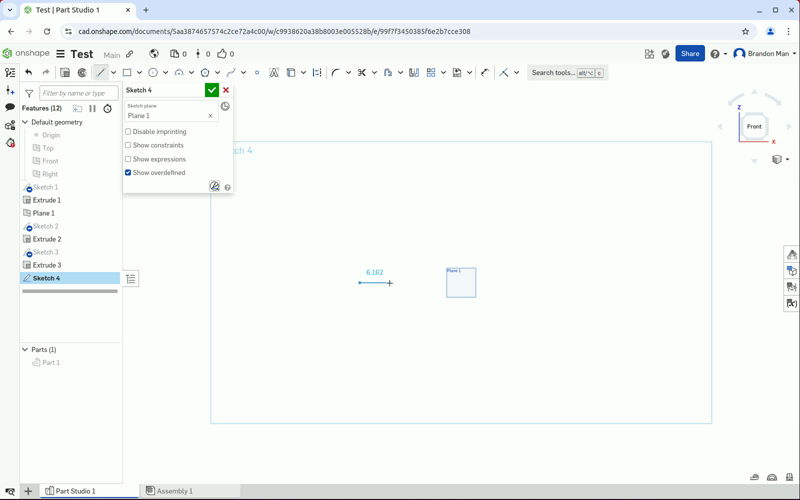
mouse_move(388, 282)
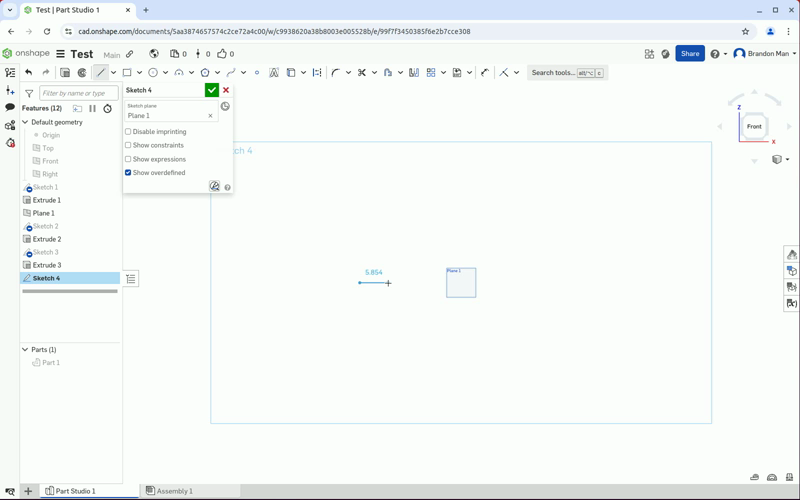
click(388, 282)
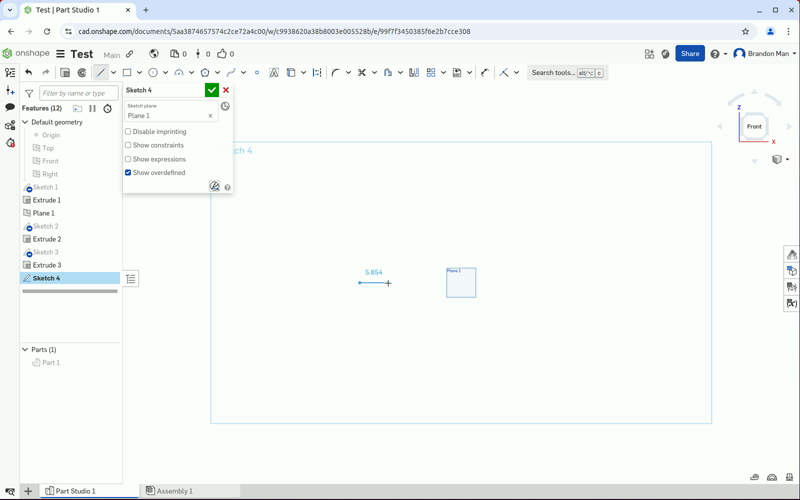
key_up(shift)
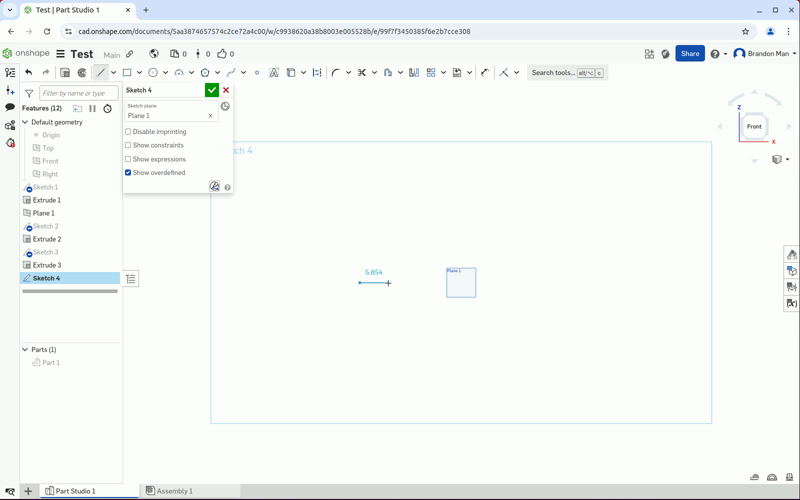
key(esc)
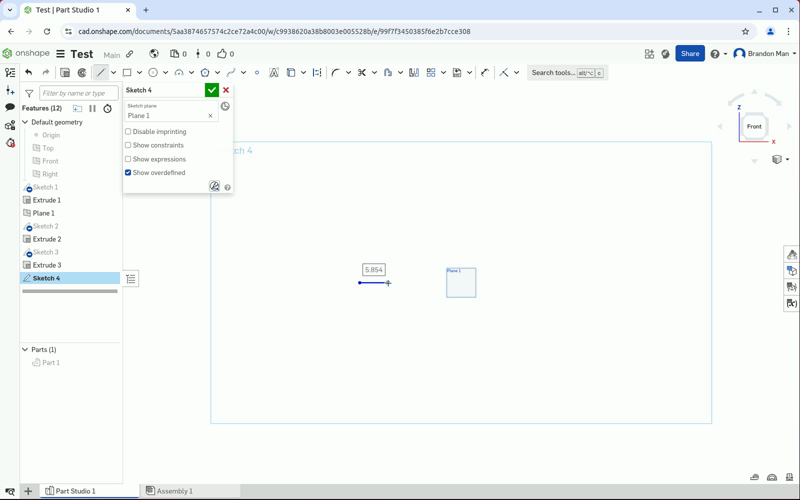
key(a)
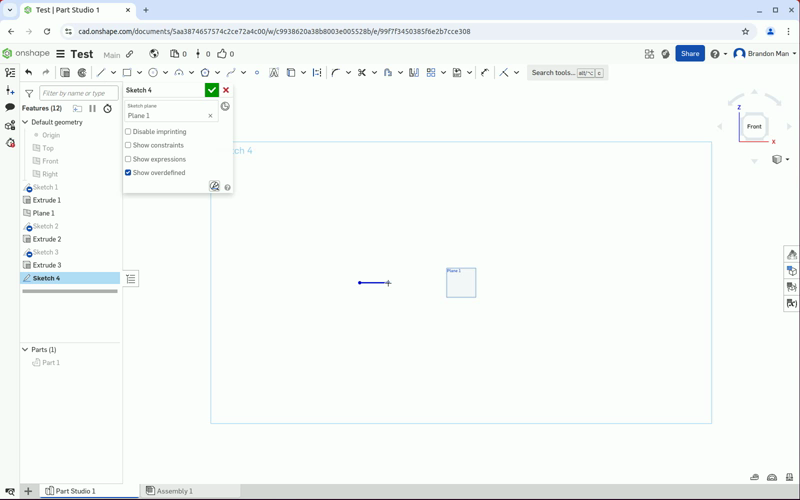
mouse_move(388, 282)
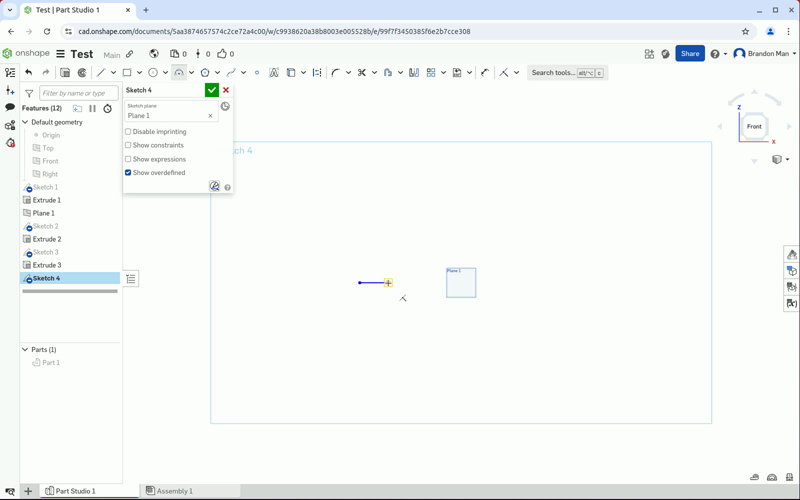
click(388, 282)
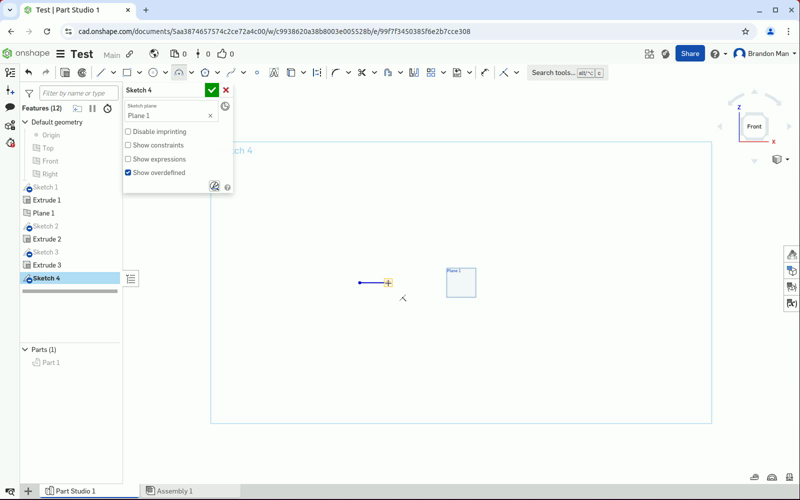
mouse_move(359, 282)
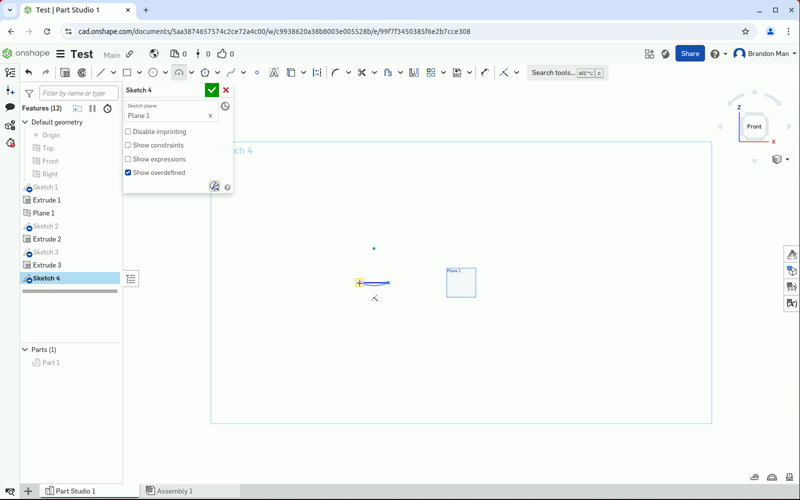
click(359, 282)
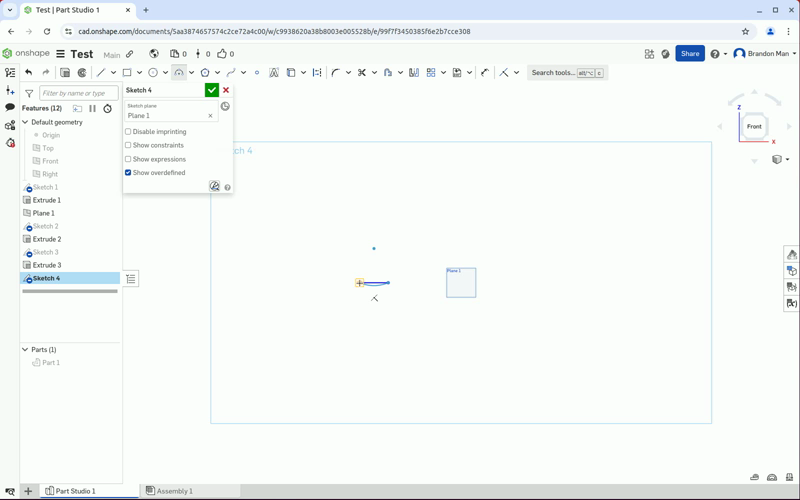
key_down(shift)
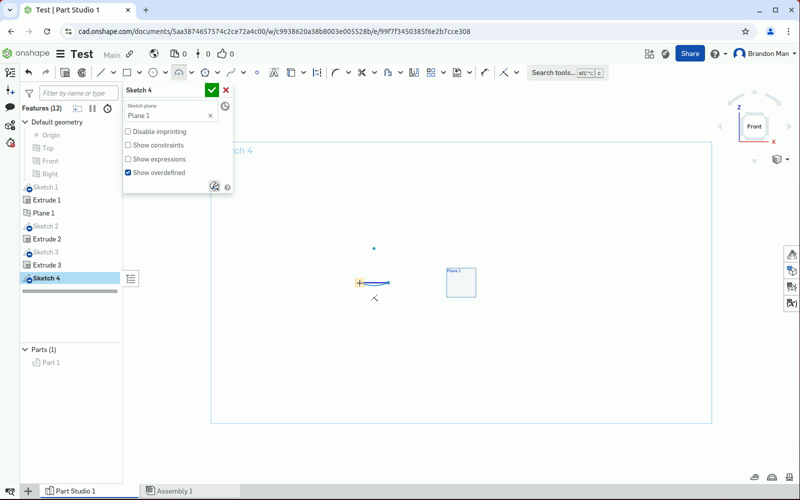
mouse_move(374, 260)
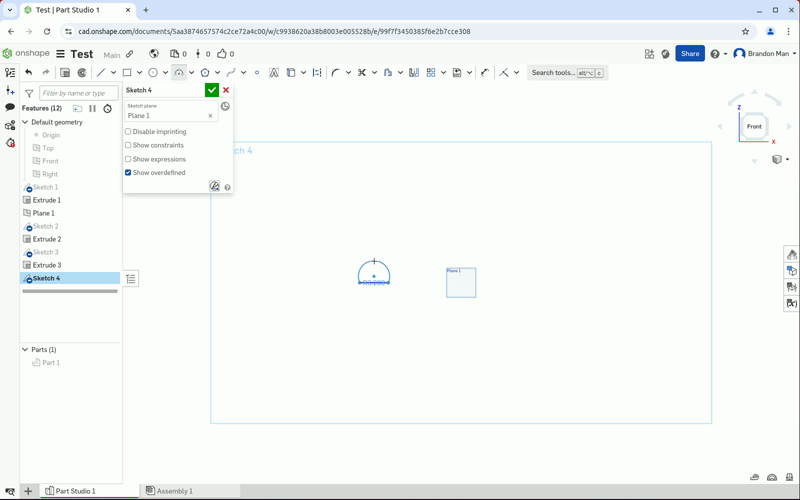
click(374, 260)
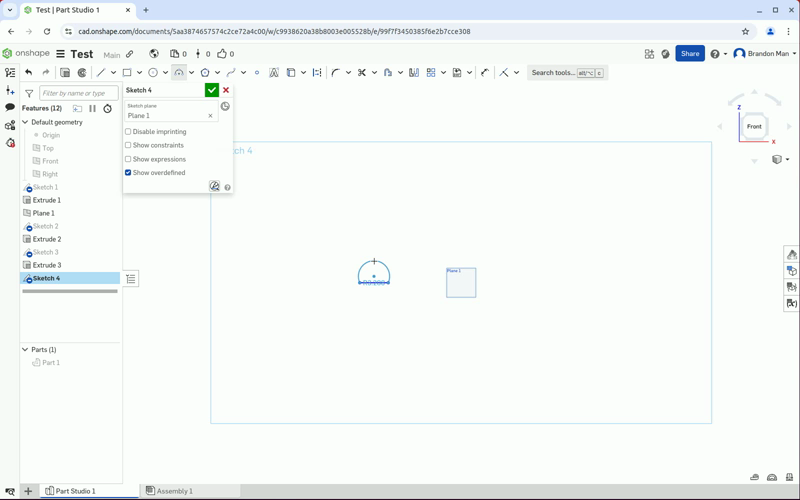
key_up(shift)
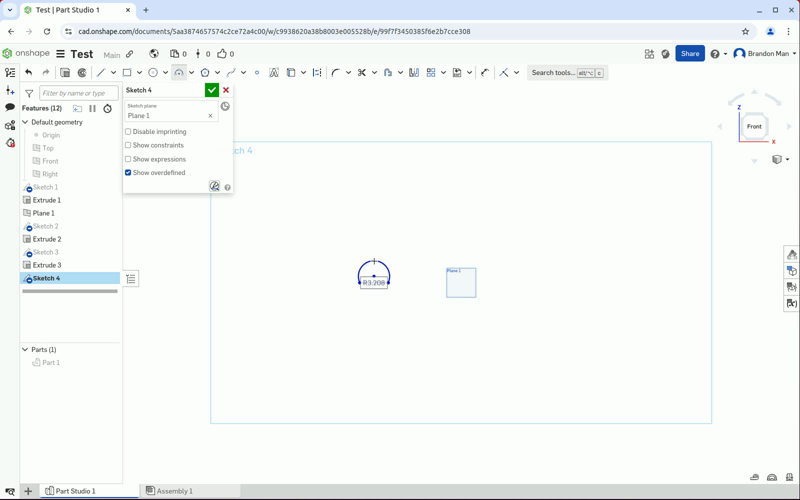
key(esc)
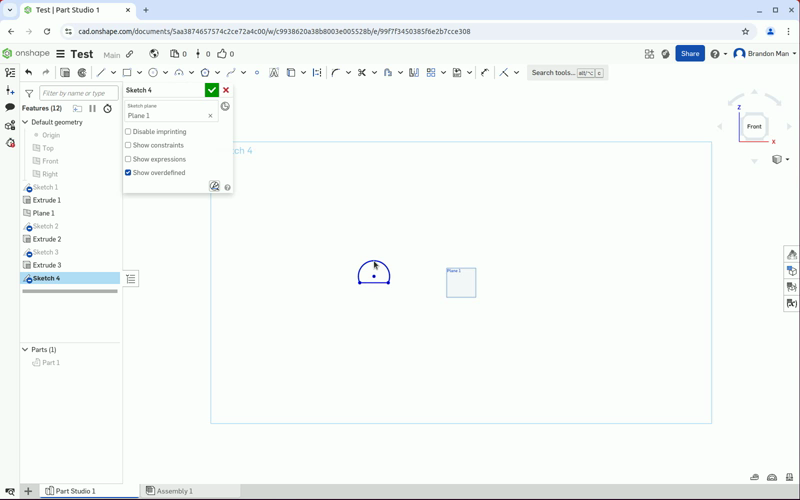
mouse_move(381, 269)
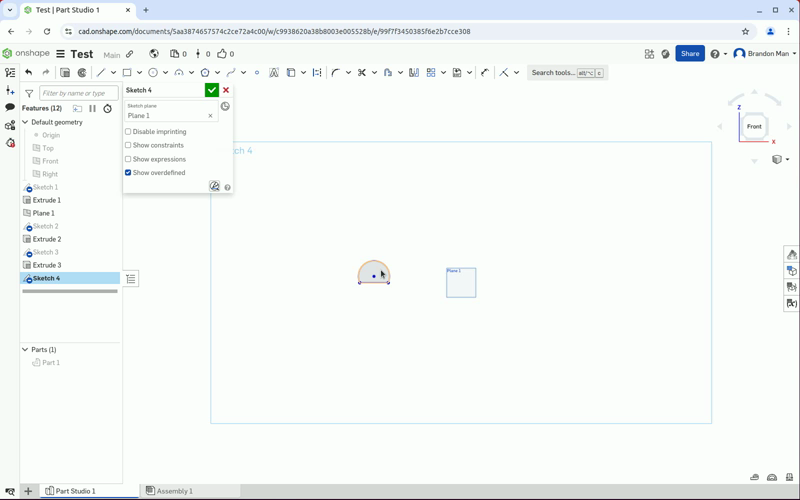
scroll(6)
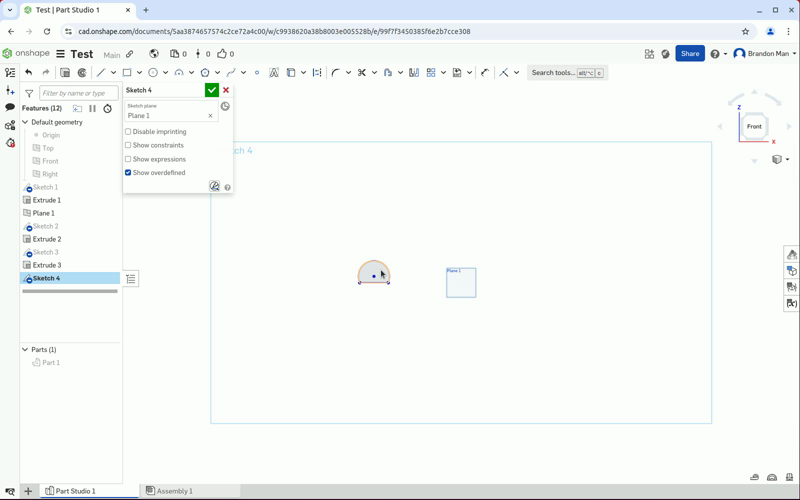
scroll(6)
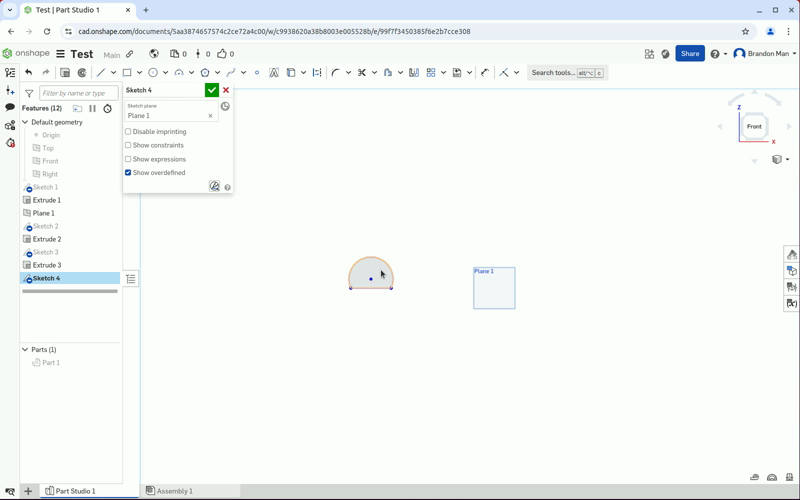
scroll(6)
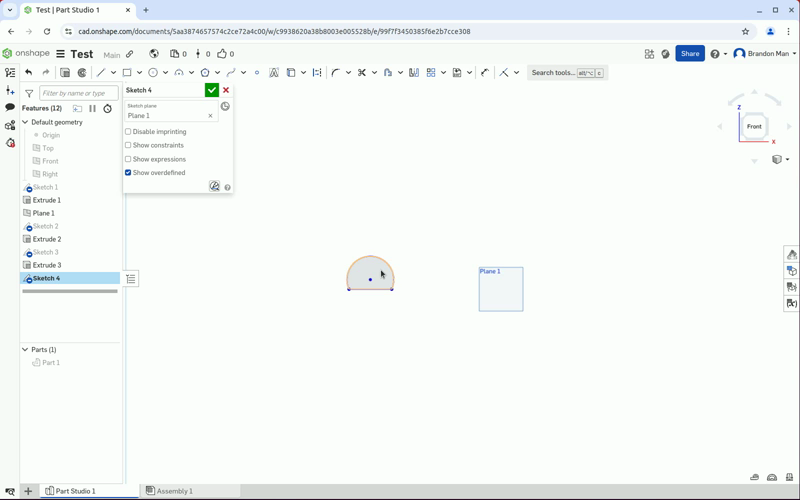
scroll(6)
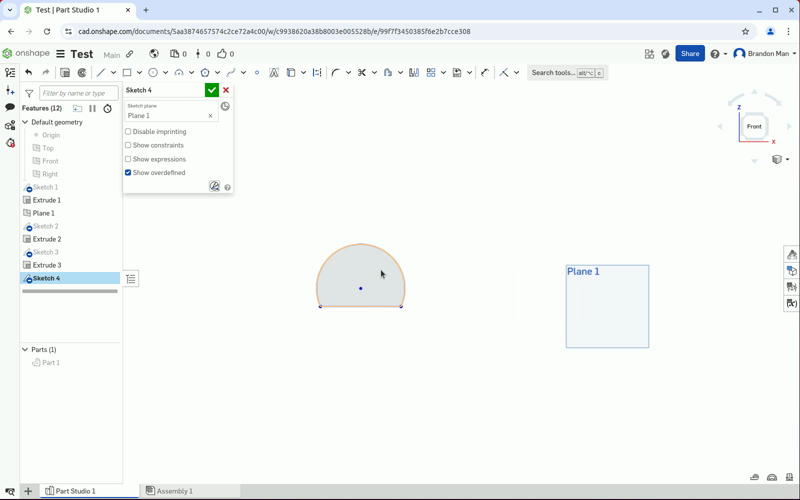
scroll(6)
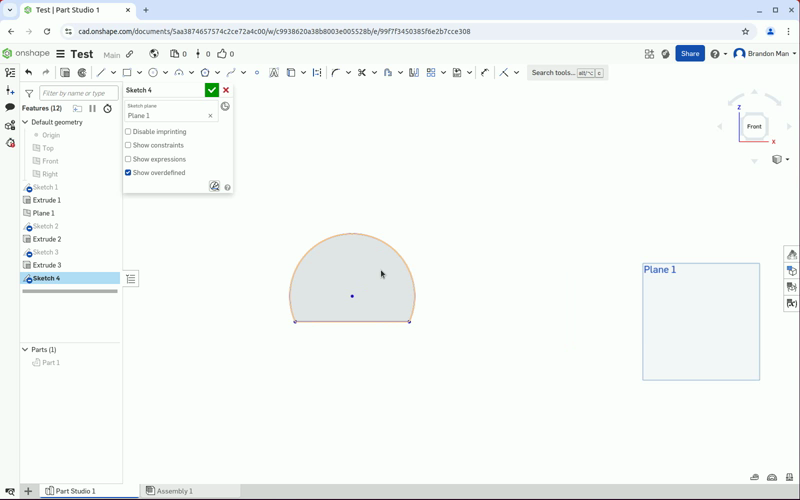
scroll(6)
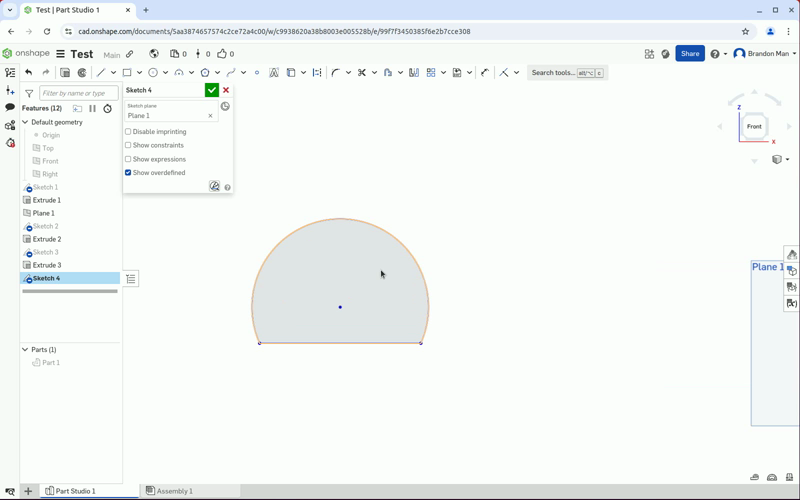
scroll(6)
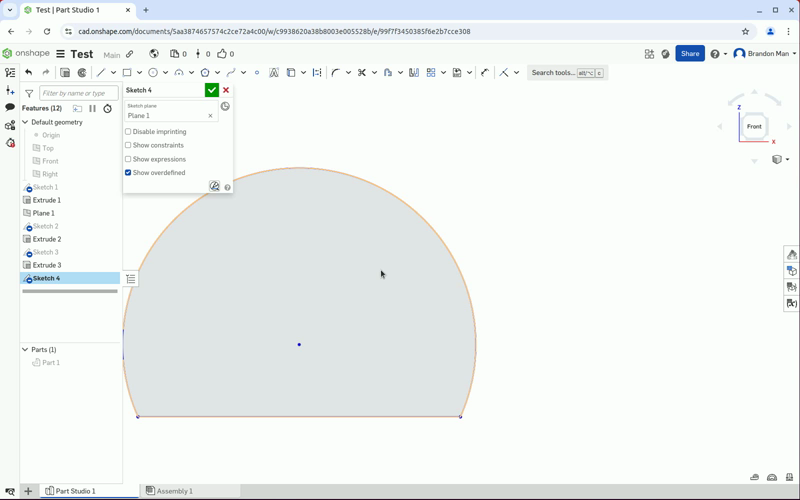
click(381, 269)
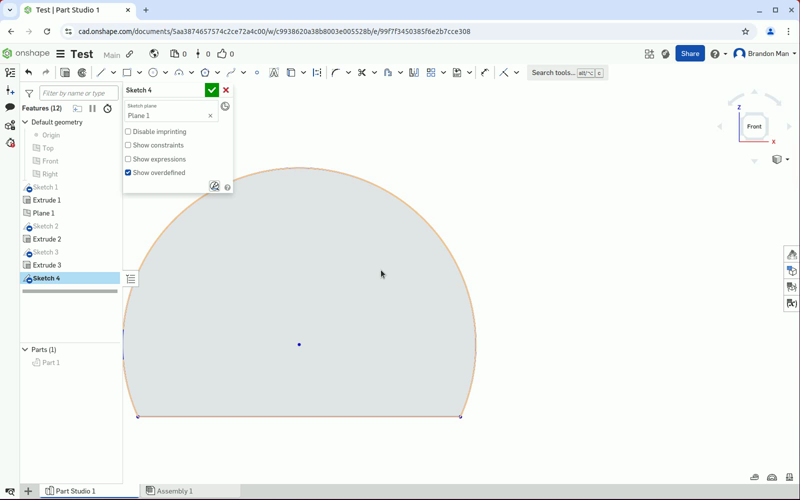
scroll(-6)
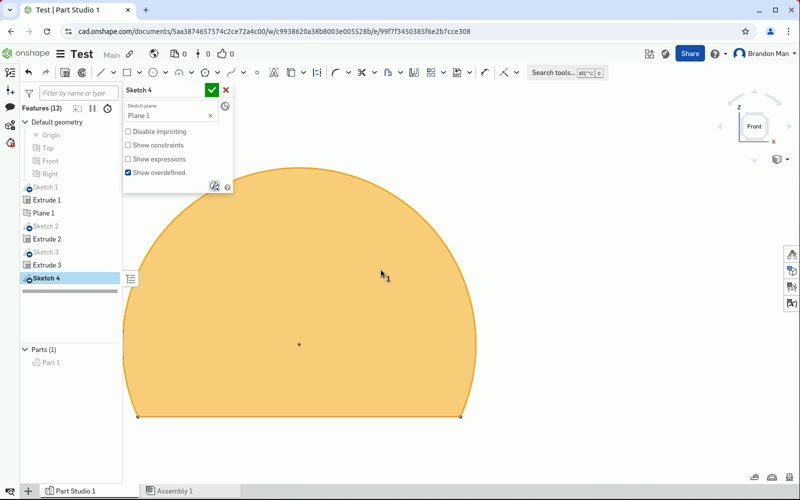
scroll(-6)
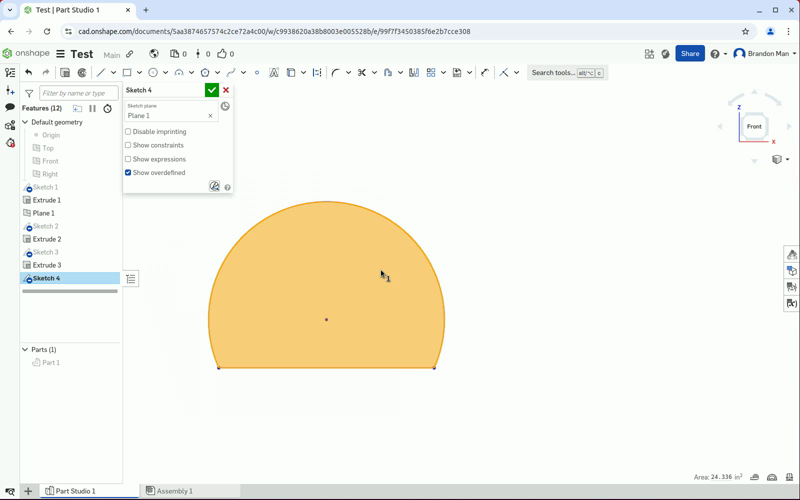
scroll(-6)
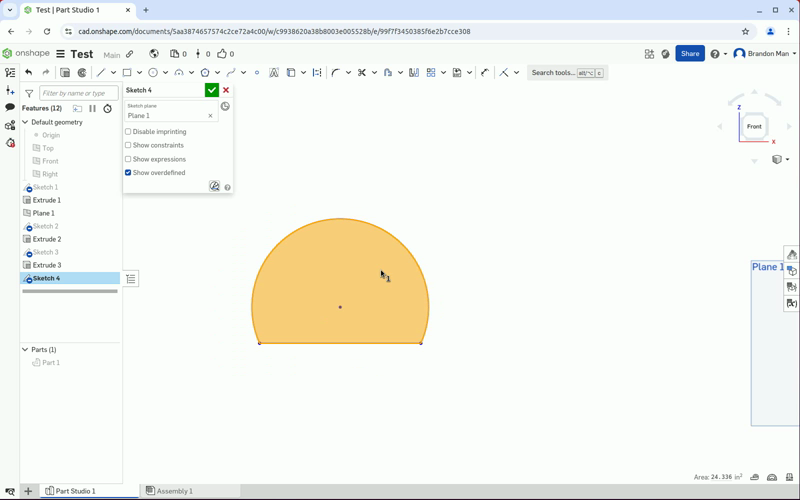
scroll(-6)
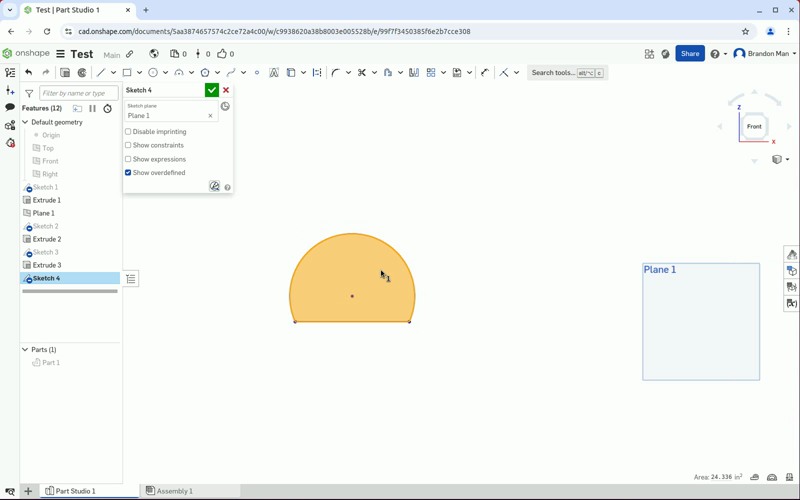
scroll(-6)
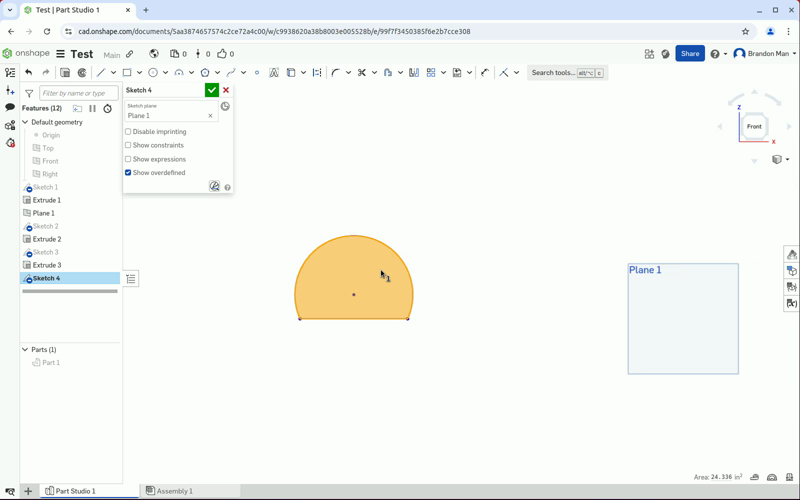
scroll(-6)
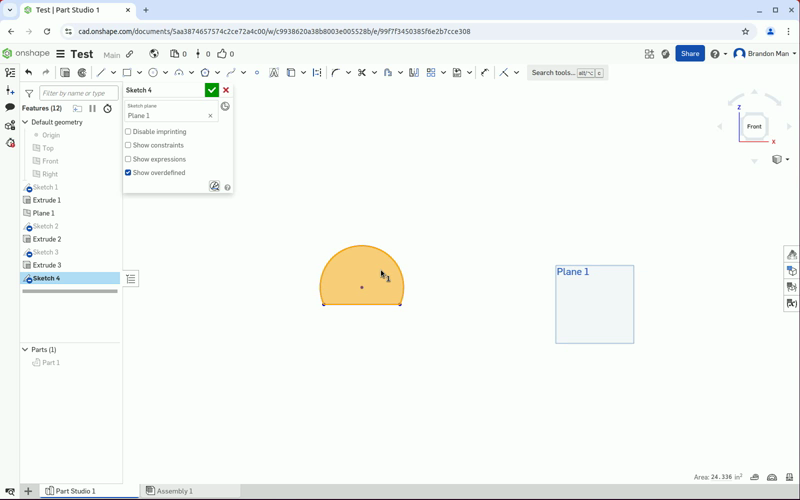
scroll(-6)
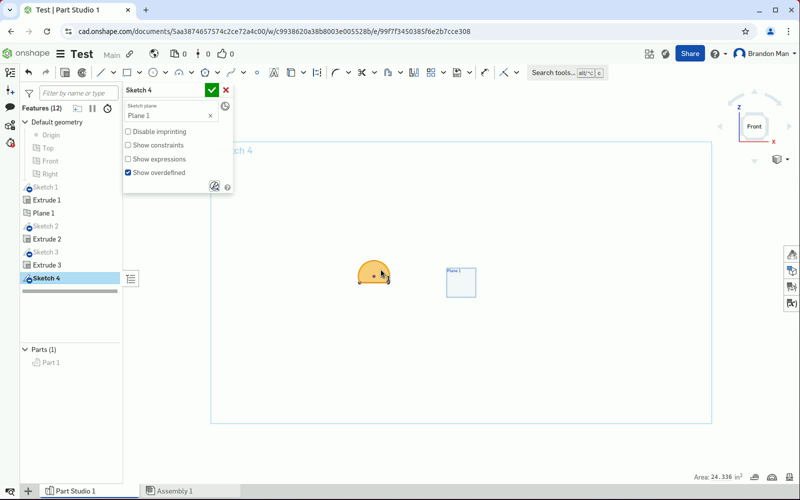
mouse_move(73, 352)
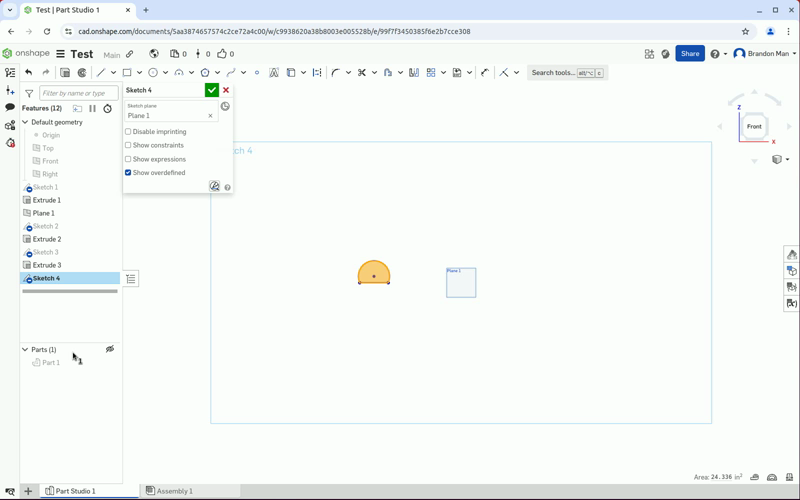
key(shift+y)
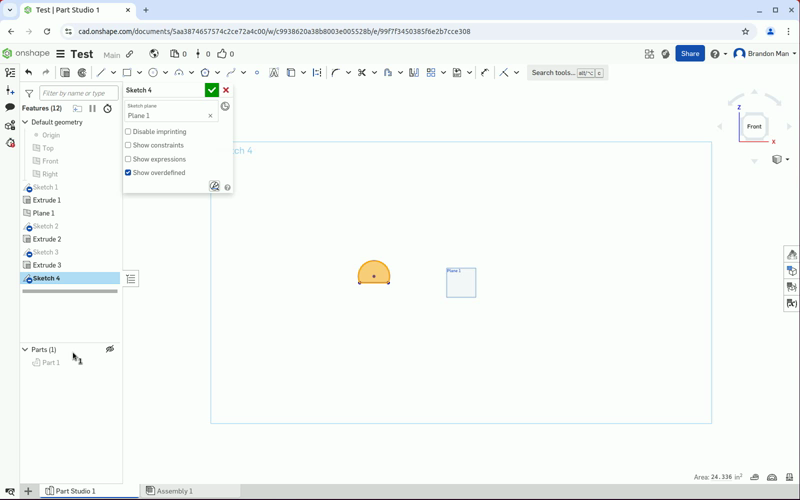
key(shift+e)
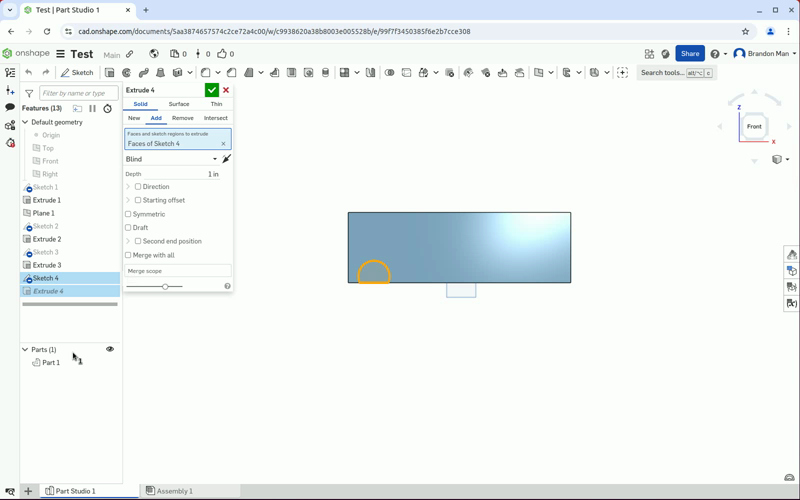
mouse_move(143, 106)
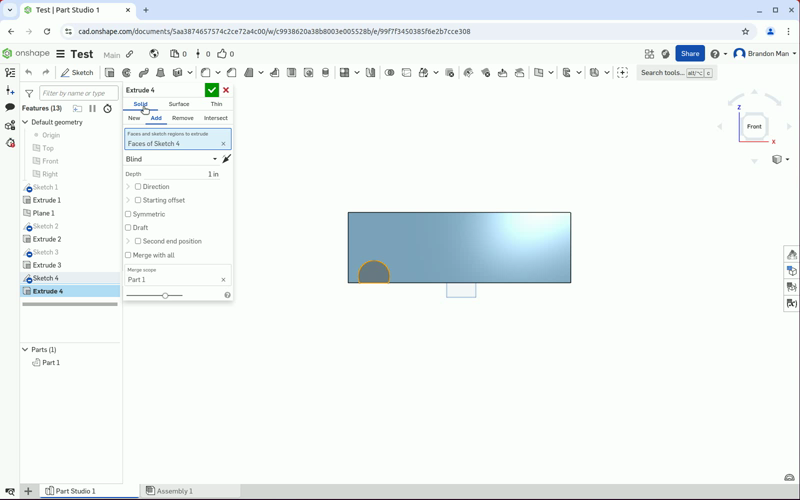
click(143, 106)
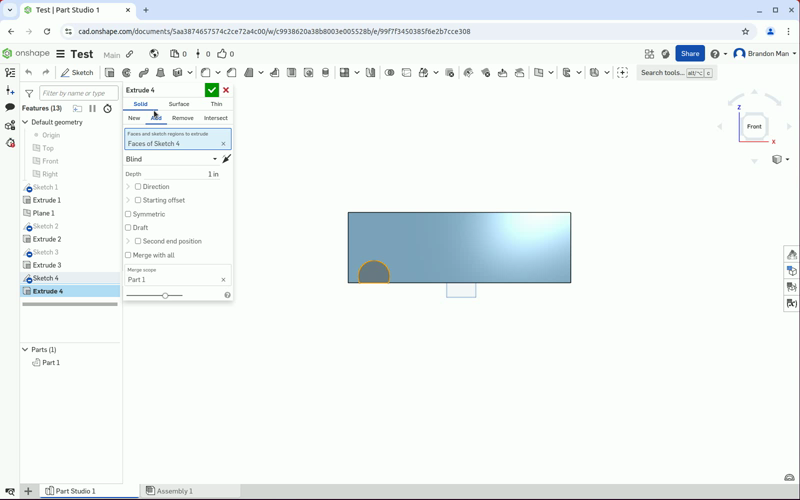
mouse_move(186, 120)
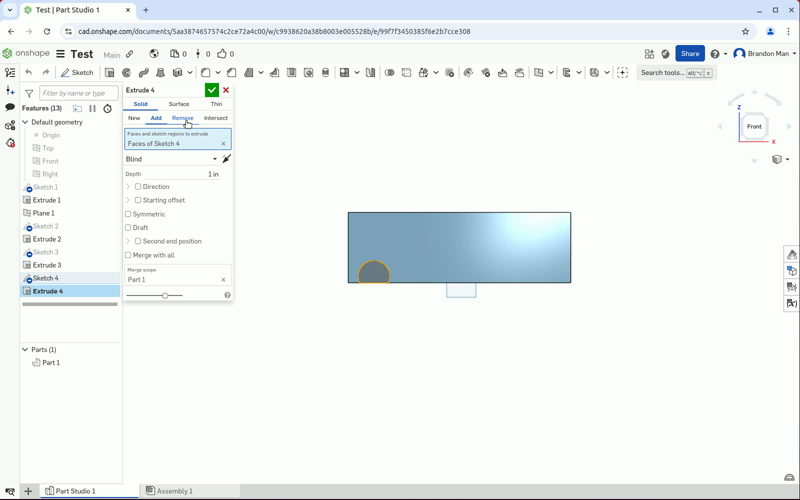
click(186, 120)
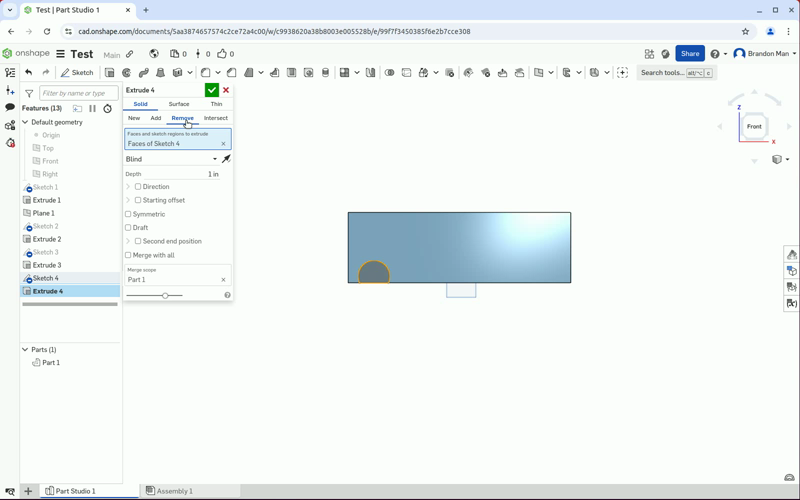
key(tab, 4)
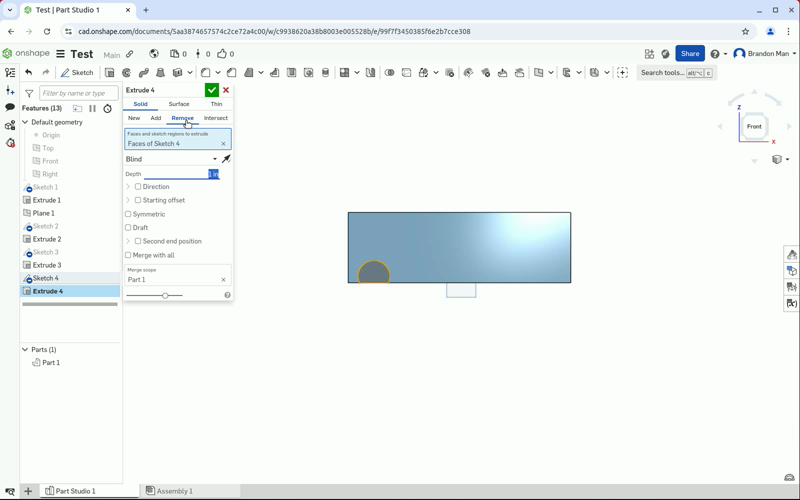
text(30.811)
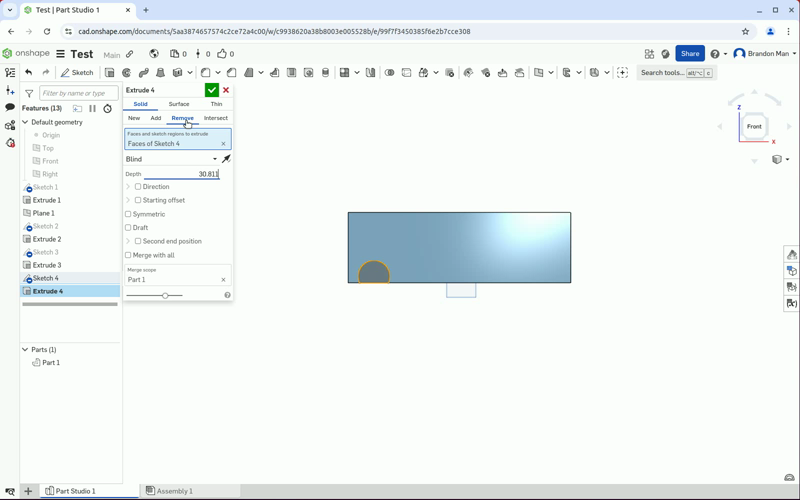
key(tab, 6)
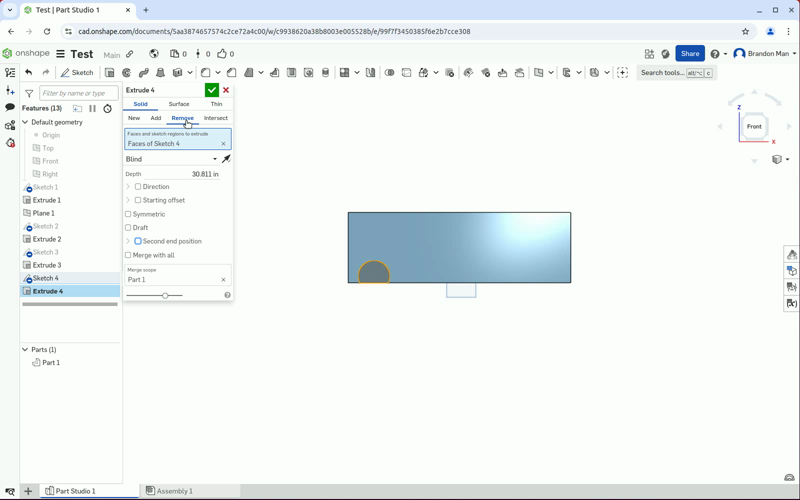
key(space)
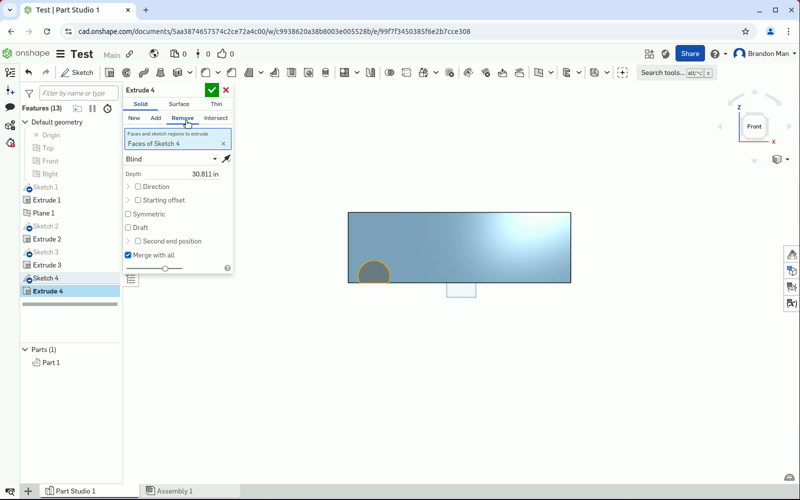
key(enter)
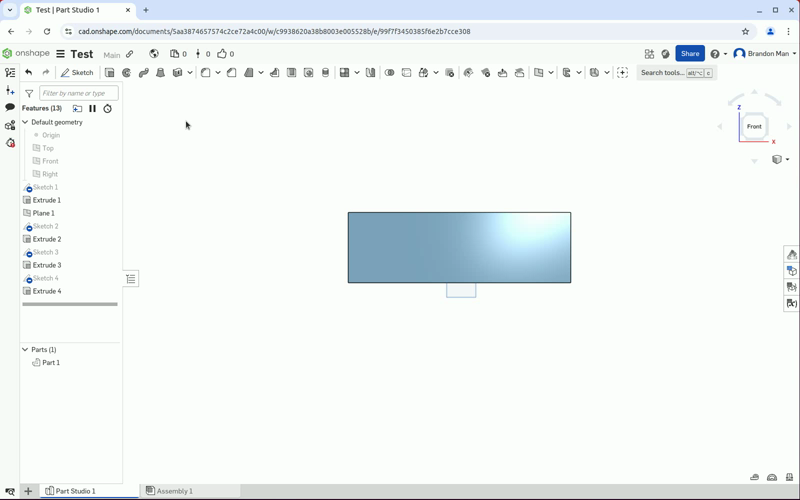
key(shift+h)
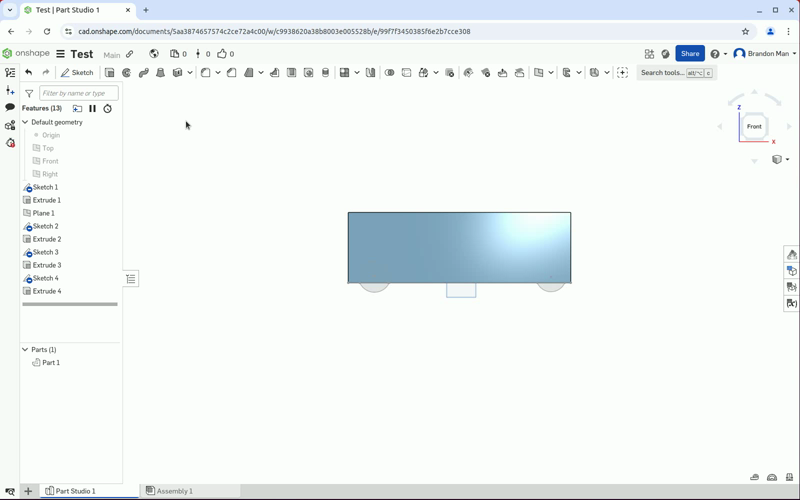
key(shift+h)
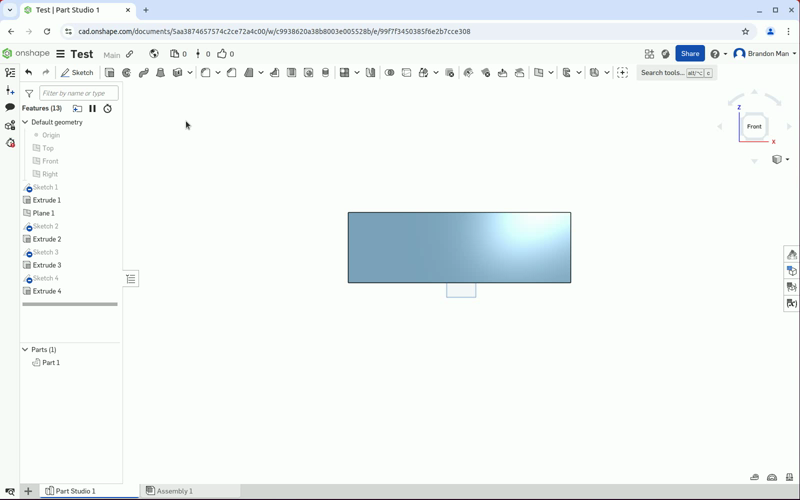
mouse_move(73, 189)
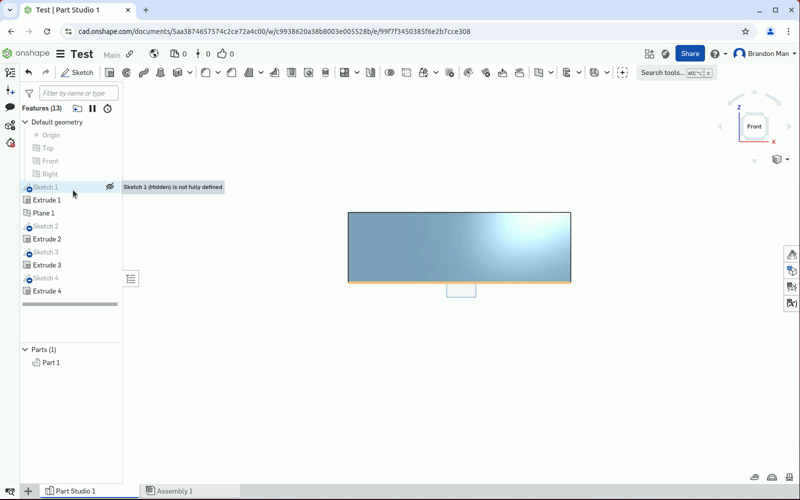
click(73, 189)
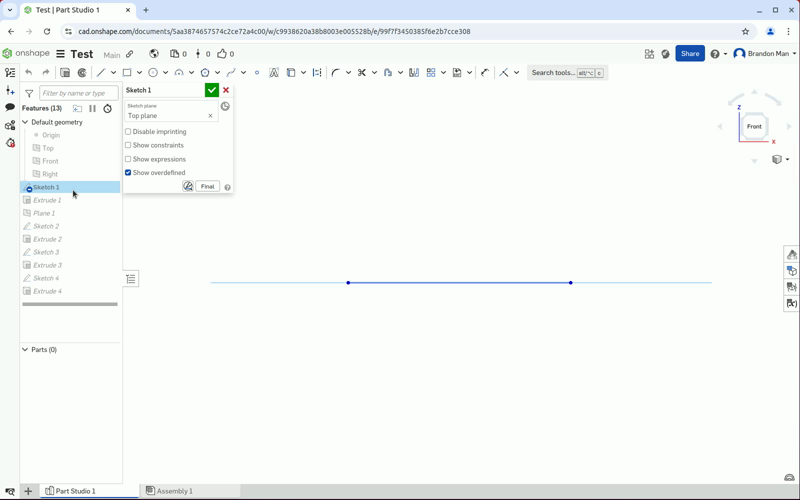
mouse_move(229, 92)
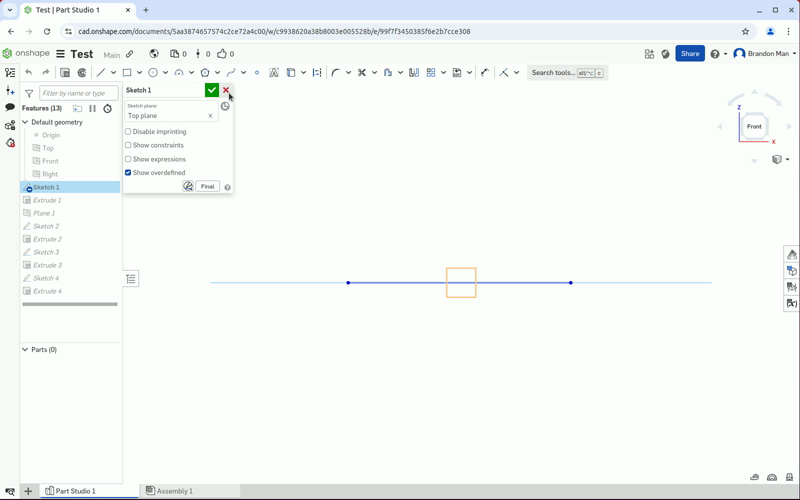
click(229, 92)
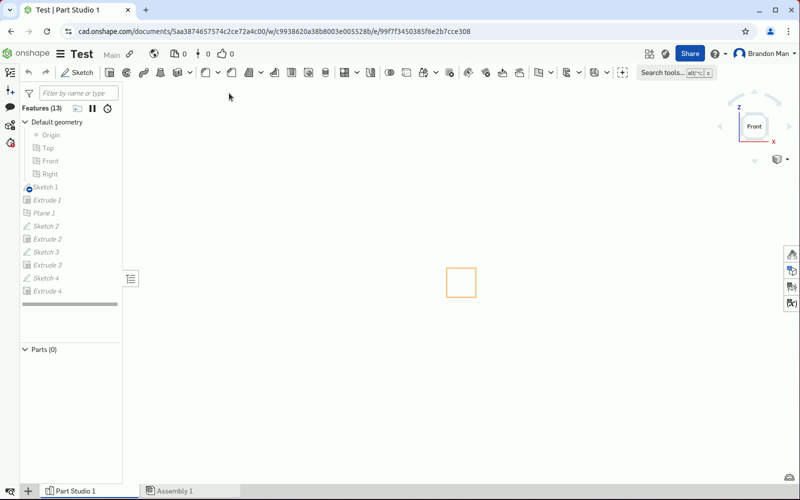
key(shift+s)
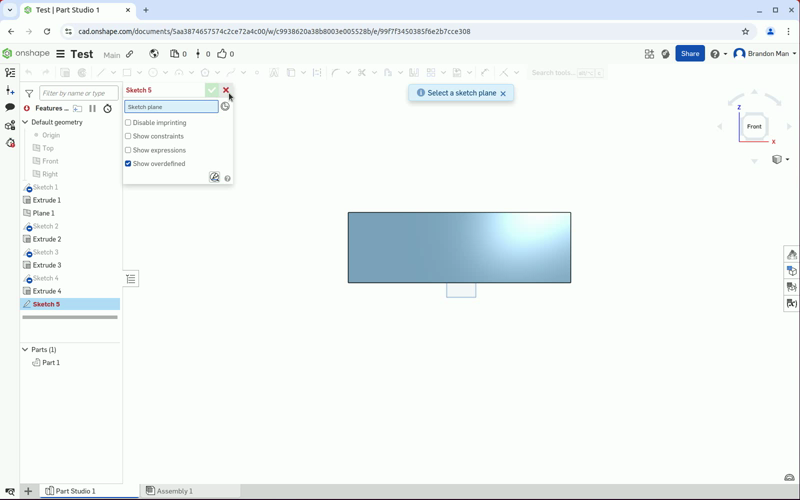
mouse_move(73, 215)
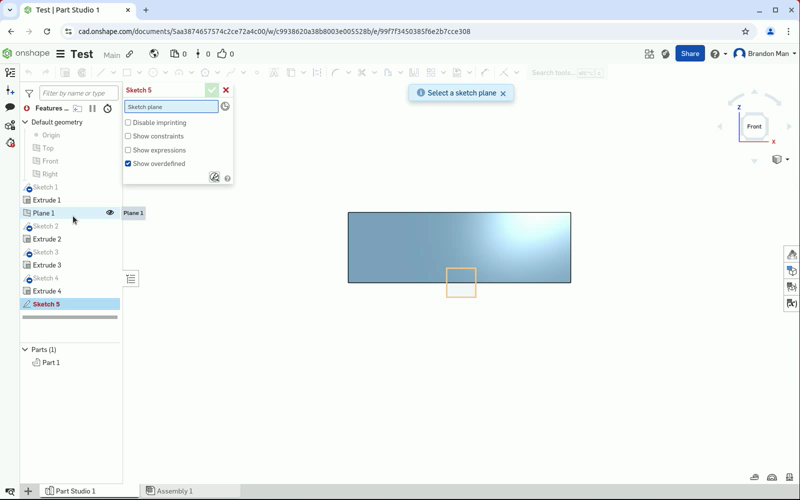
click(73, 215)
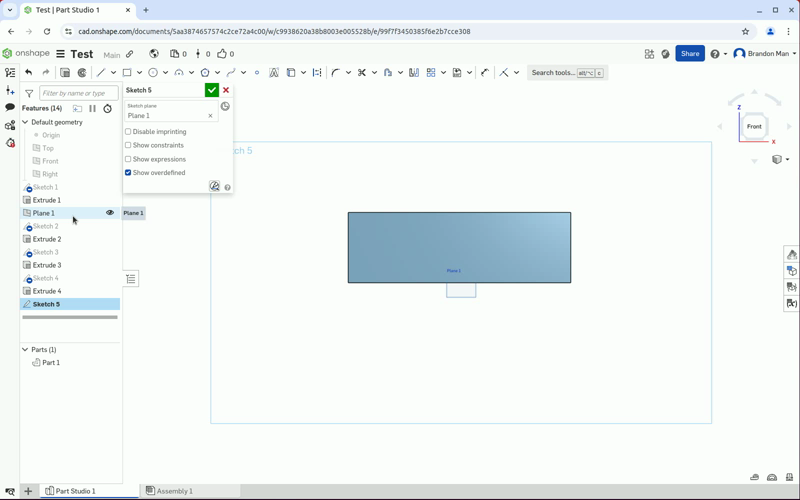
mouse_move(73, 352)
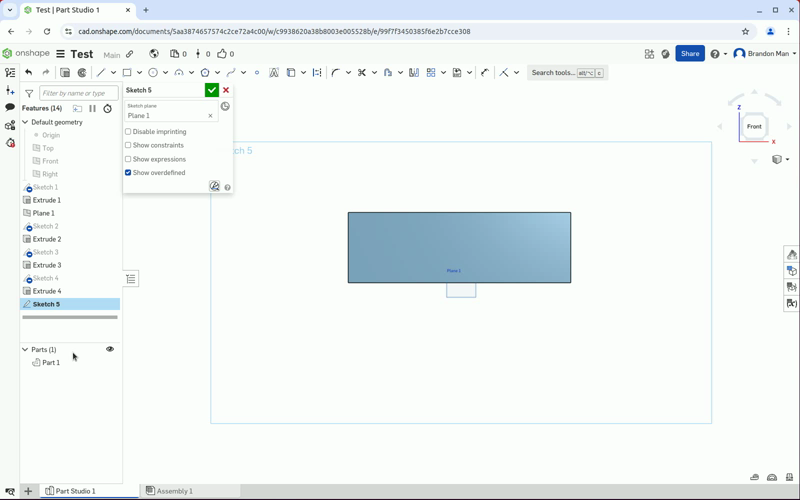
key(y)
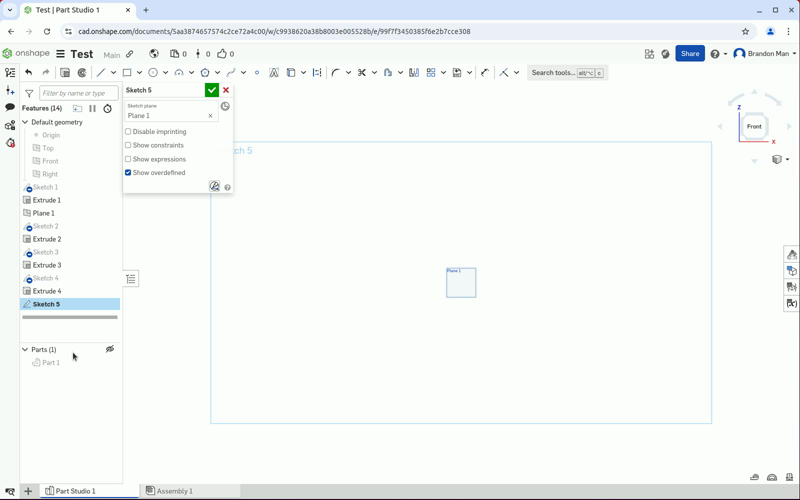
key(l)
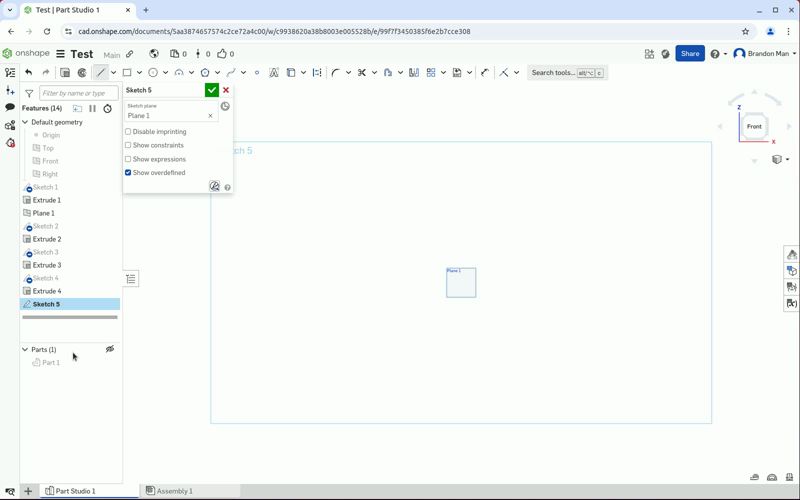
key_down(shift)
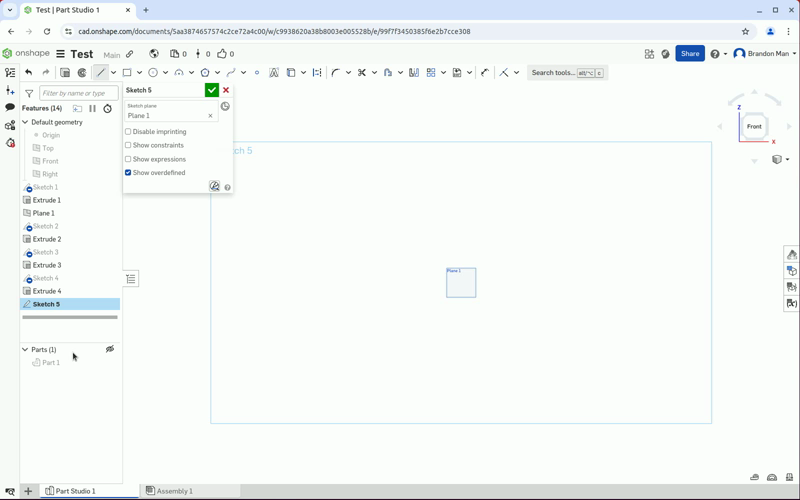
mouse_move(537, 282)
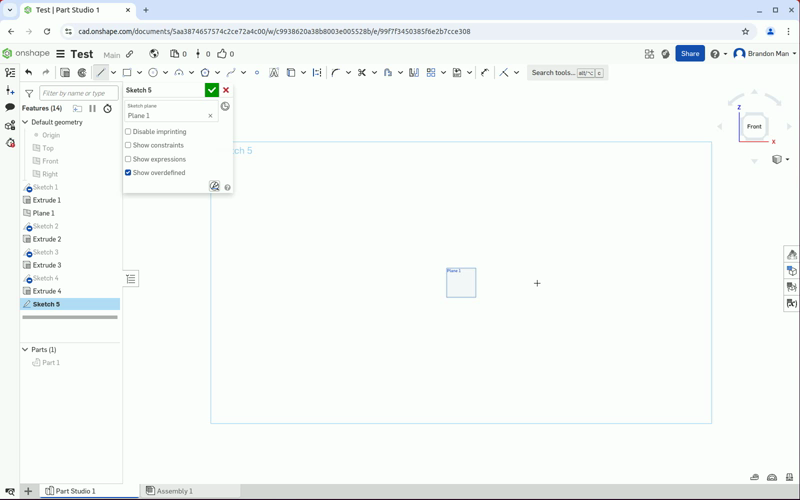
click(537, 282)
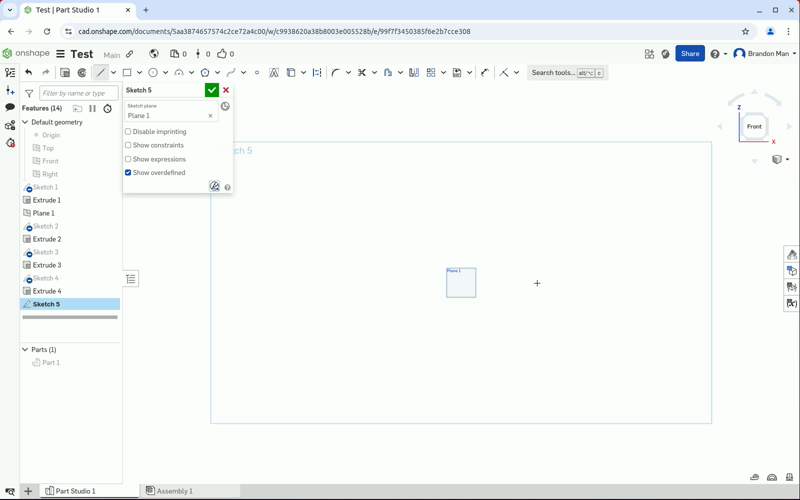
key_up(shift)
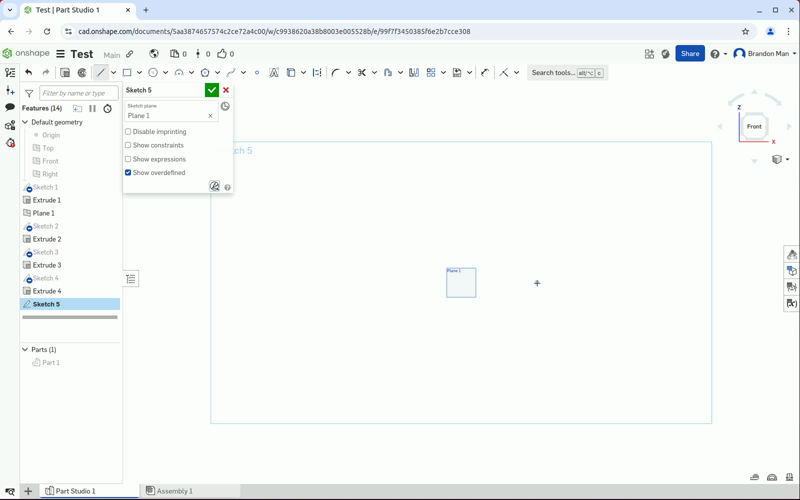
key_down(shift)
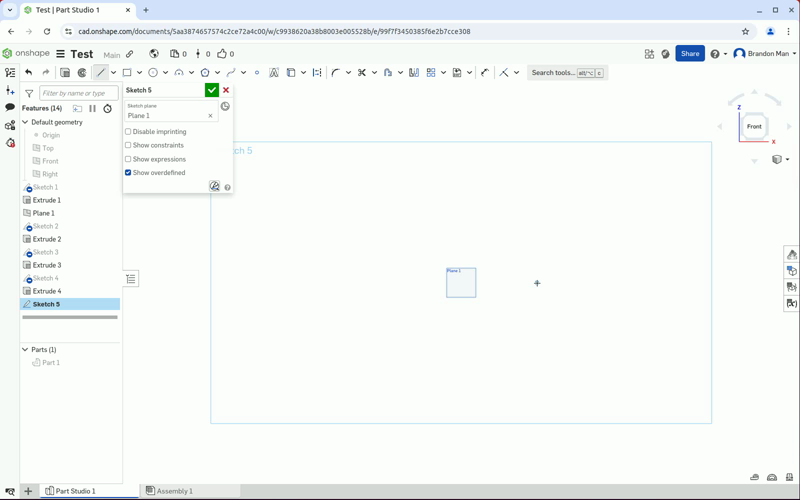
mouse_move(567, 282)
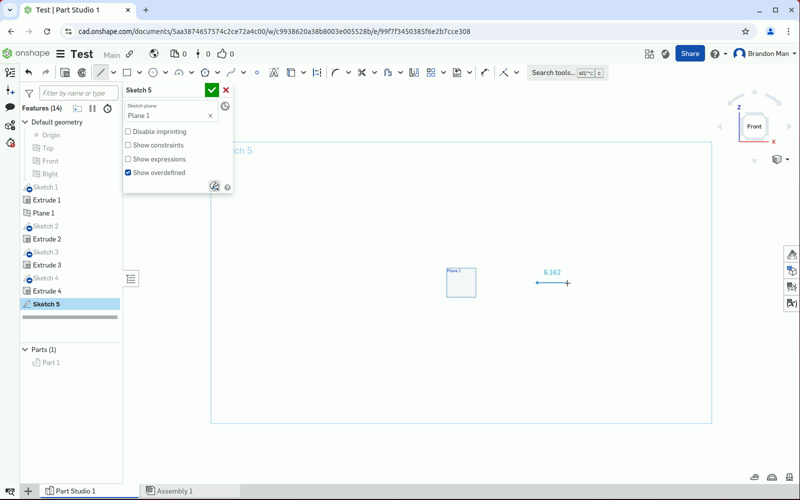
mouse_move(564, 282)
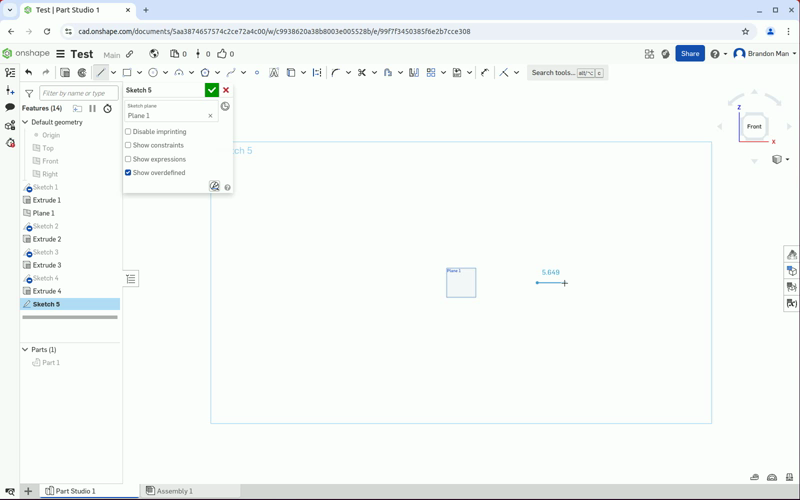
click(564, 282)
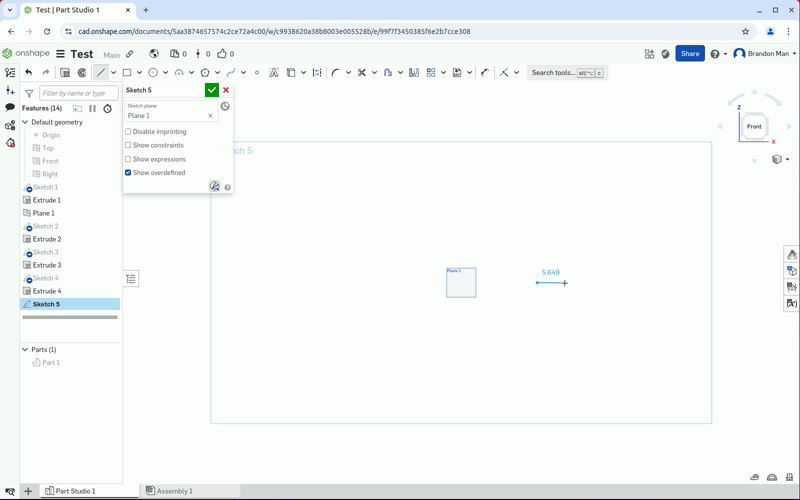
key_up(shift)
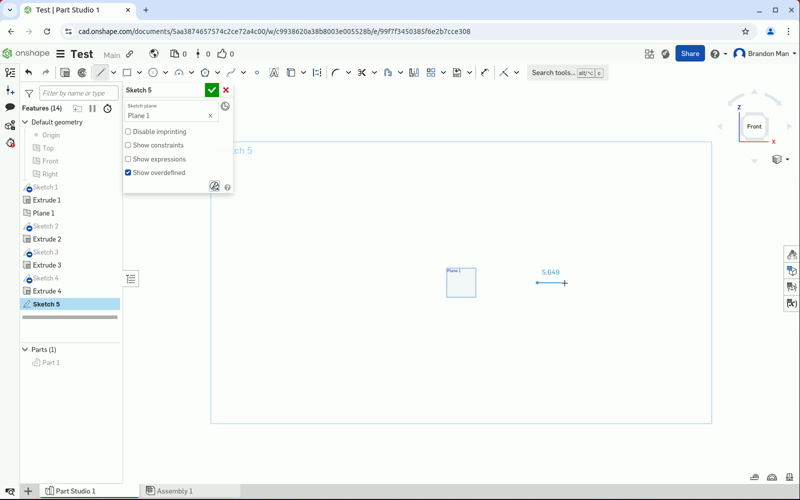
key(esc)
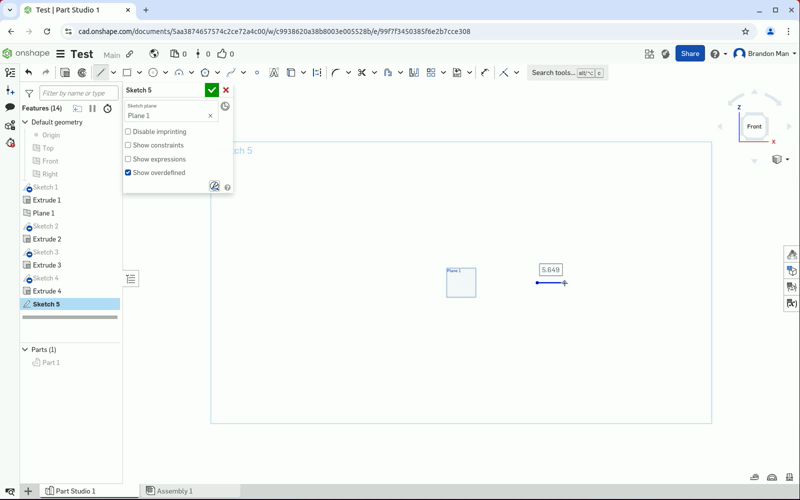
key(a)
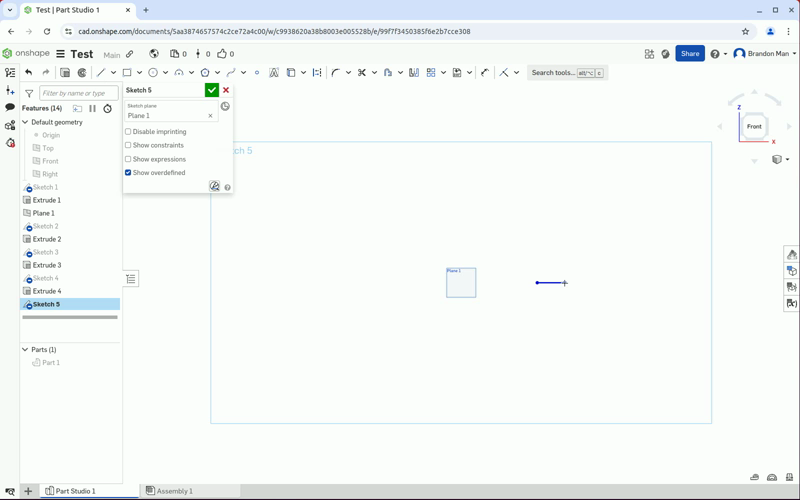
mouse_move(564, 282)
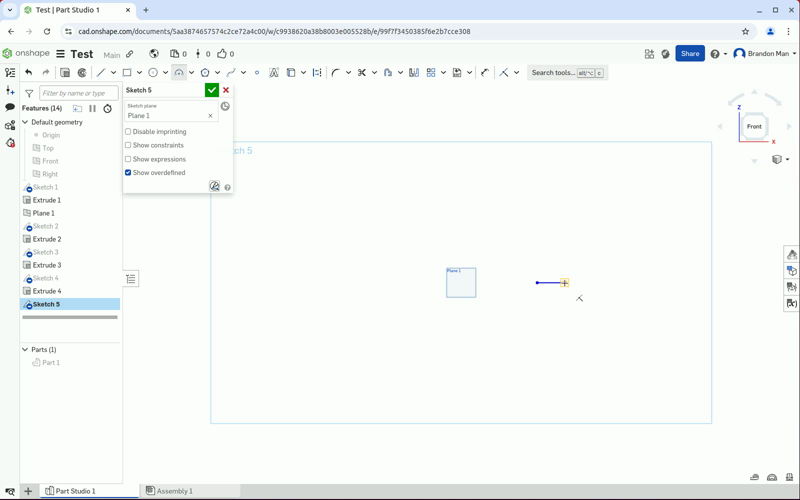
click(564, 282)
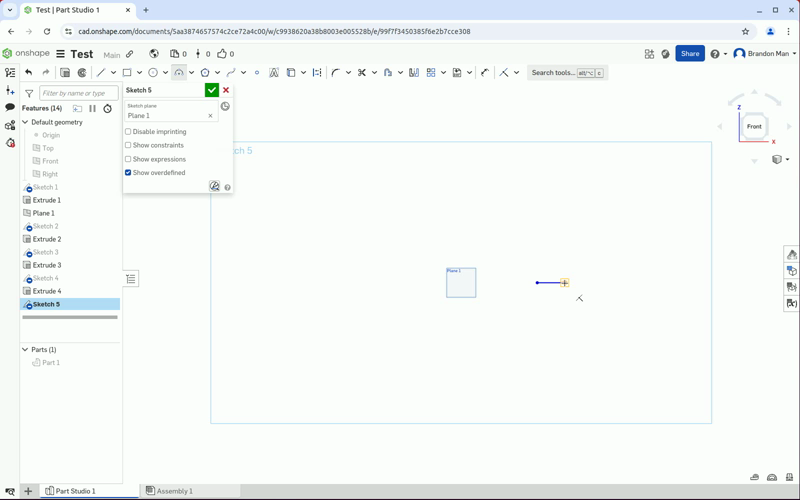
mouse_move(537, 282)
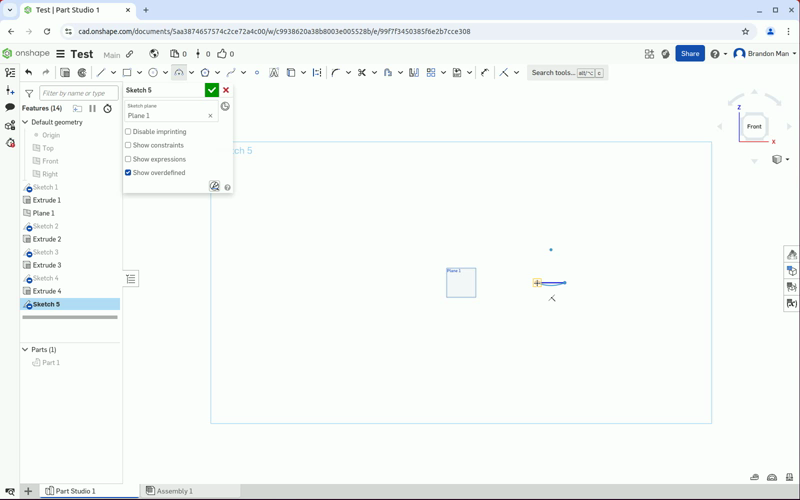
click(537, 282)
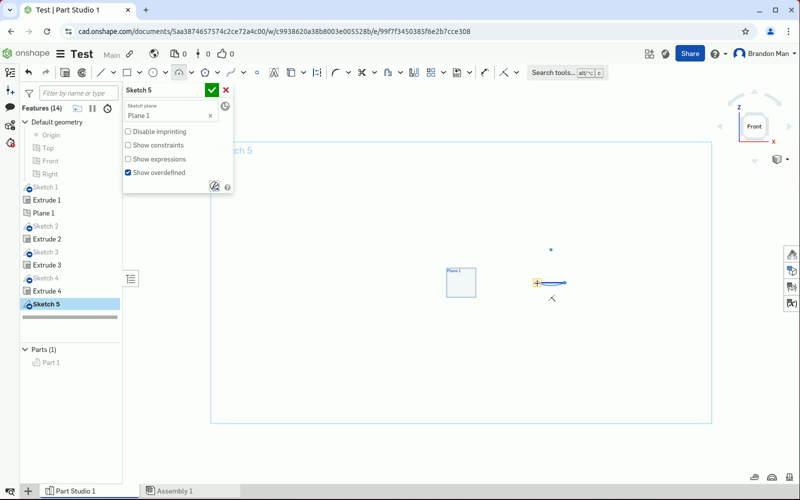
key_down(shift)
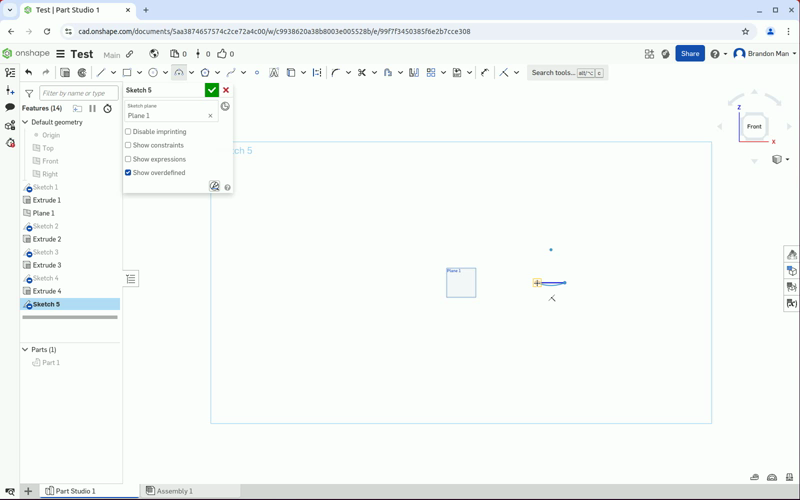
mouse_move(550, 261)
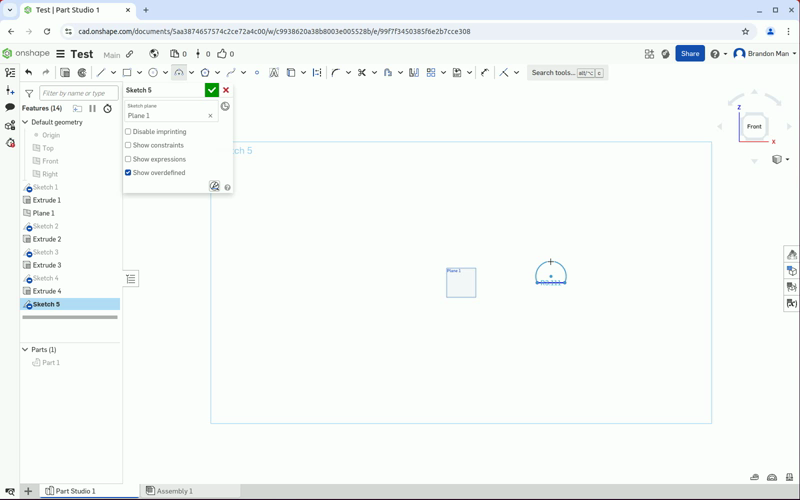
click(550, 261)
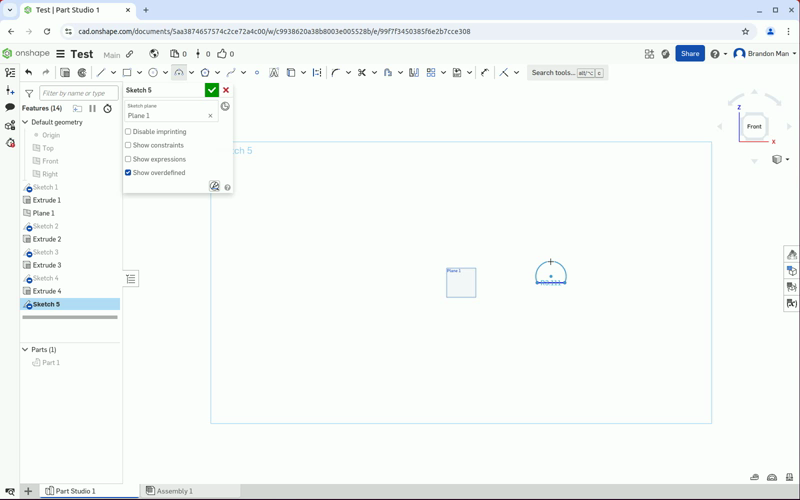
key_up(shift)
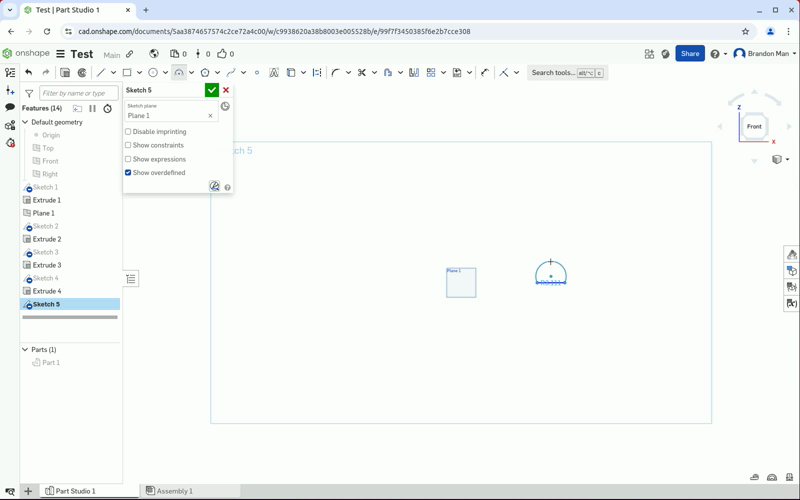
key(esc)
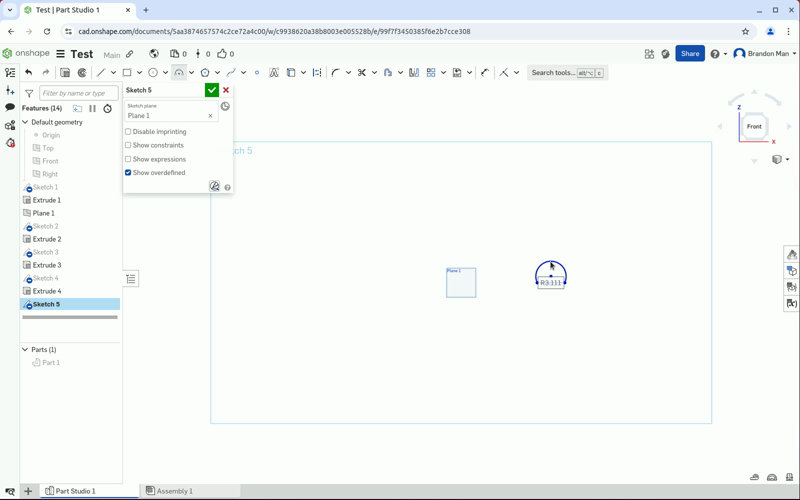
mouse_move(544, 271)
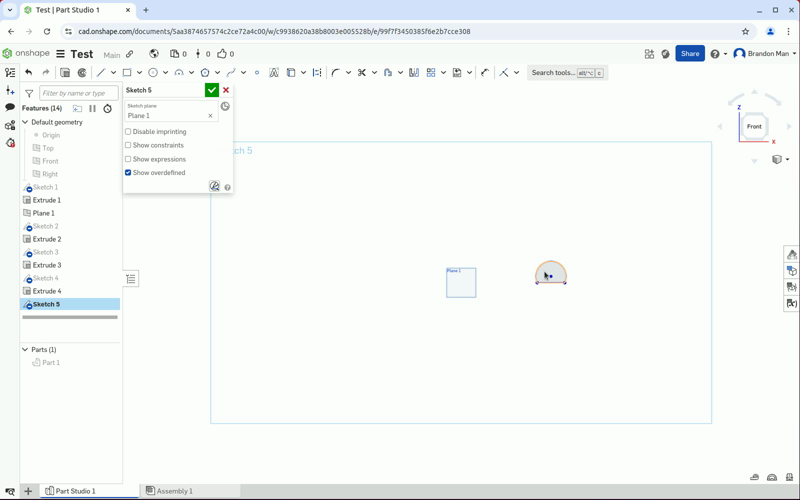
scroll(6)
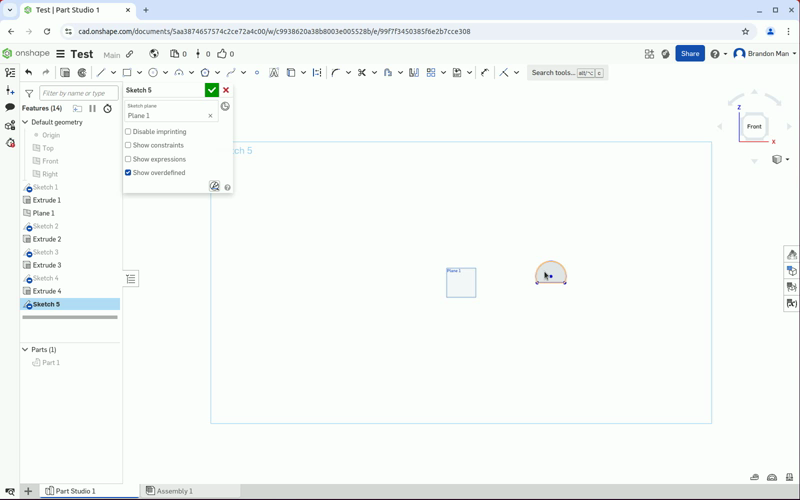
scroll(6)
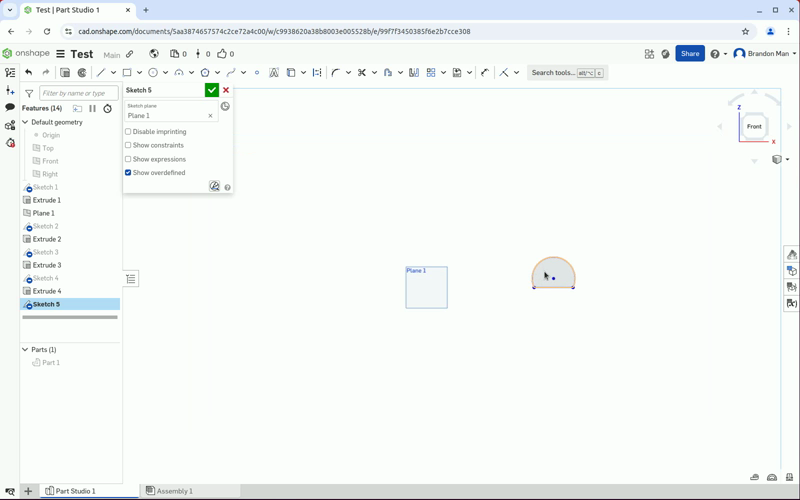
scroll(6)
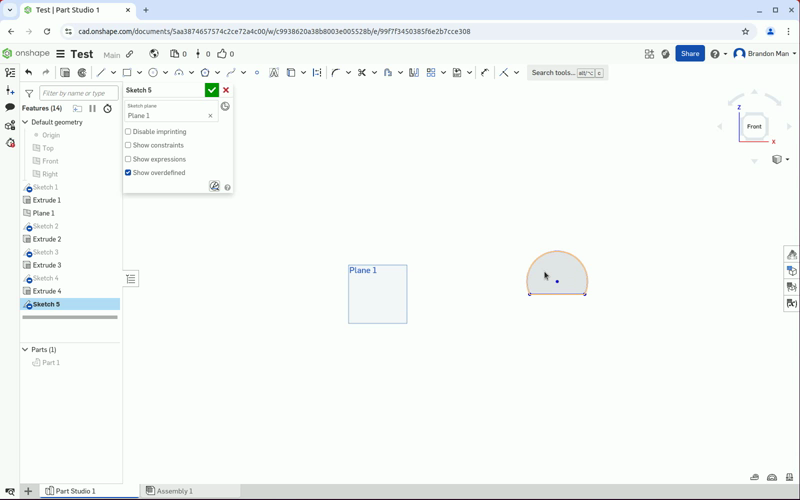
scroll(6)
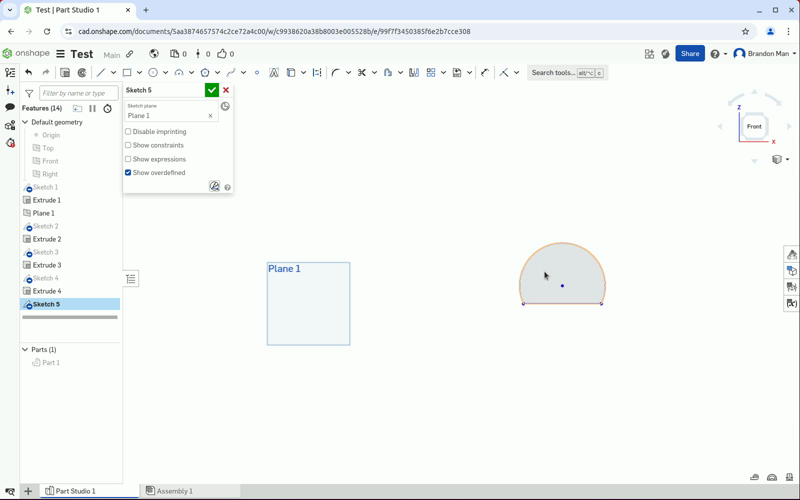
scroll(6)
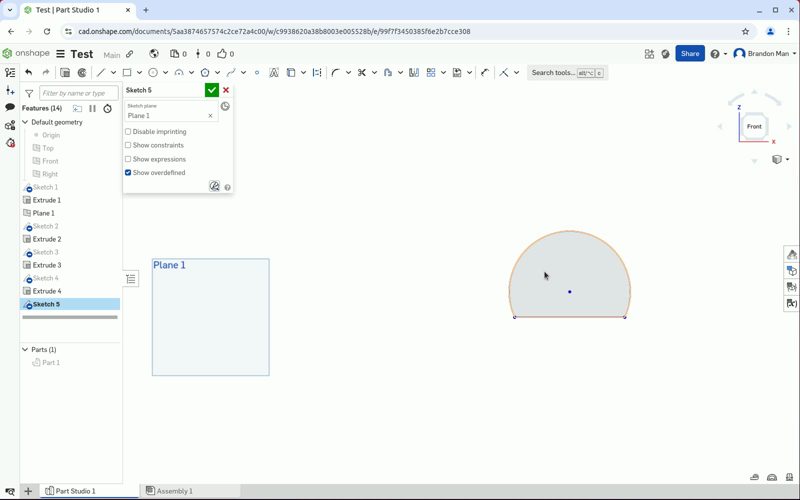
scroll(6)
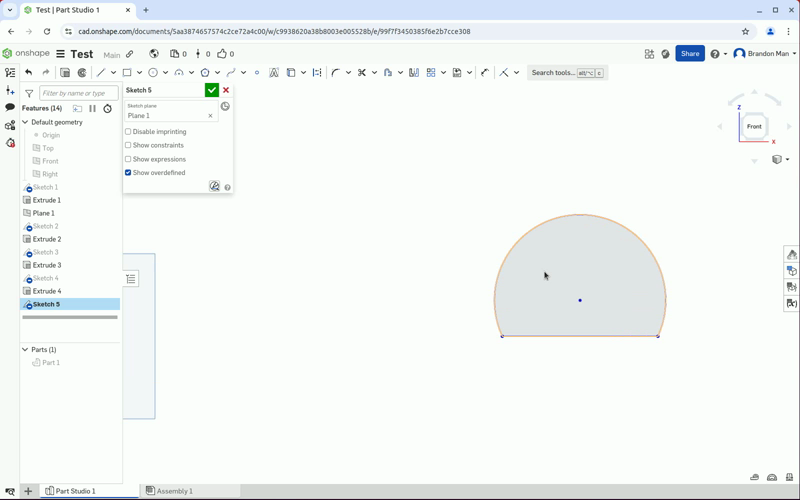
scroll(6)
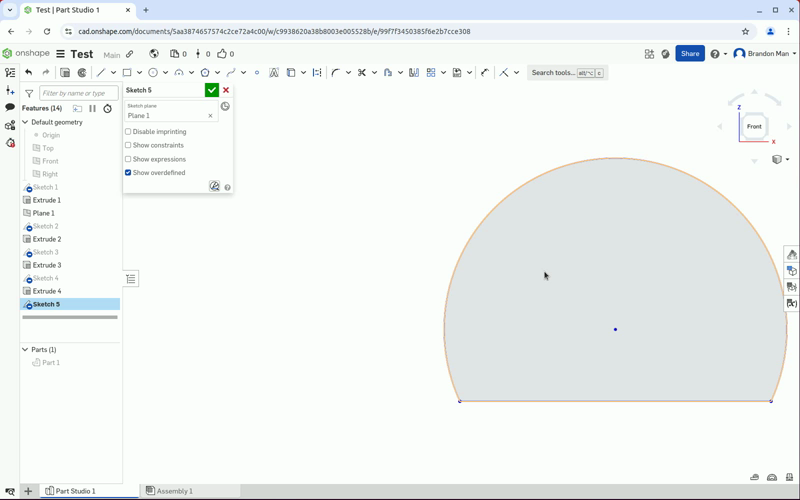
click(544, 271)
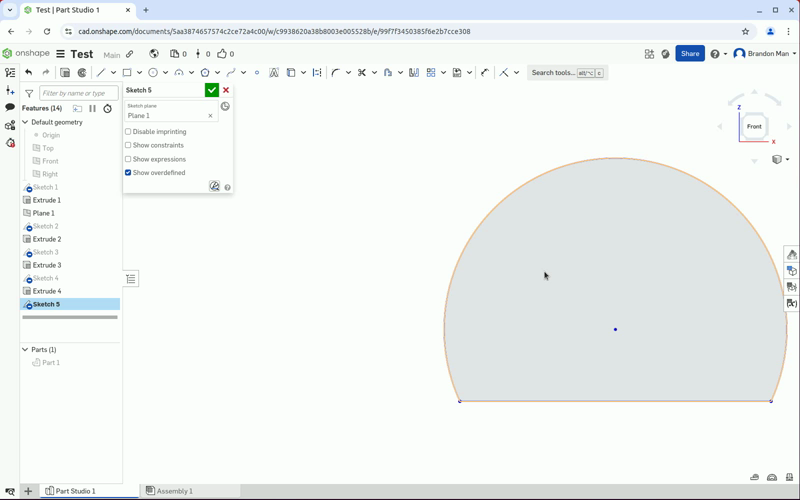
scroll(-6)
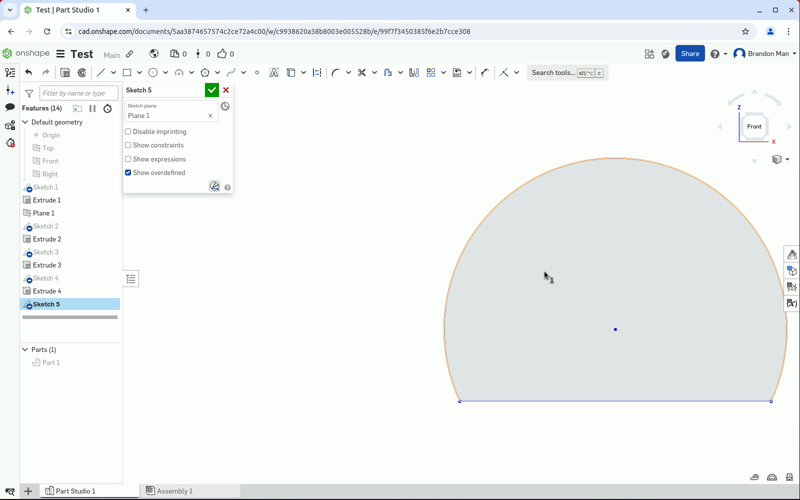
scroll(-6)
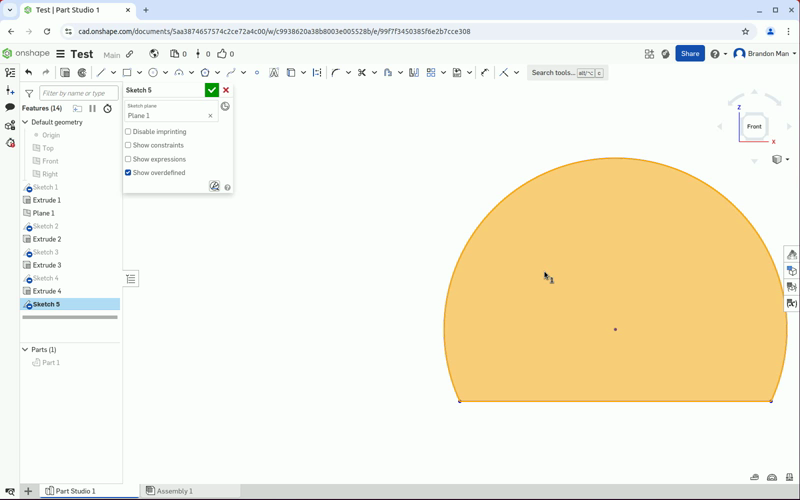
scroll(-6)
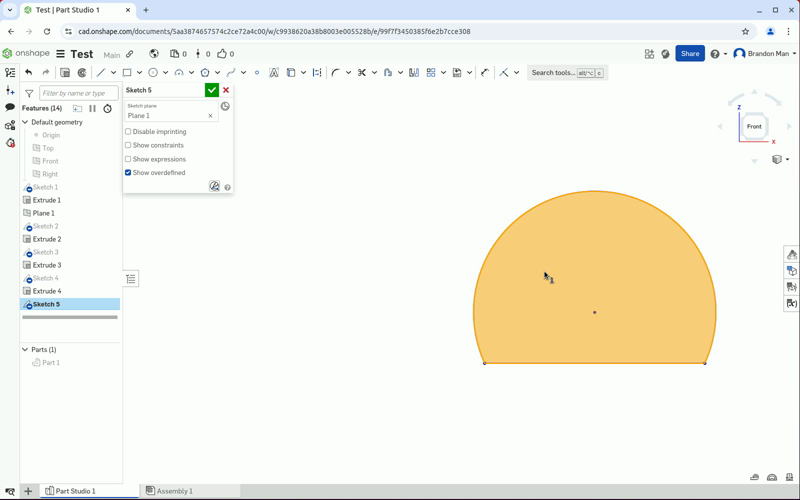
scroll(-6)
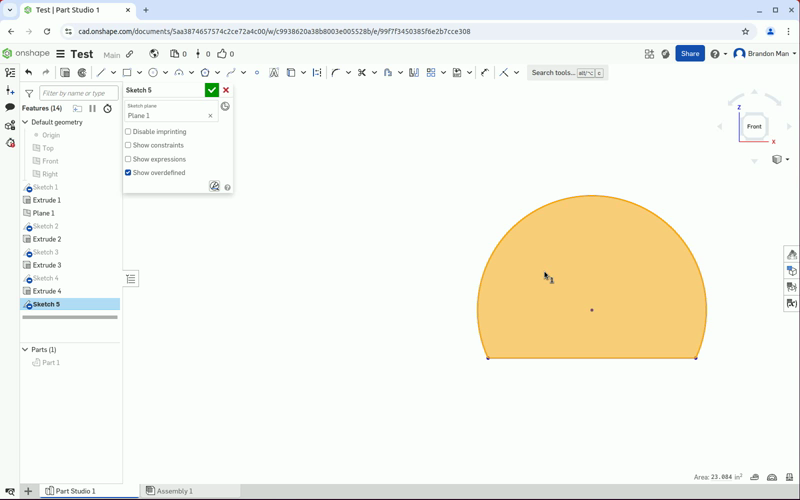
scroll(-6)
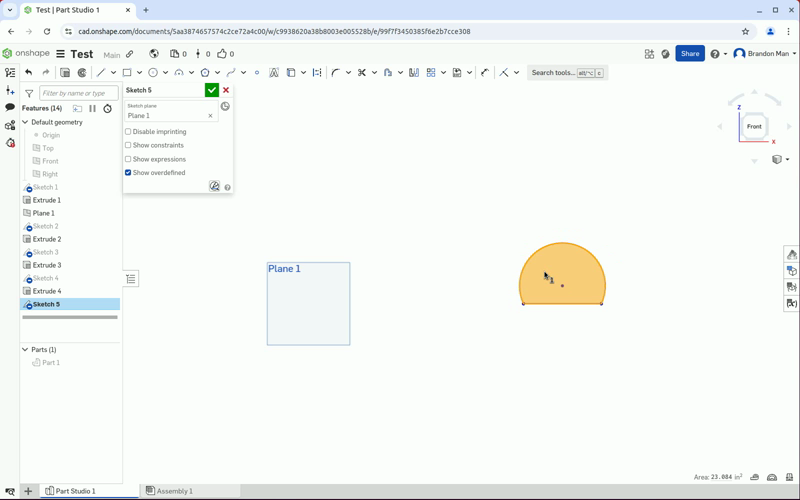
scroll(-6)
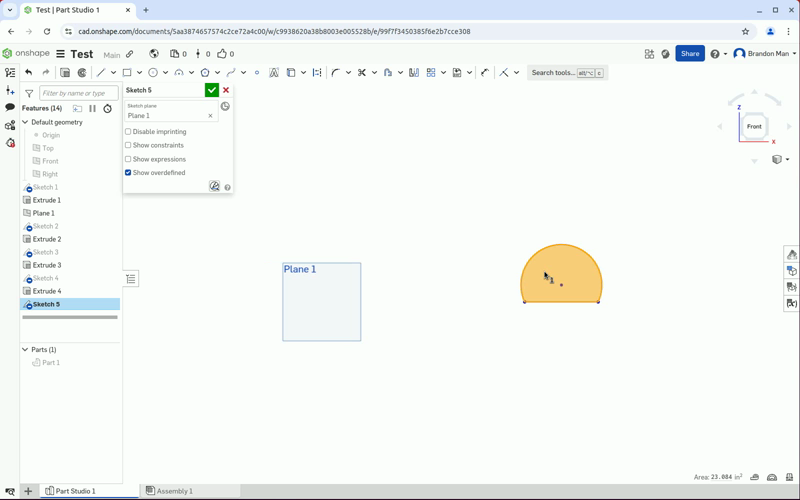
scroll(-6)
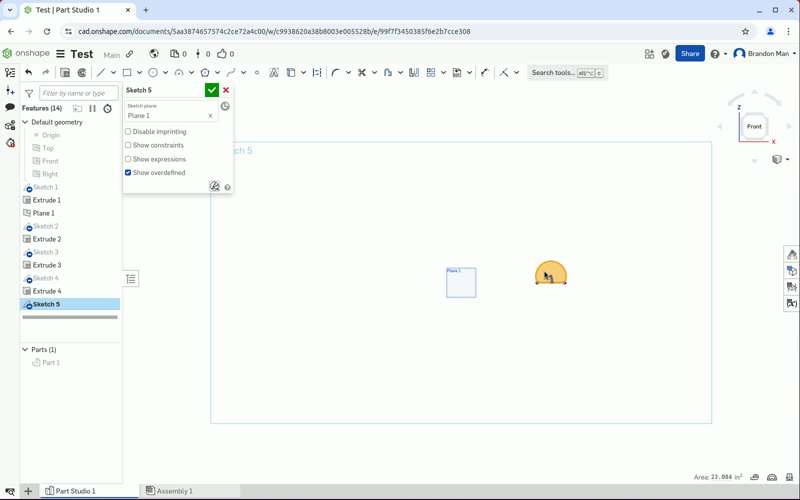
mouse_move(73, 352)
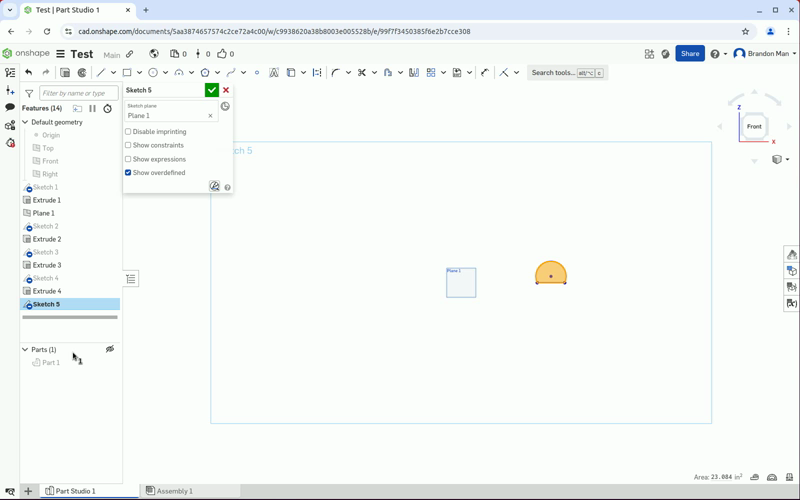
key(shift+y)
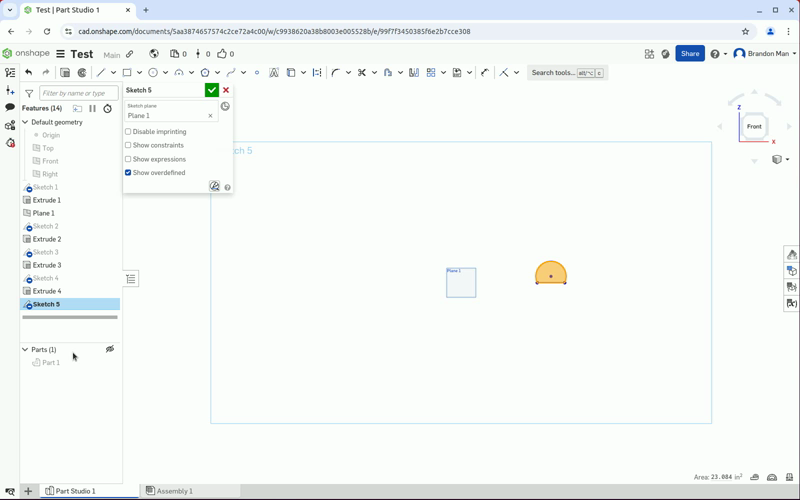
key(shift+e)
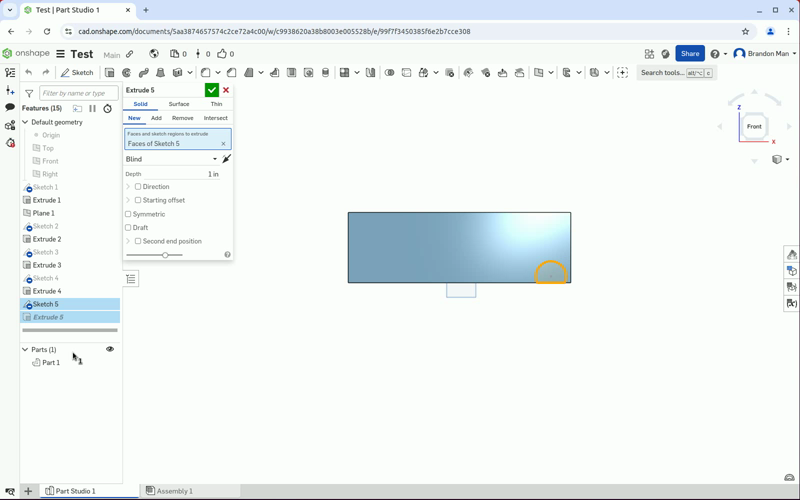
mouse_move(143, 106)
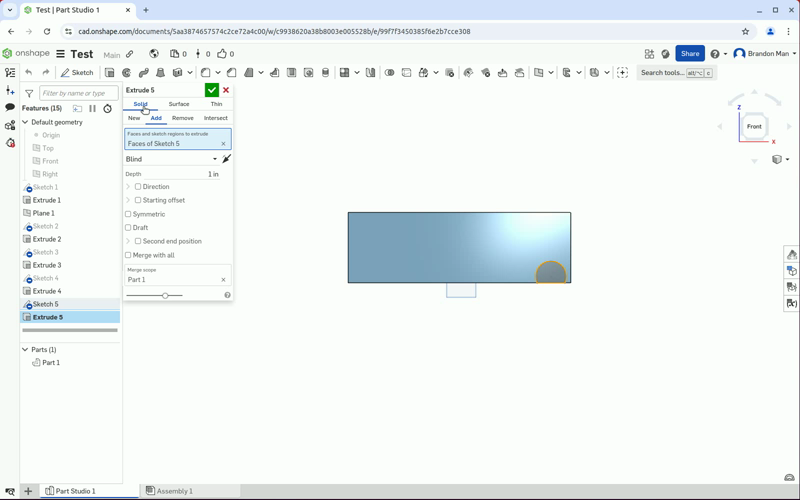
click(143, 106)
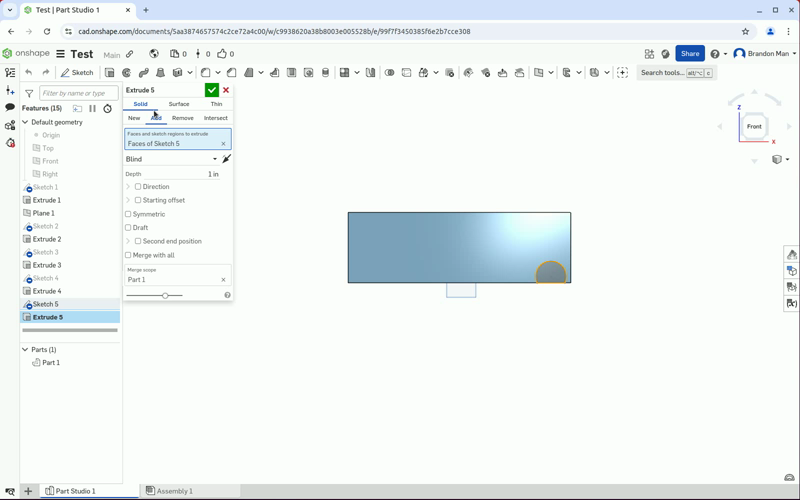
mouse_move(186, 120)
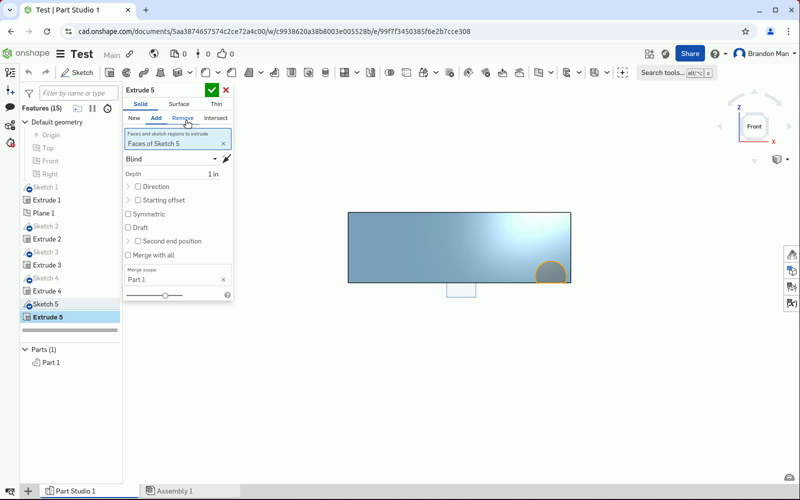
click(186, 120)
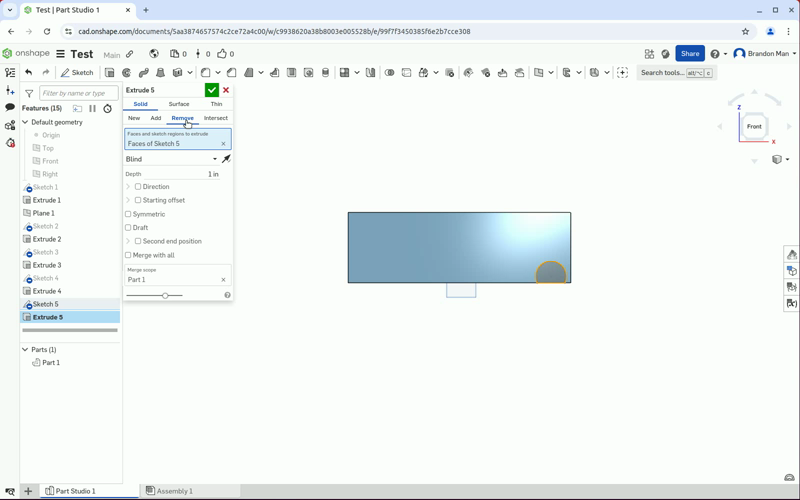
key(tab, 4)
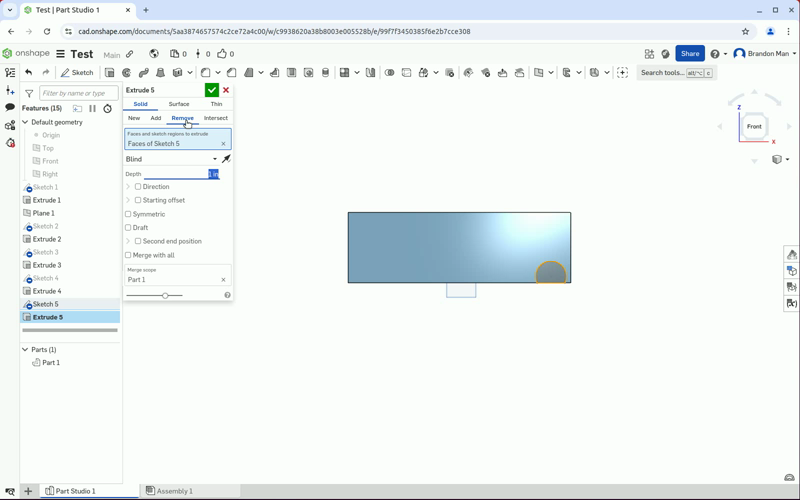
text(30.811)
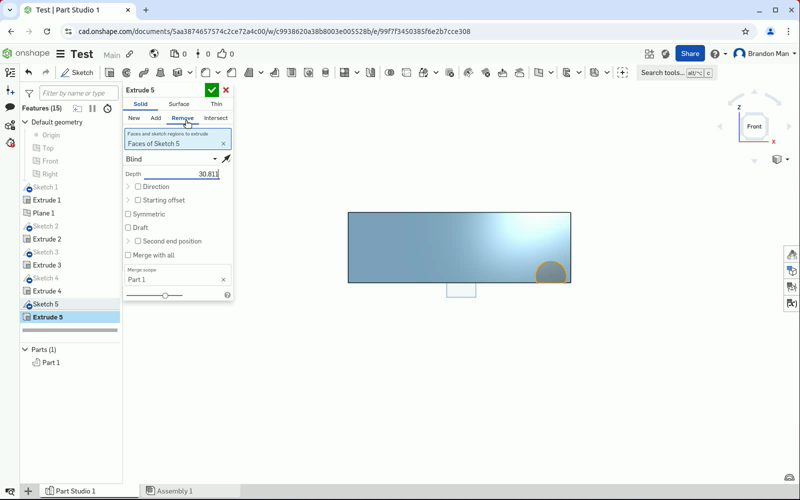
key(tab, 6)
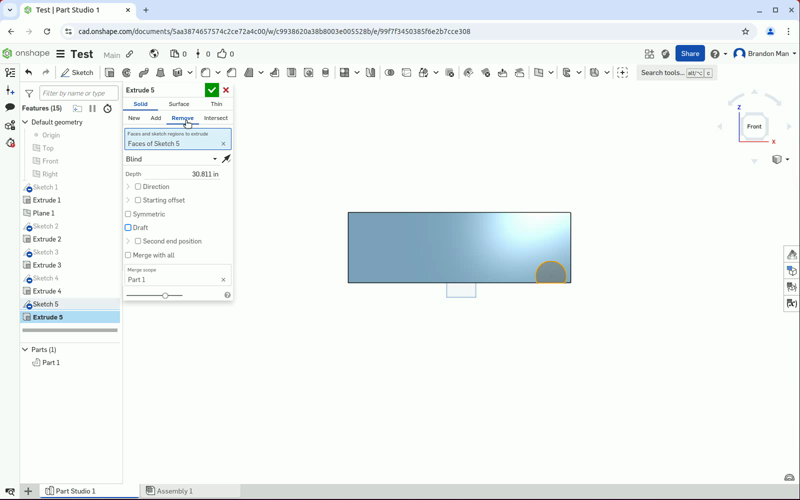
key(space)
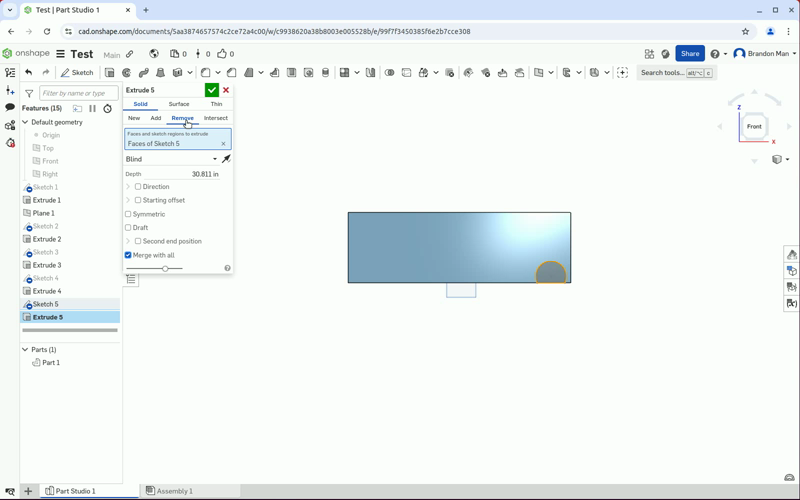
key(enter)
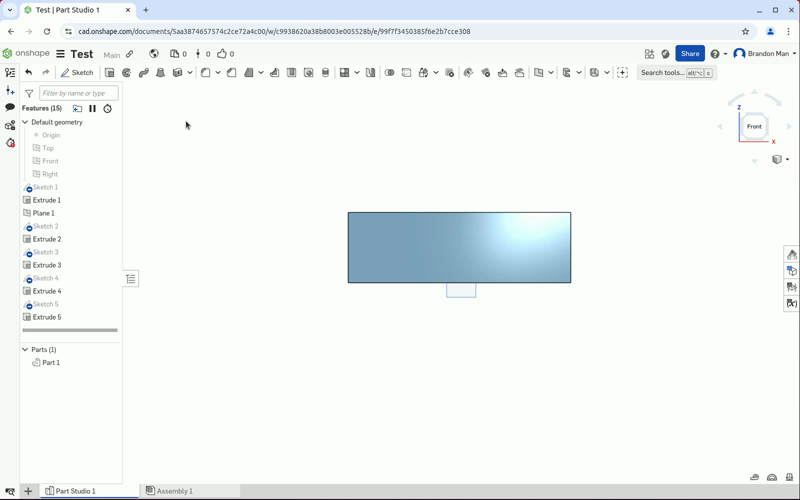
key(shift+h)
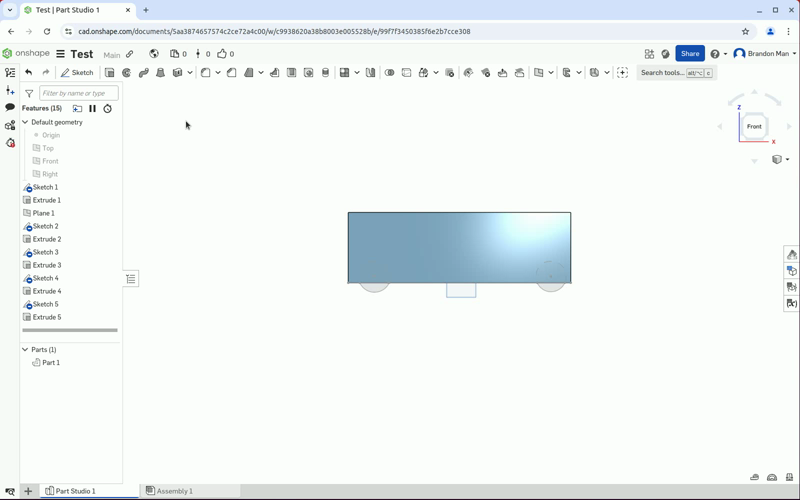
key(shift+h)
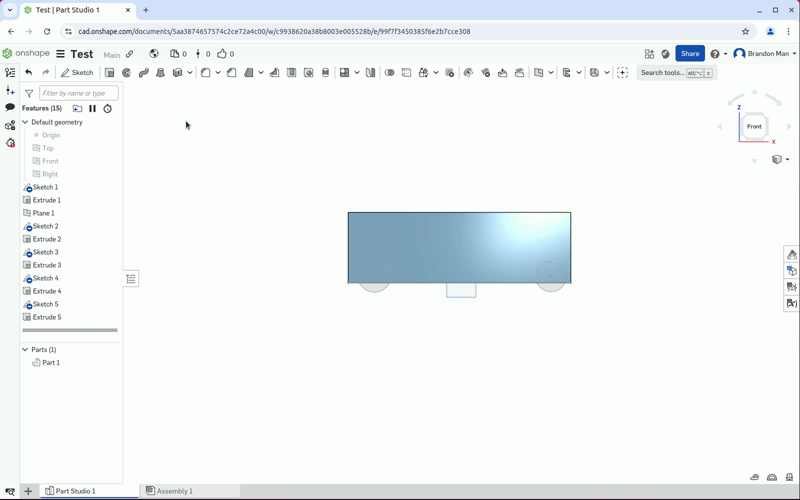
key(shift+7)
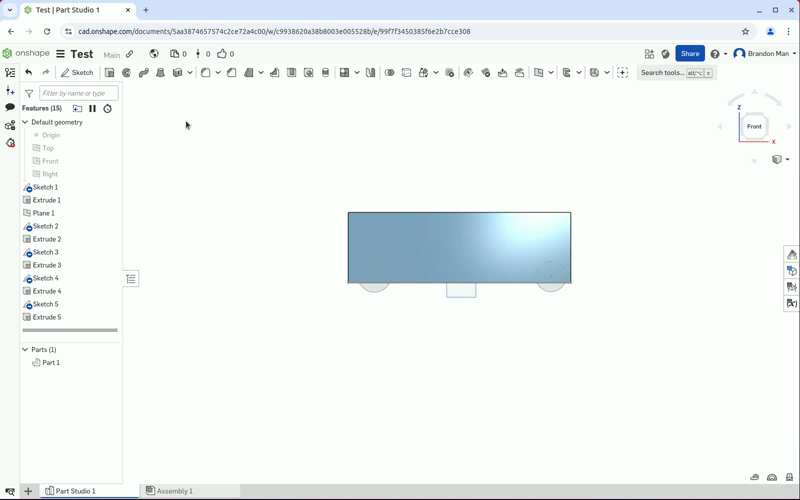
key(left, 2)
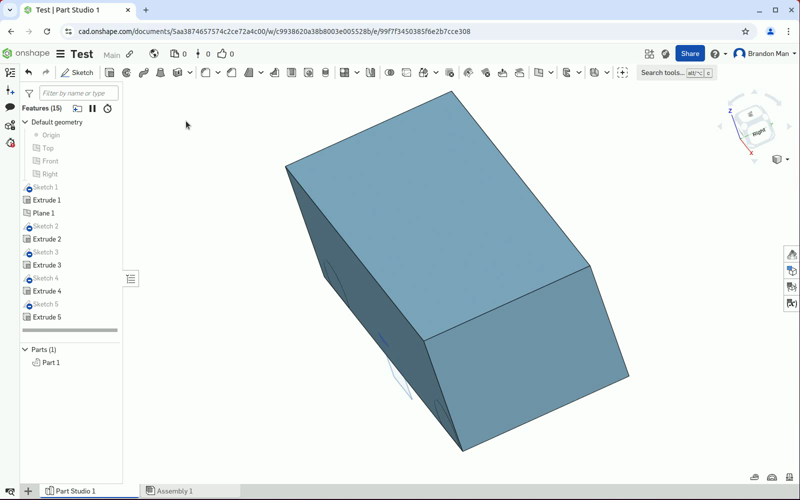
key(down, 2)
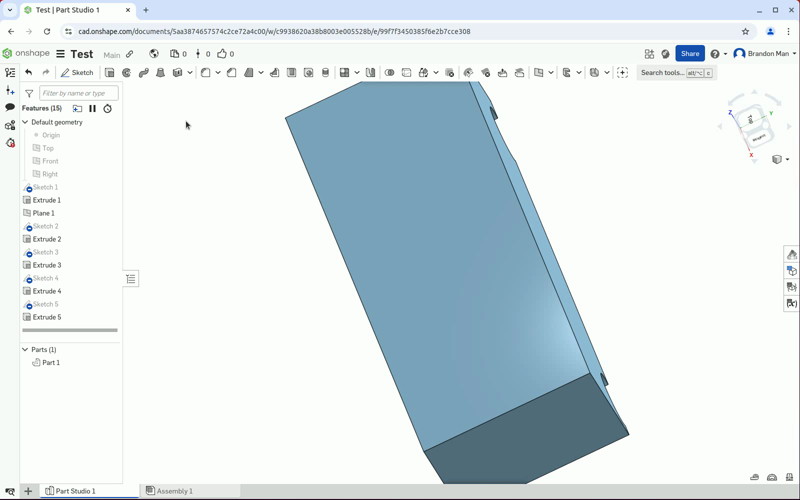
key(up, 2)
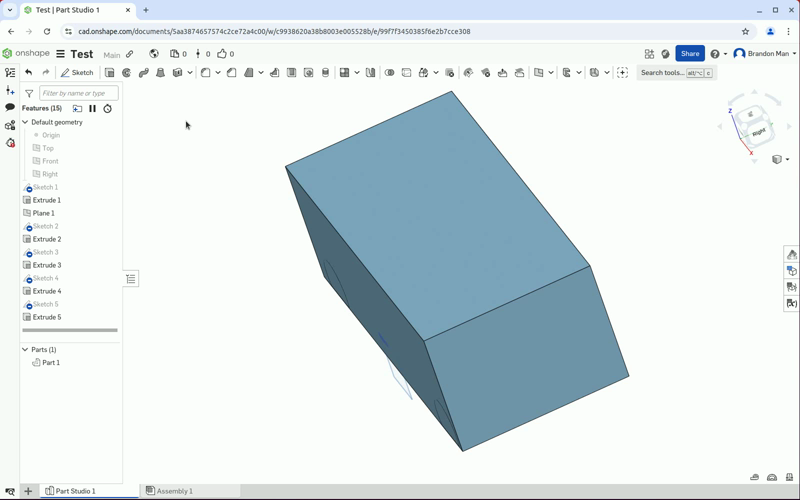
key(right, 2)
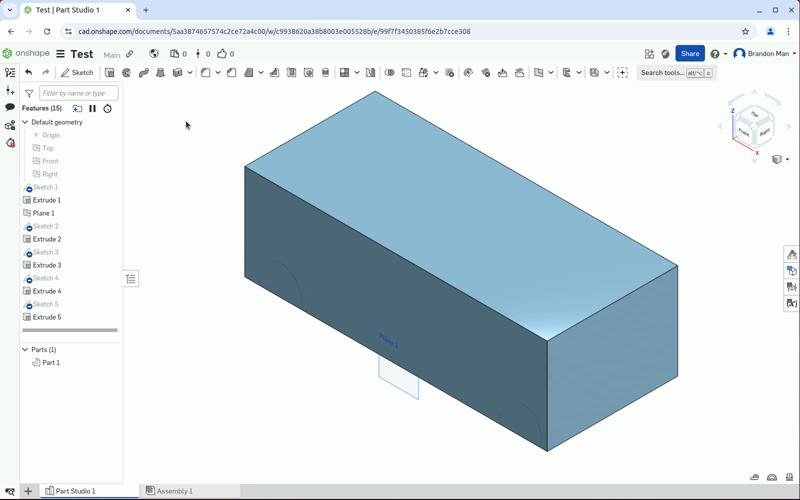
mouse_move(73, 189)
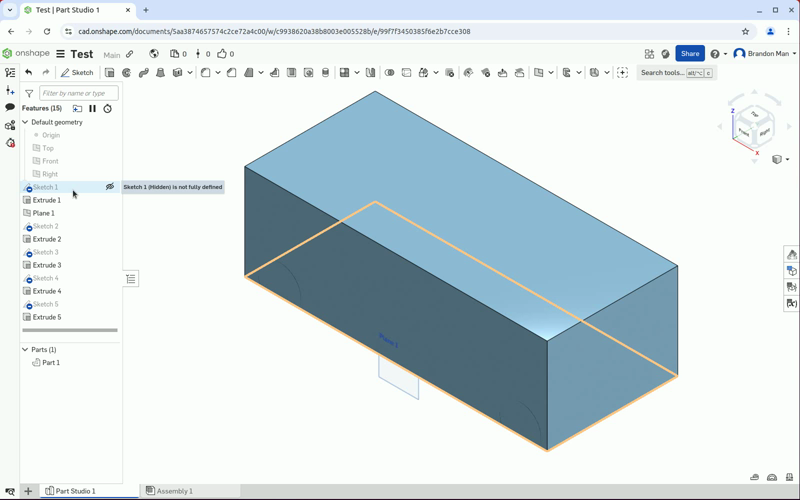
click(73, 189)